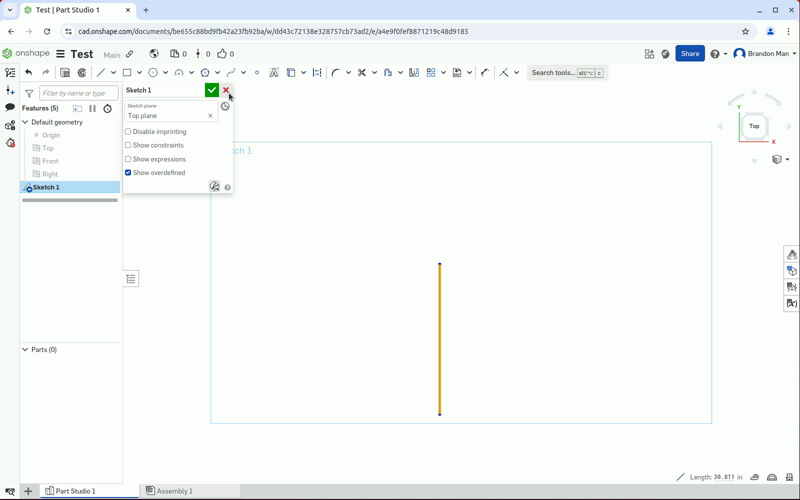
key(shift+h)
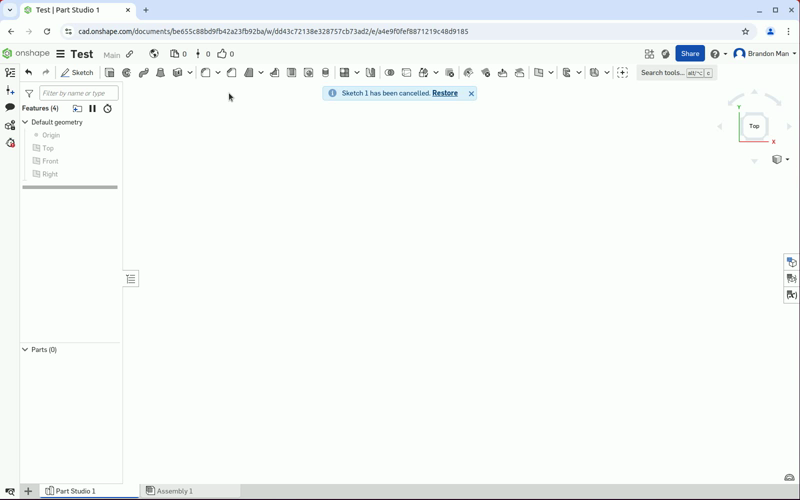
mouse_move(73, 352)
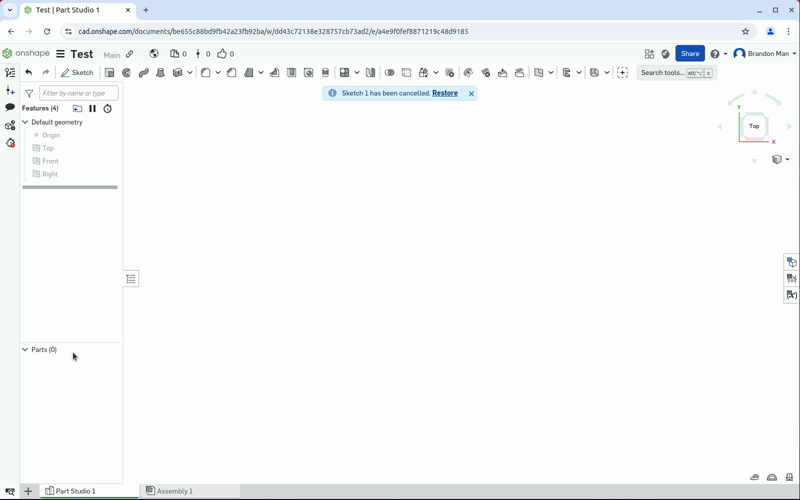
key(y)
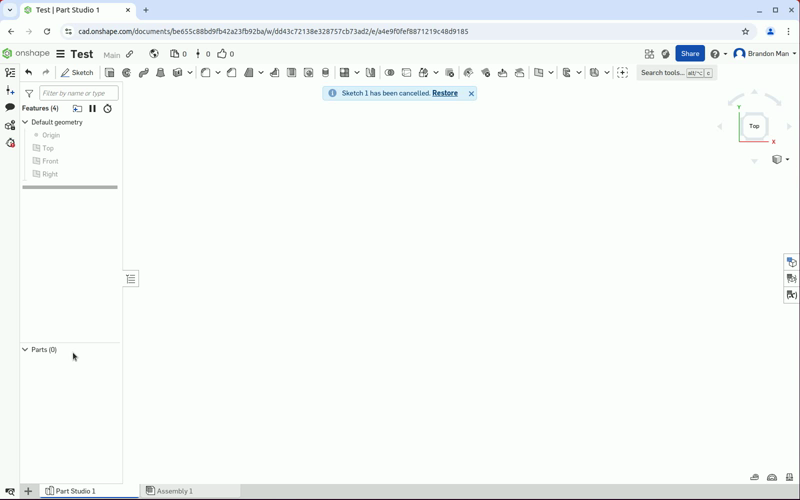
key(shift+p)
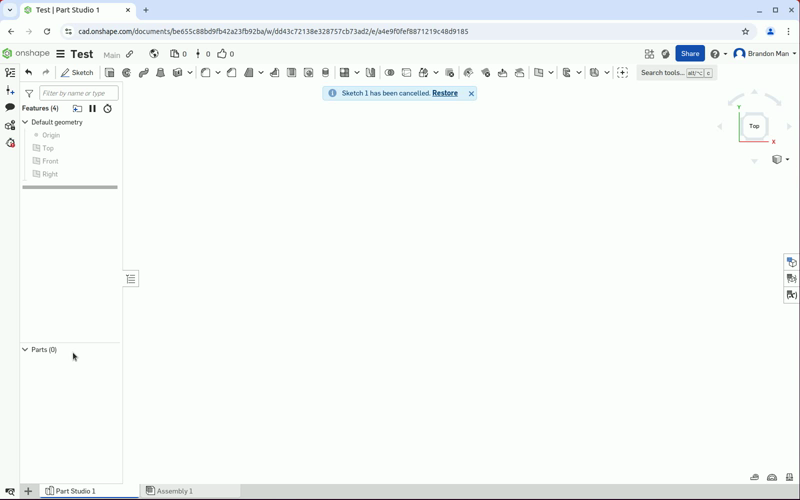
key(space)
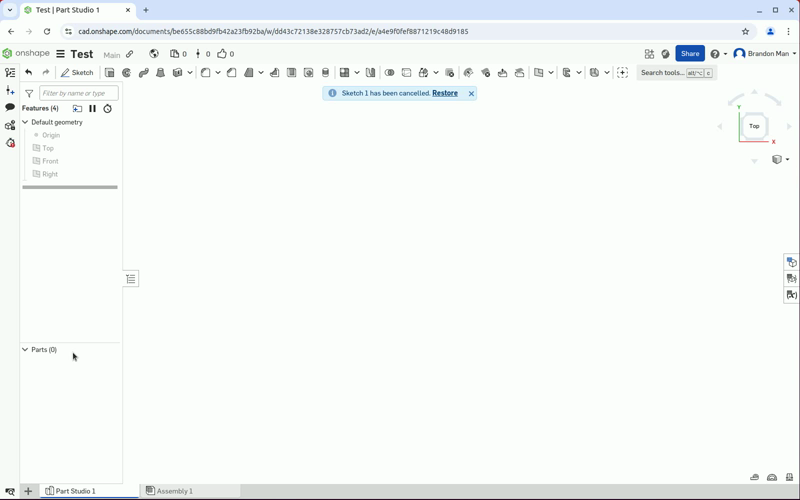
key_down(shift)
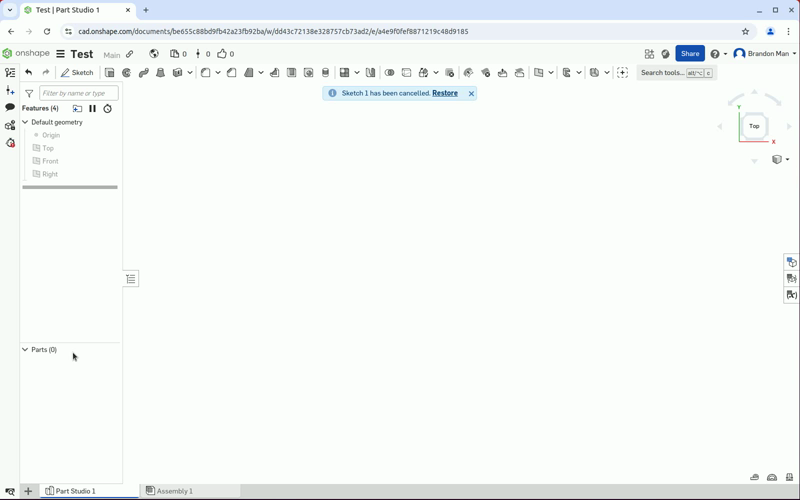
key(up)
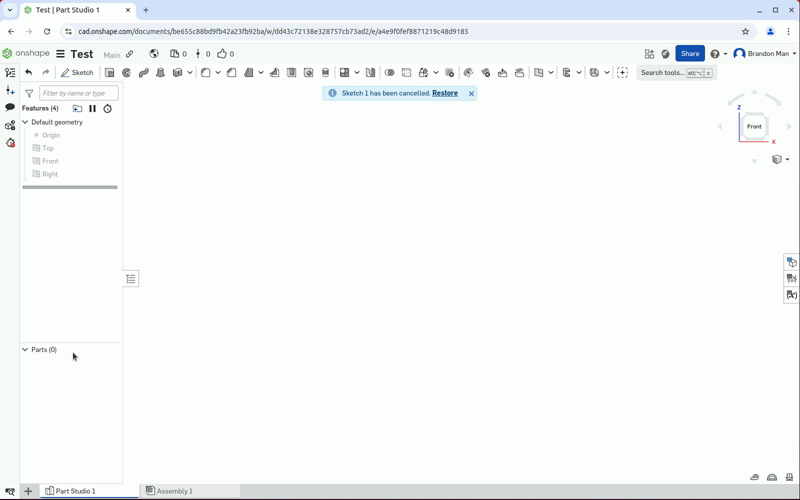
key_up(shift)
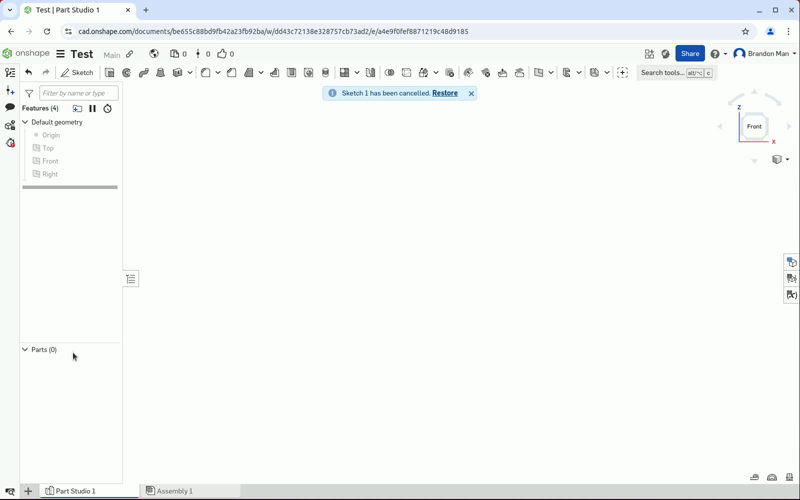
mouse_move(73, 352)
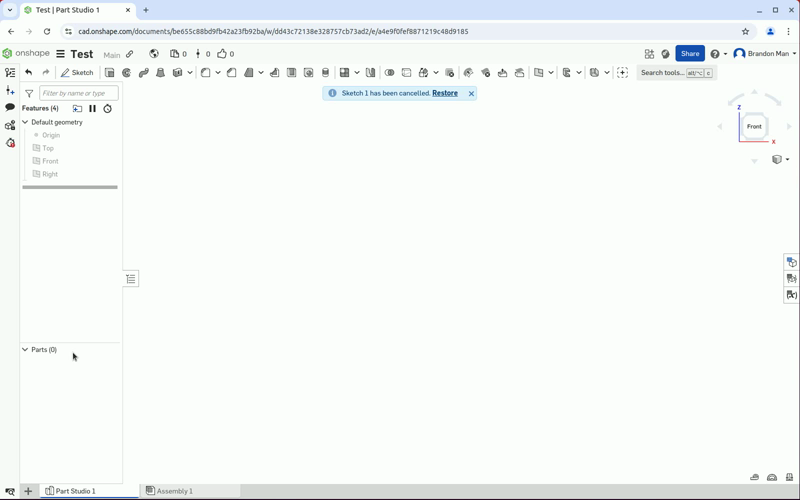
key(shift+y)
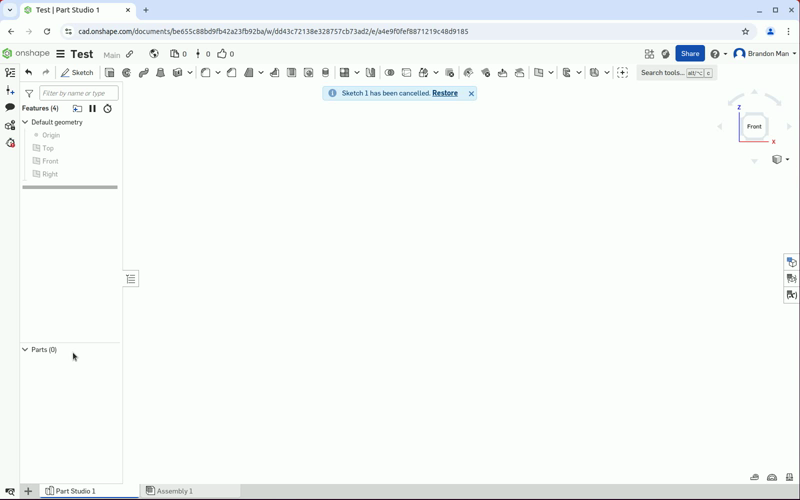
key(shift+s)
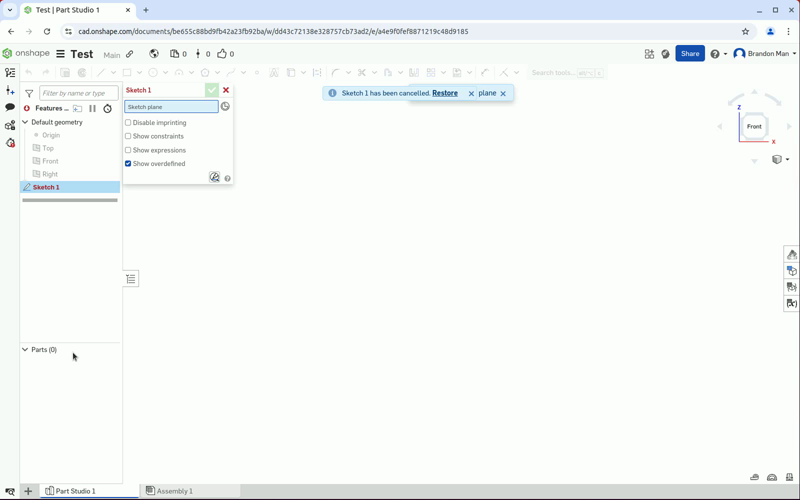
mouse_move(73, 163)
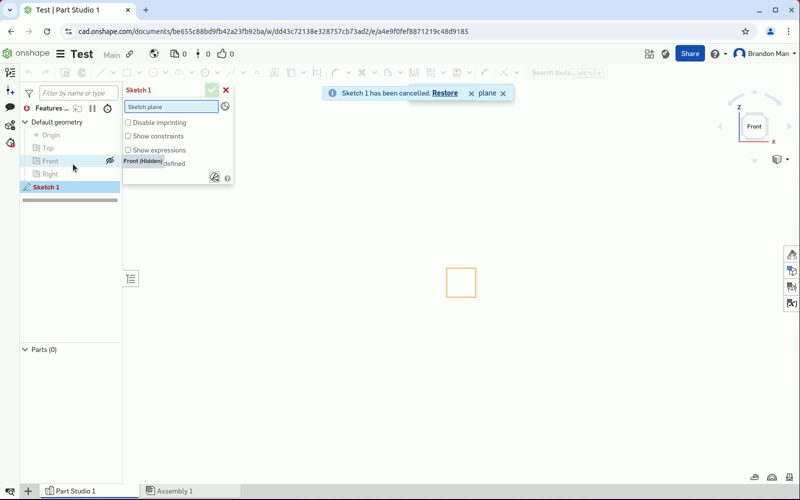
click(73, 163)
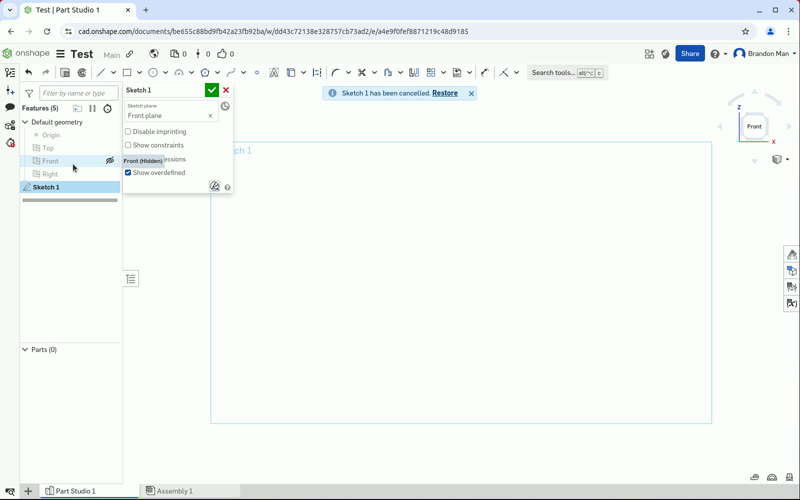
mouse_move(73, 352)
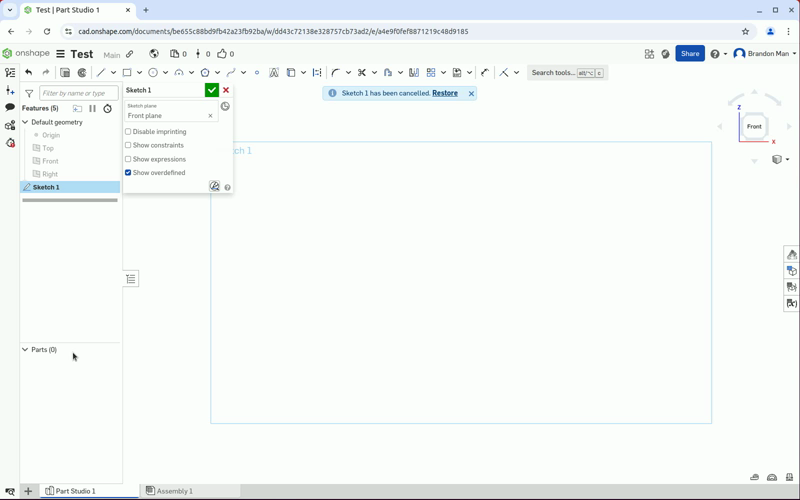
key(y)
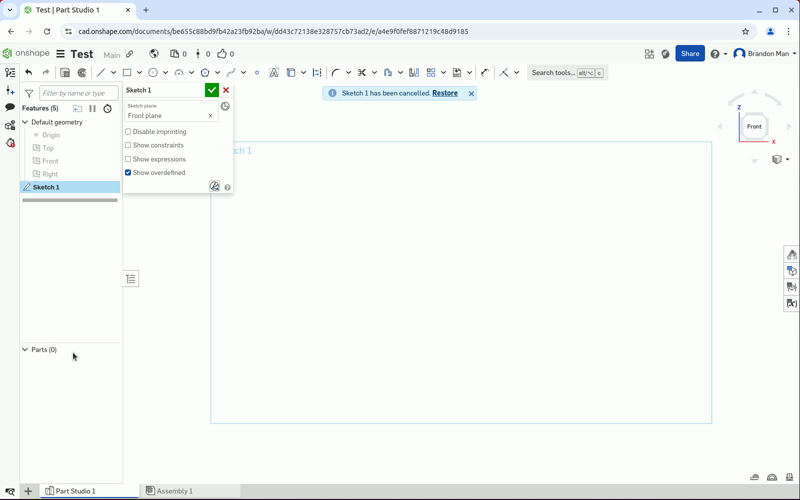
key(c)
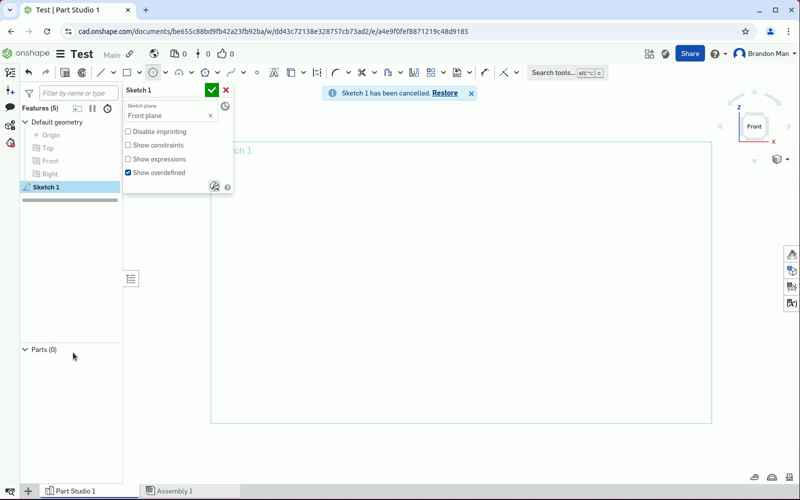
key_down(shift)
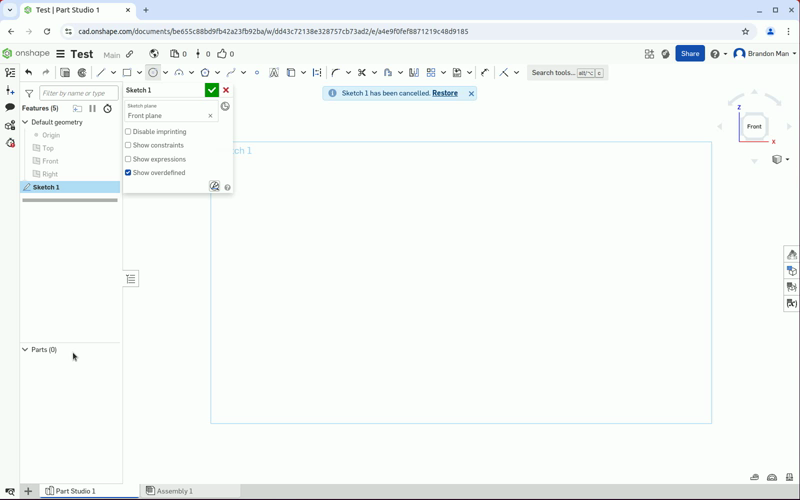
mouse_move(461, 282)
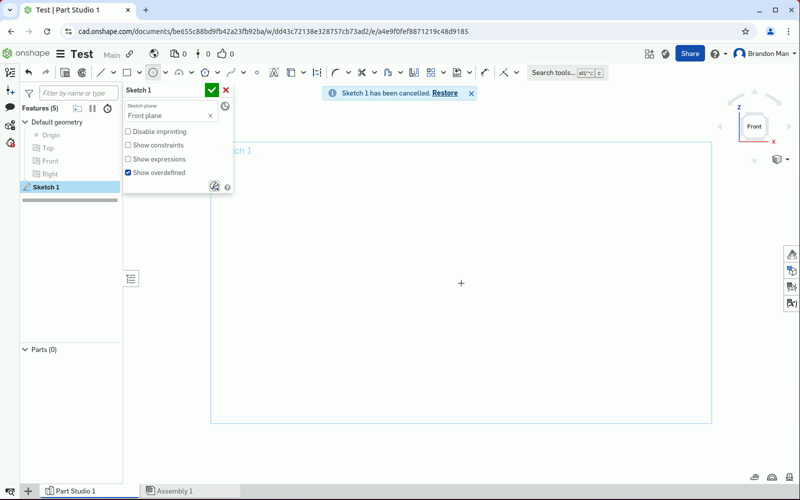
click(461, 282)
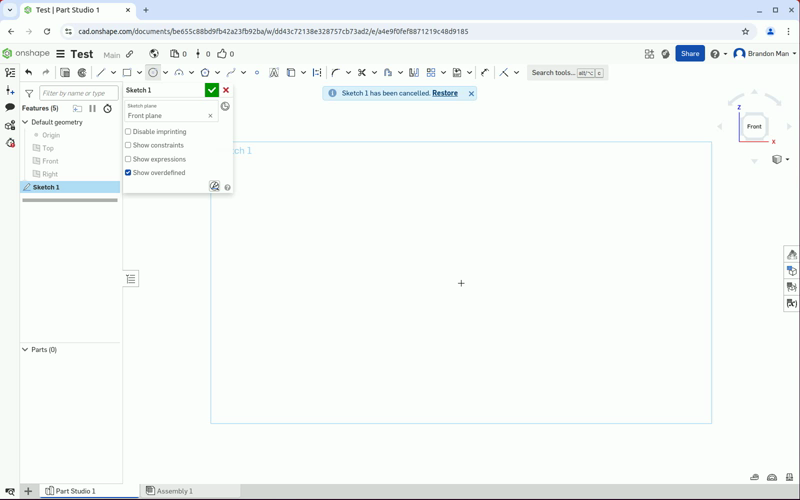
key_up(shift)
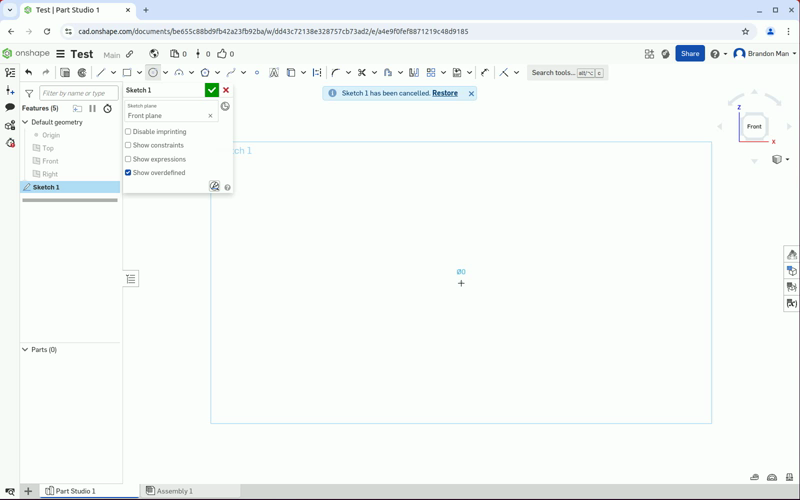
mouse_move(574, 282)
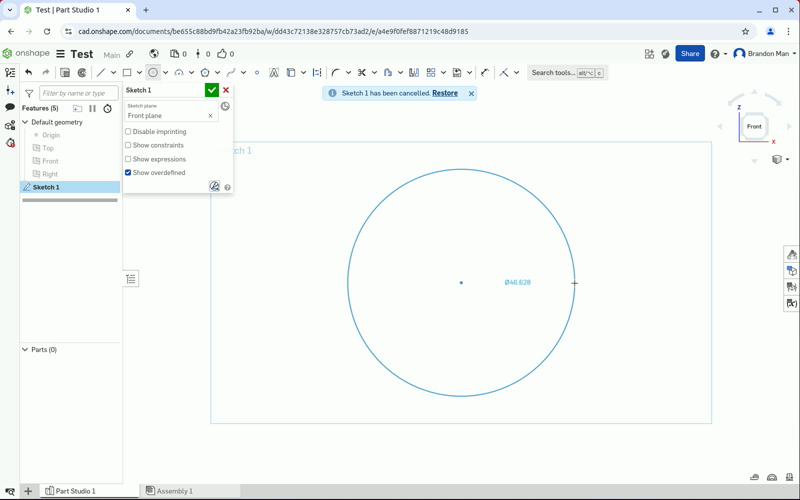
click(574, 282)
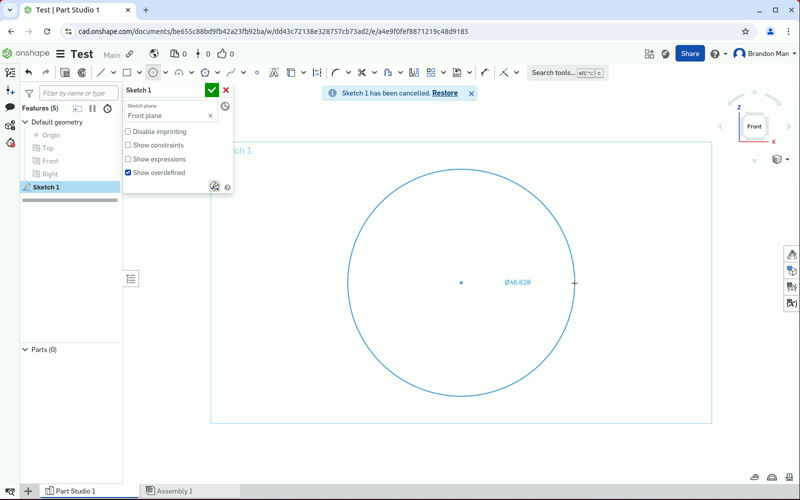
key(esc)
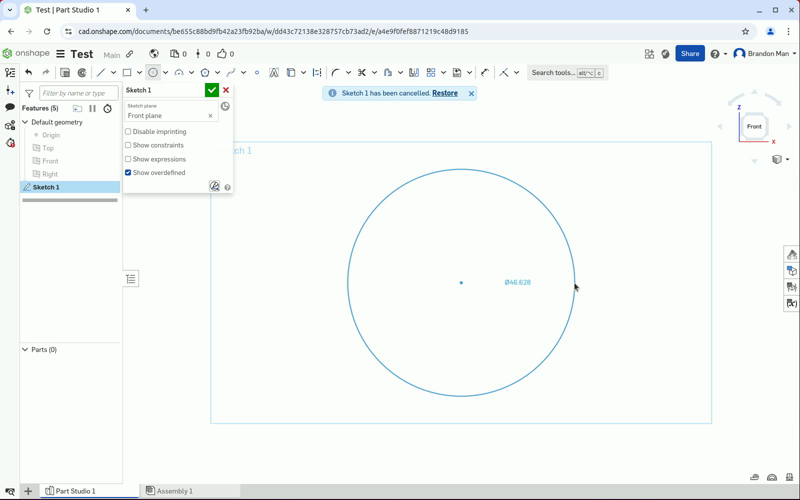
key(c)
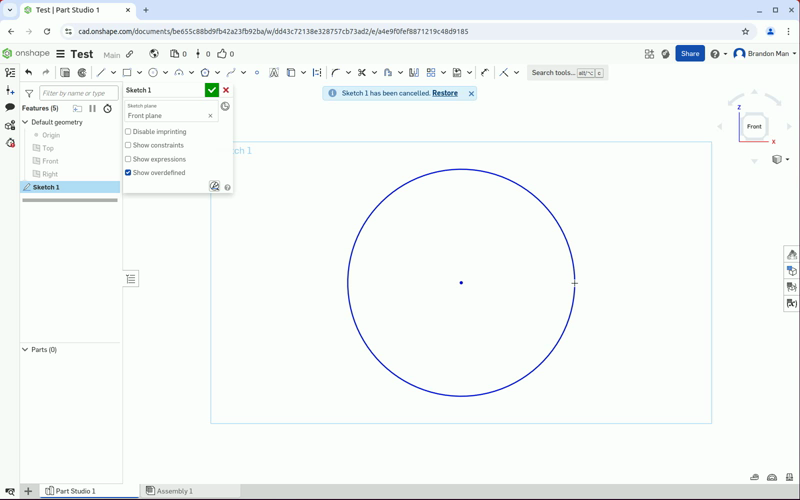
key_down(shift)
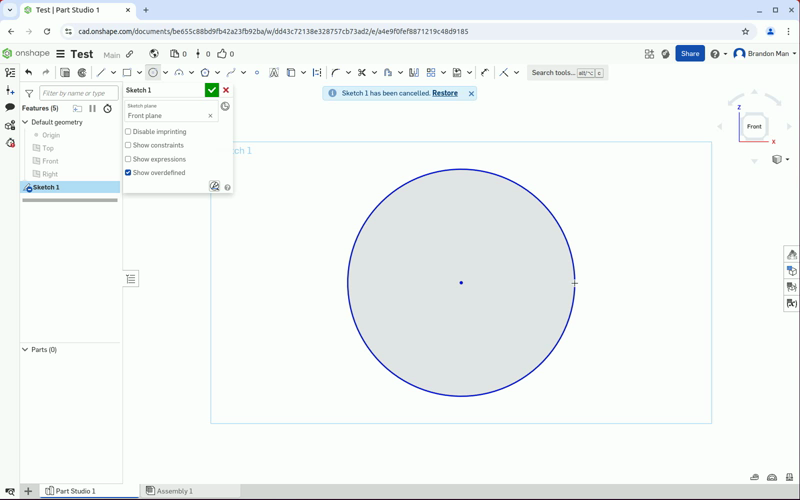
mouse_move(461, 282)
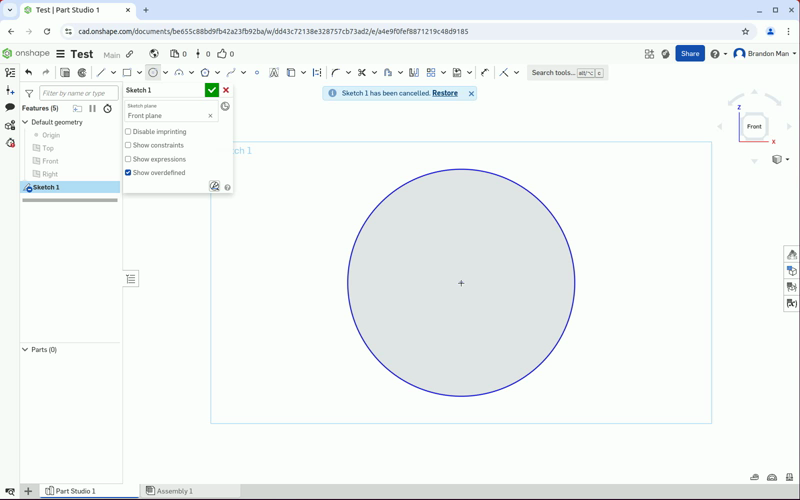
click(461, 282)
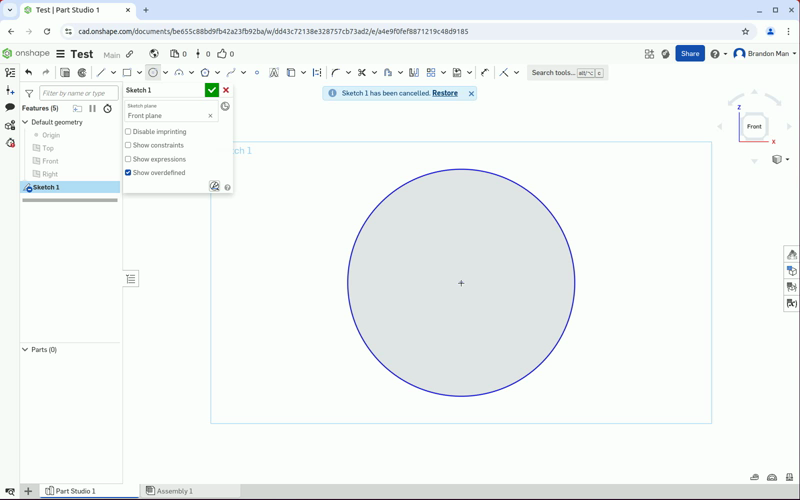
key_up(shift)
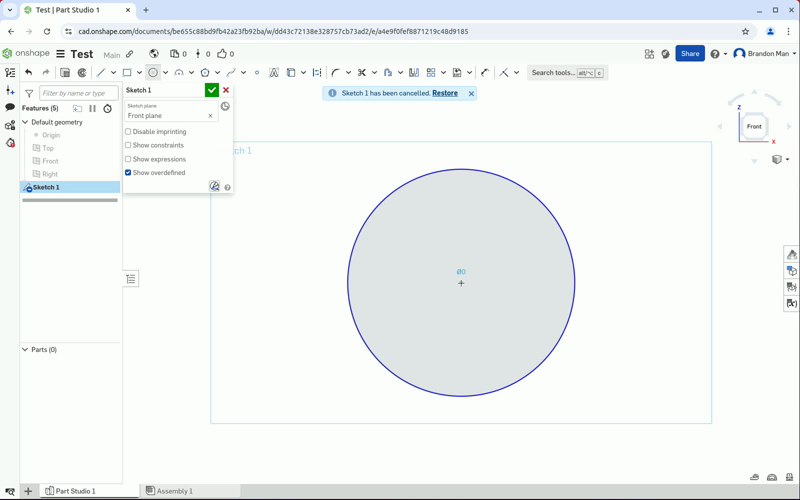
mouse_move(546, 282)
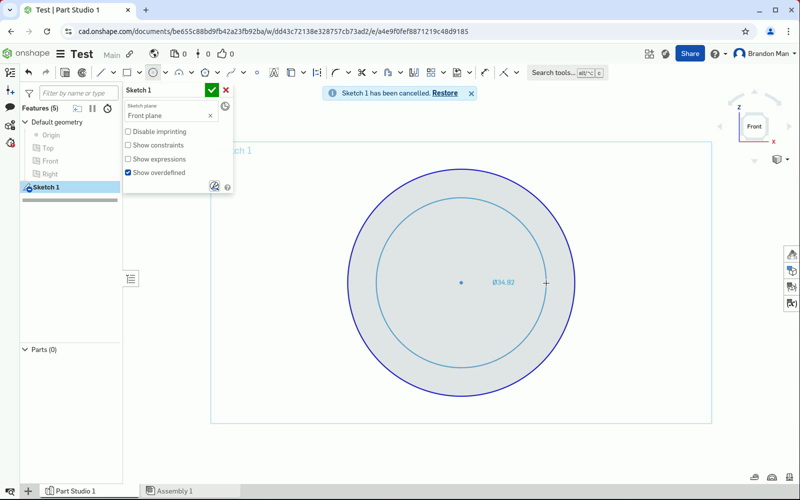
click(546, 282)
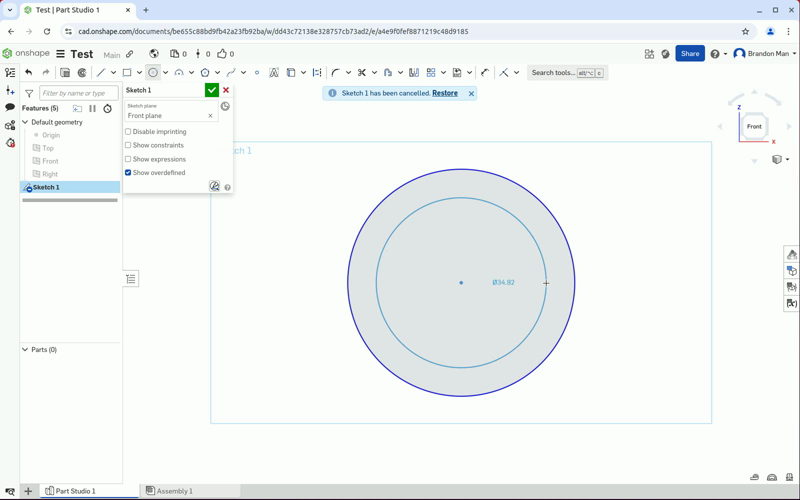
key(esc)
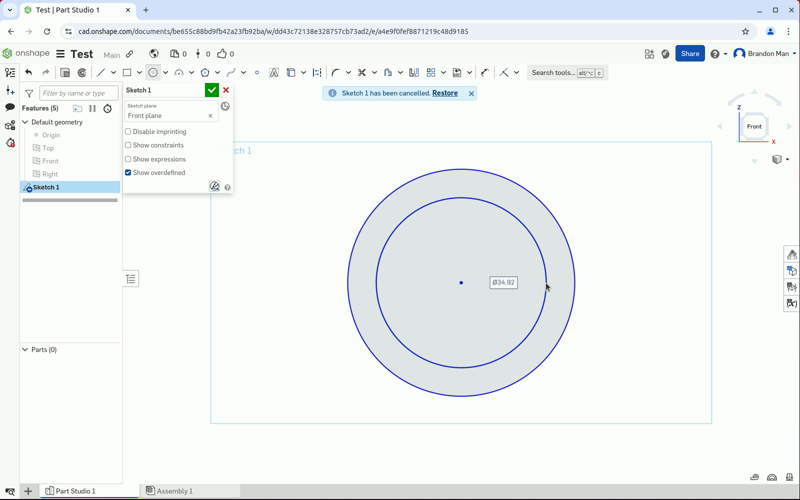
mouse_move(534, 216)
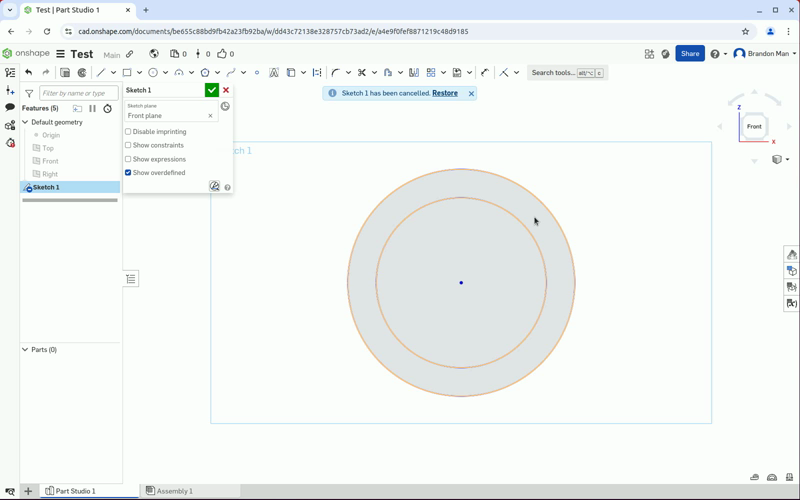
click(534, 216)
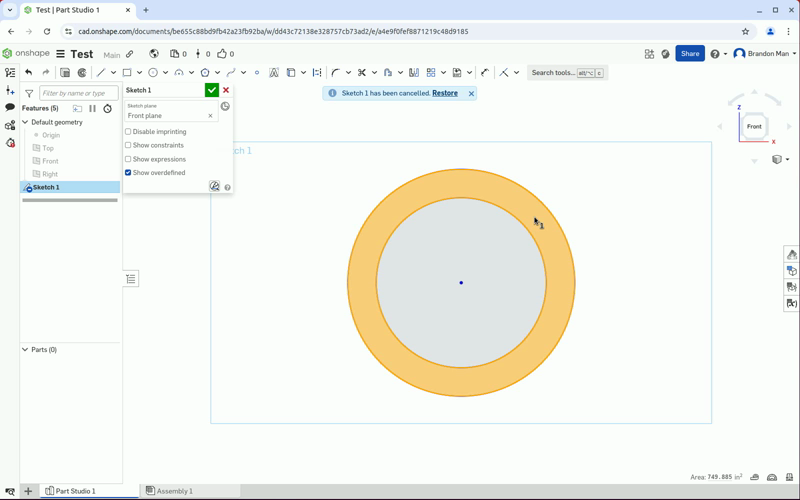
mouse_move(73, 352)
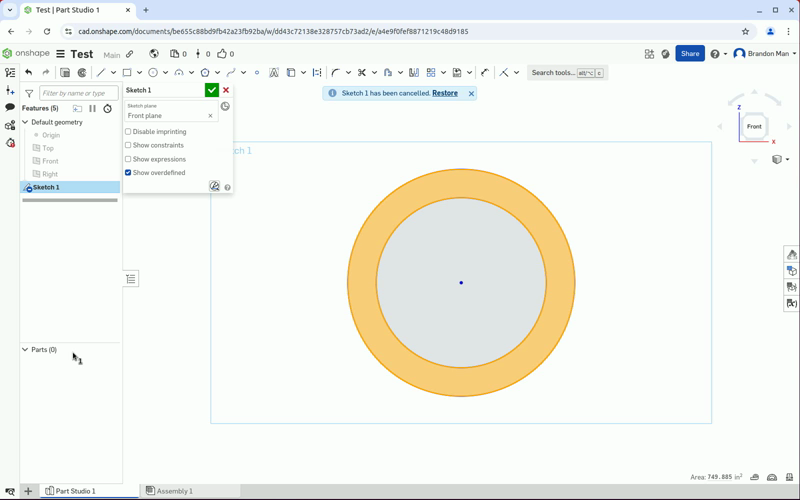
key(shift+y)
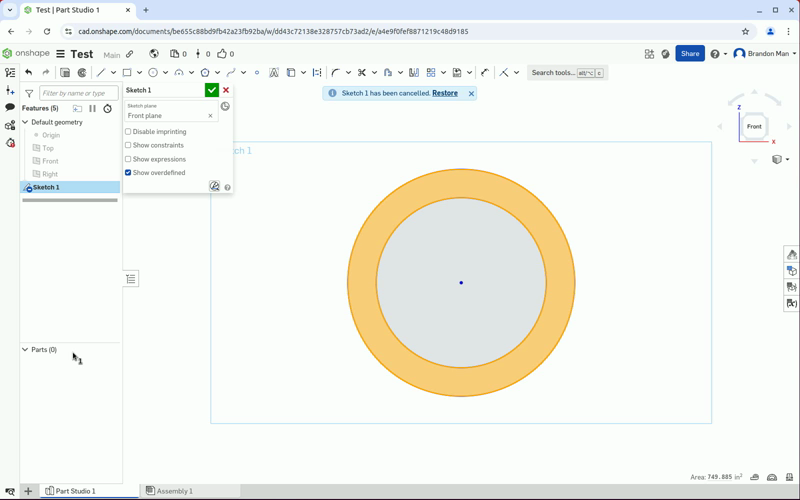
key(shift+e)
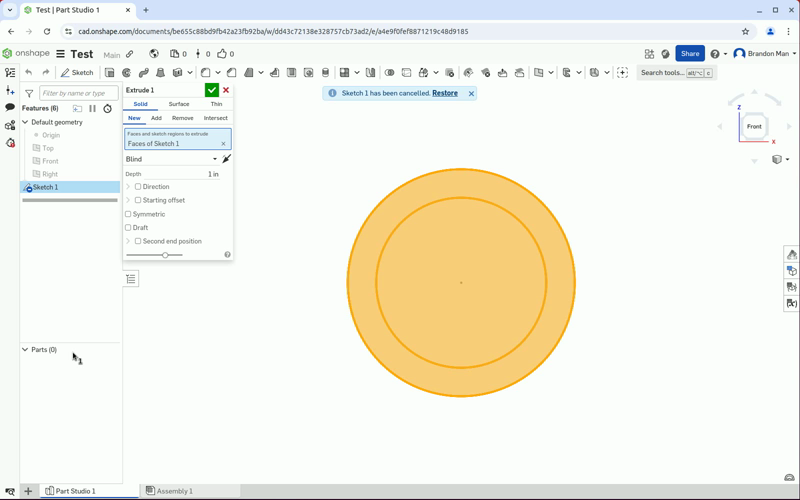
mouse_move(143, 106)
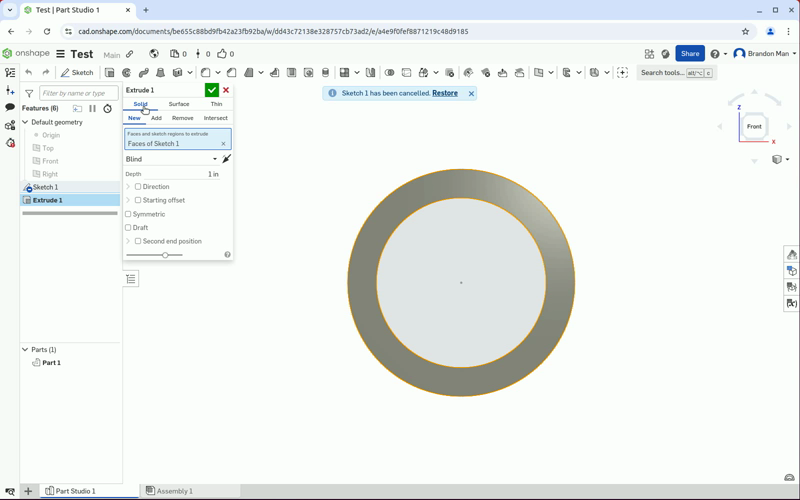
click(143, 106)
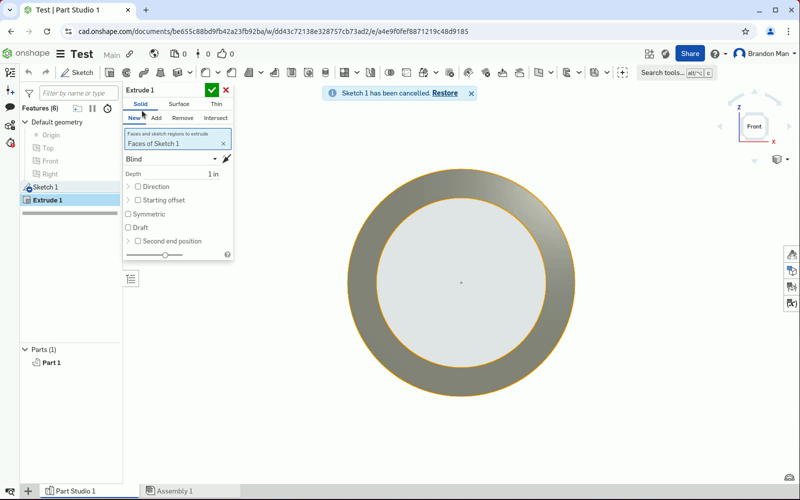
mouse_move(137, 120)
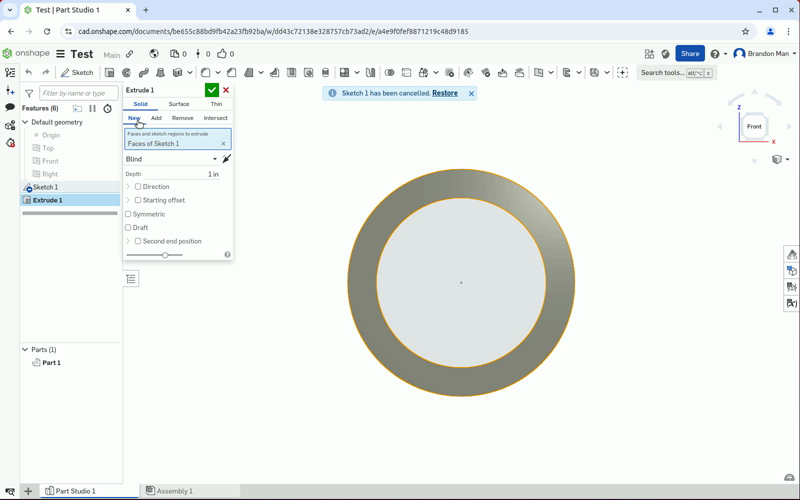
click(137, 120)
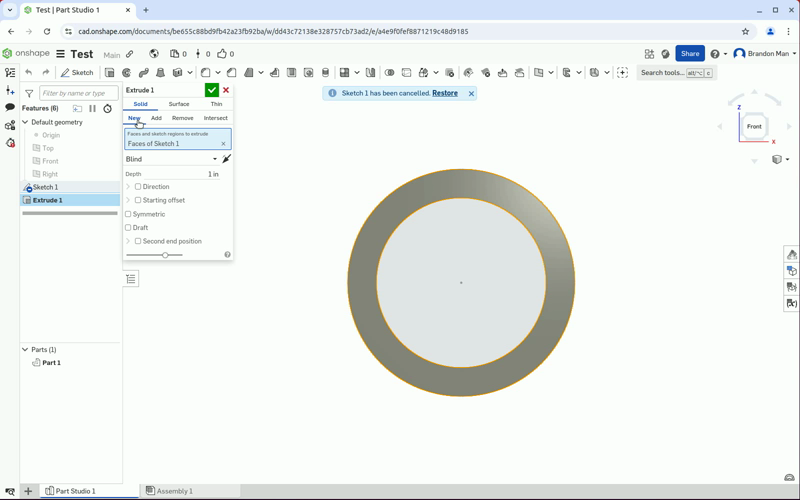
key(tab, 4)
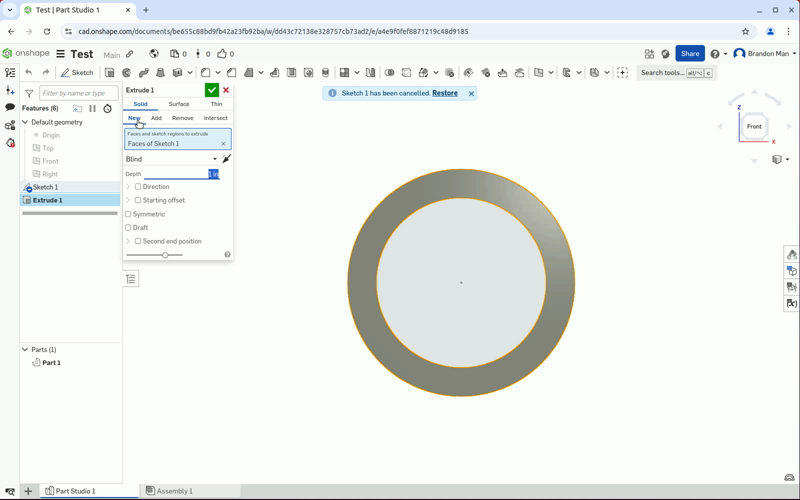
text(14.683)
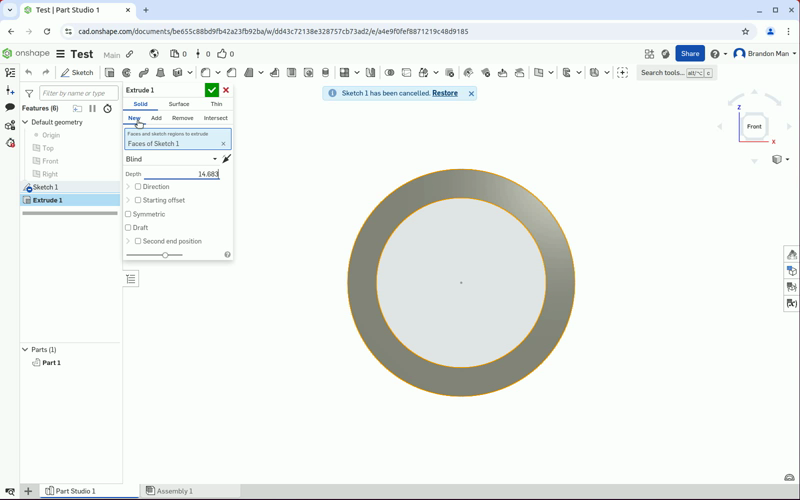
key(enter)
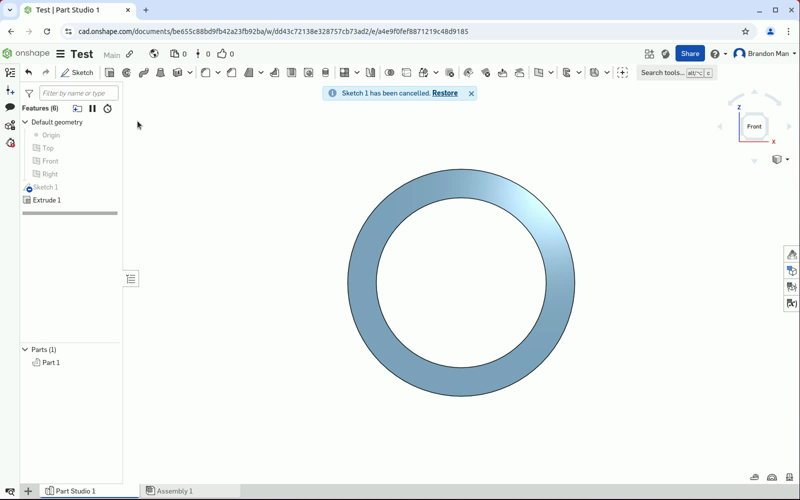
key(shift+h)
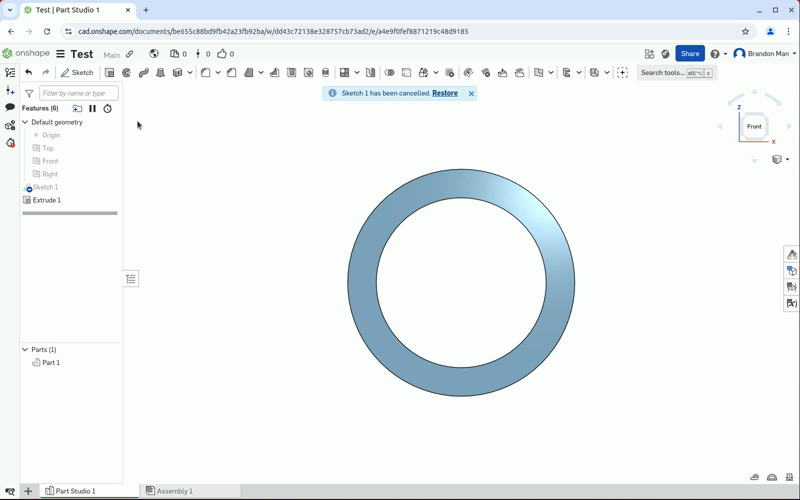
key(shift+h)
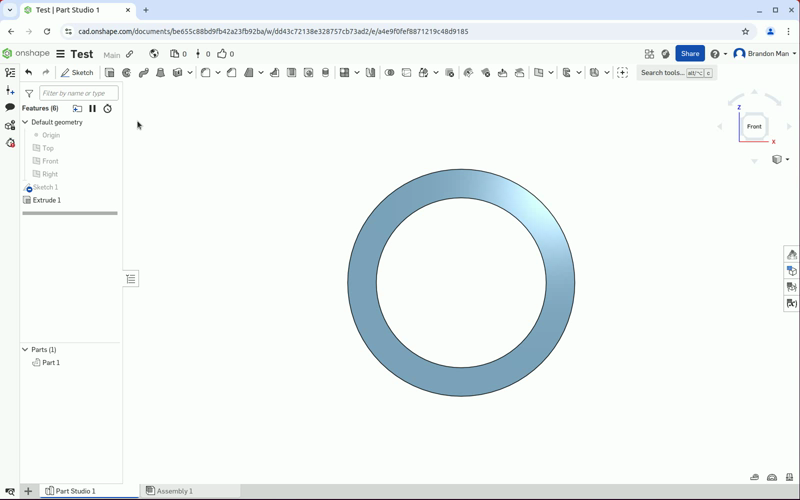
mouse_move(73, 189)
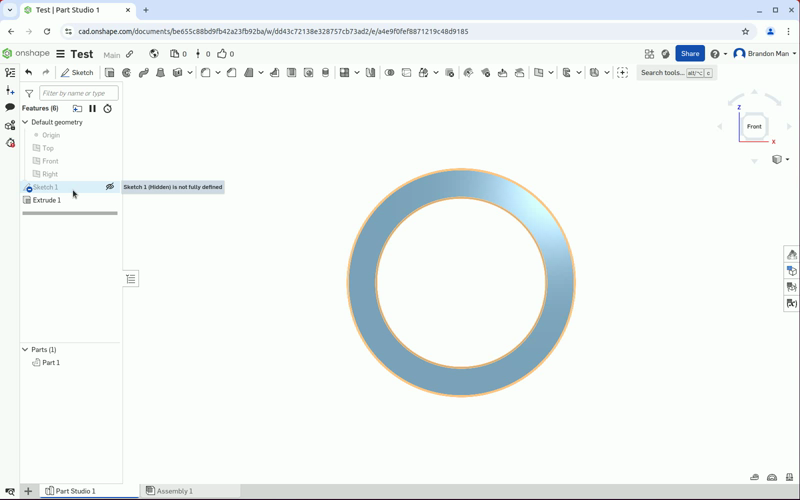
click(73, 189)
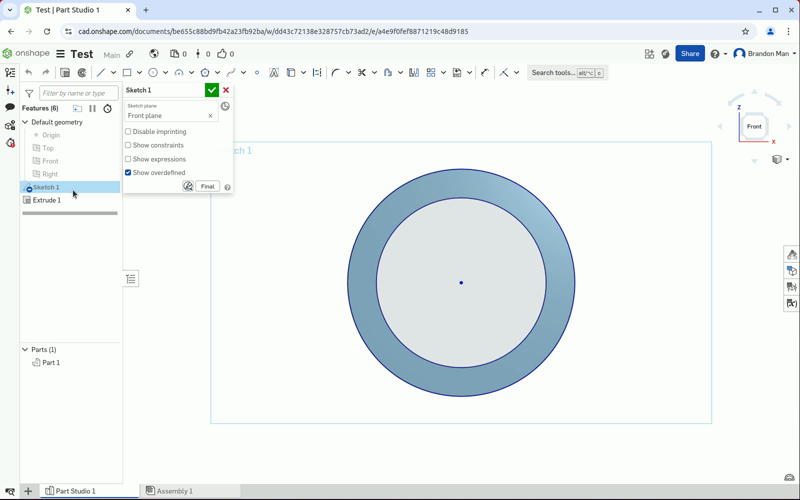
mouse_move(229, 92)
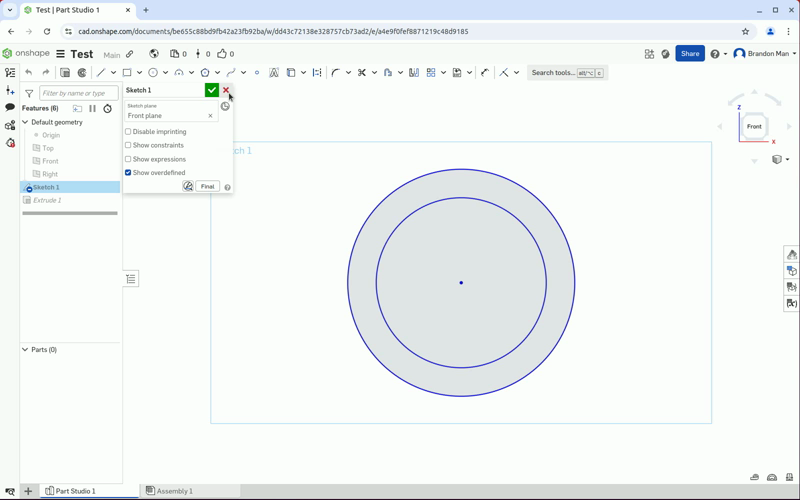
click(229, 92)
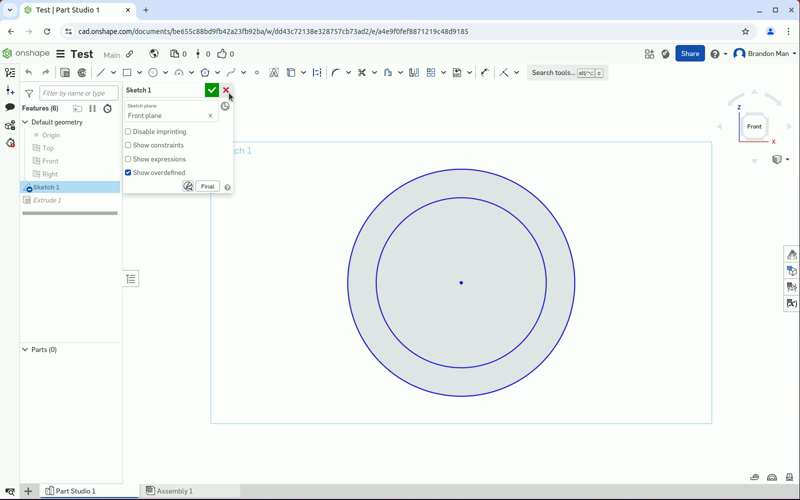
key(shift+s)
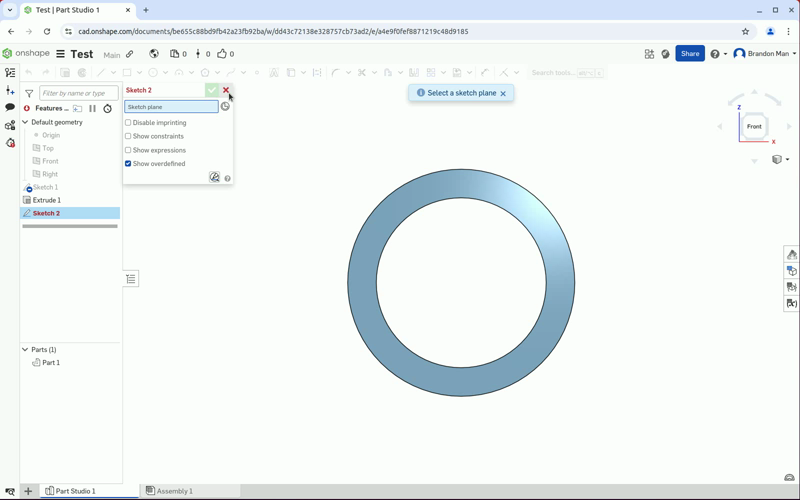
mouse_move(73, 163)
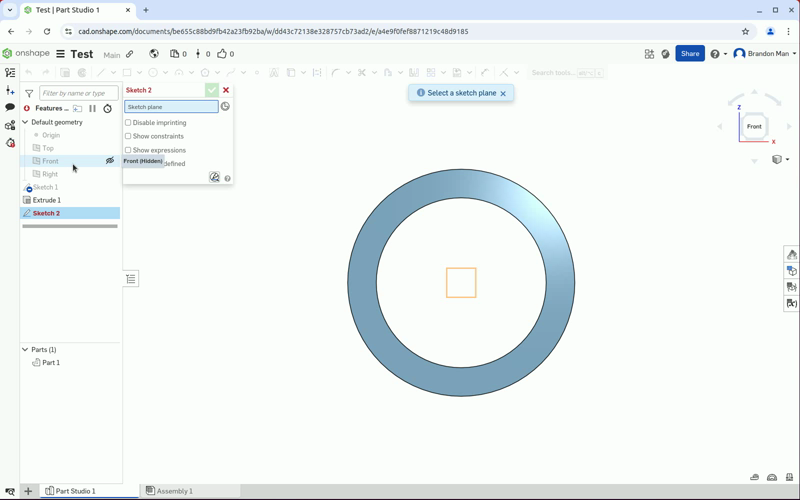
click(73, 163)
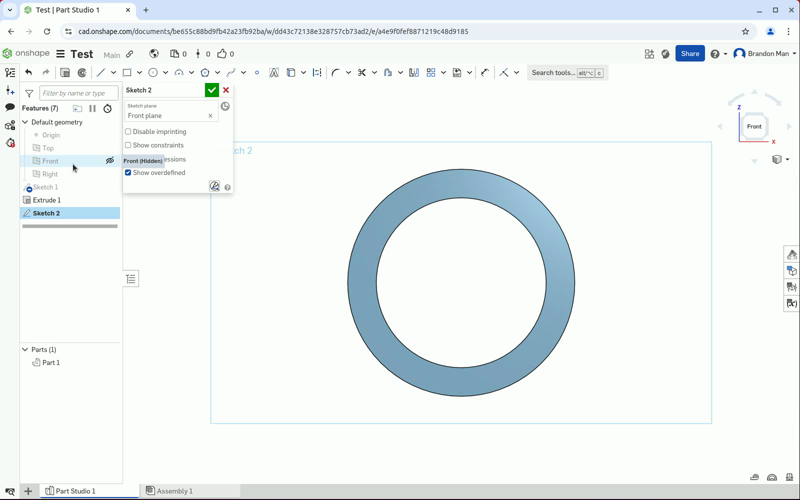
mouse_move(73, 352)
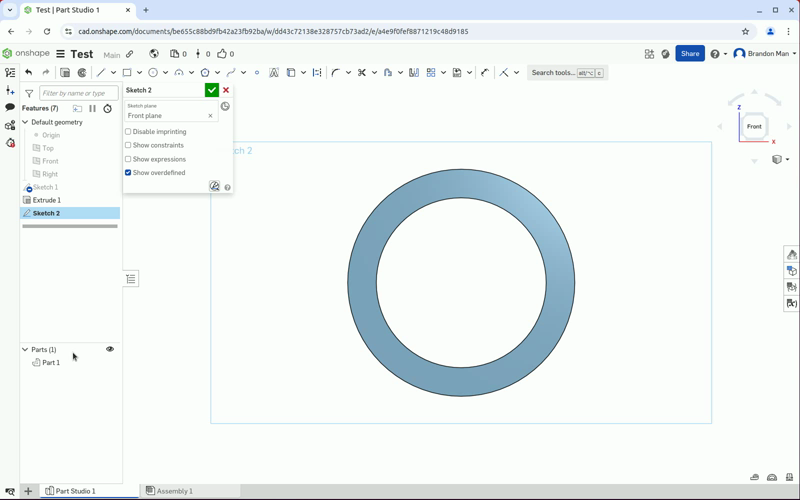
key(y)
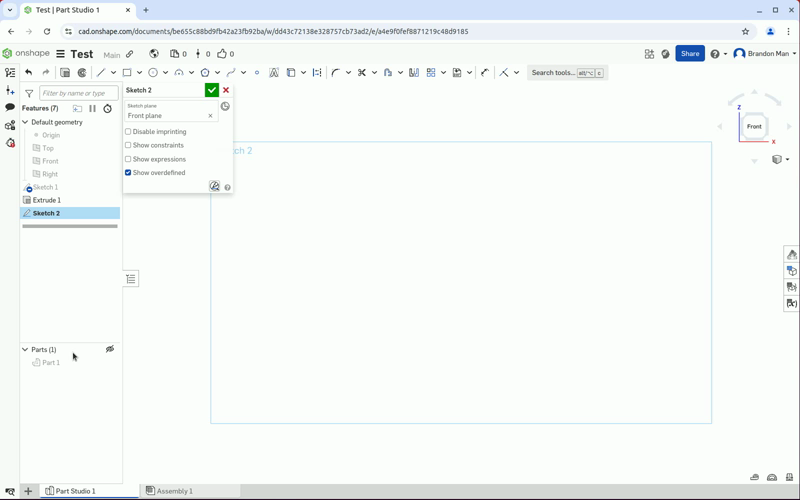
key(a)
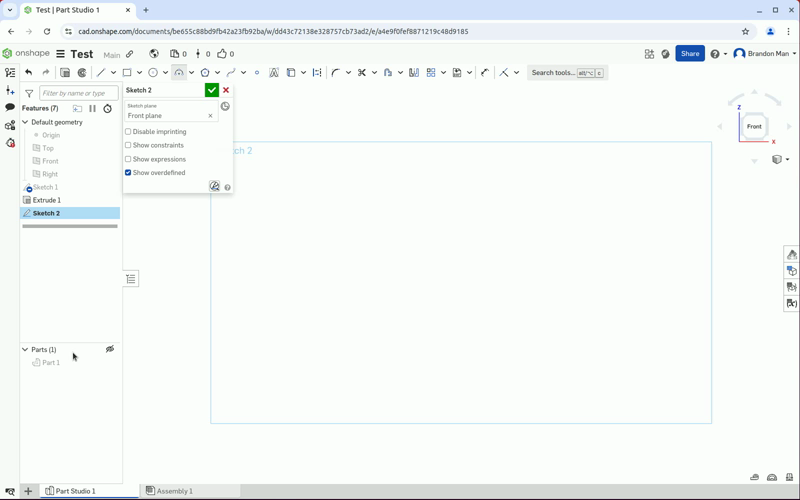
key_down(shift)
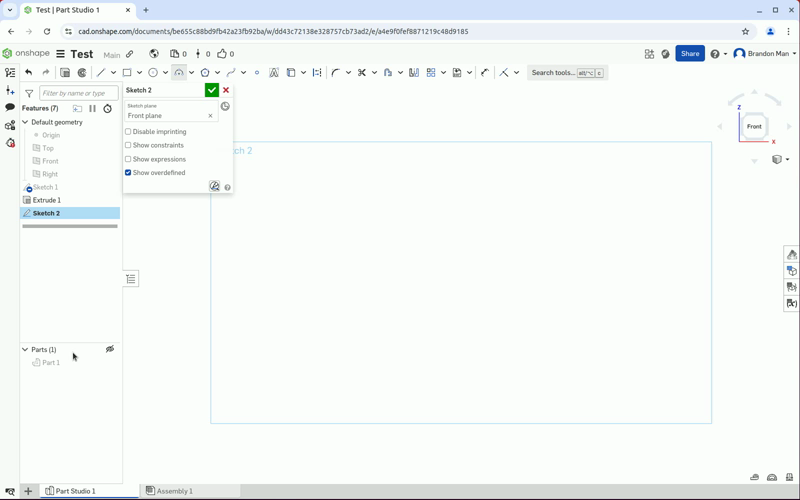
mouse_move(460, 367)
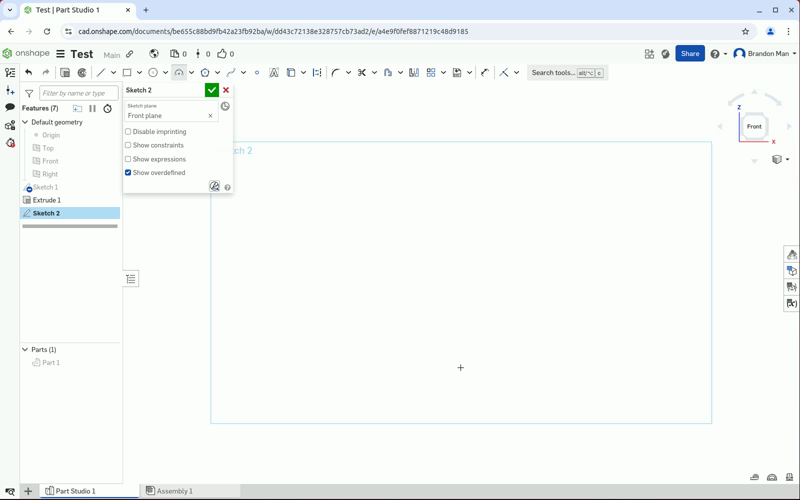
click(460, 367)
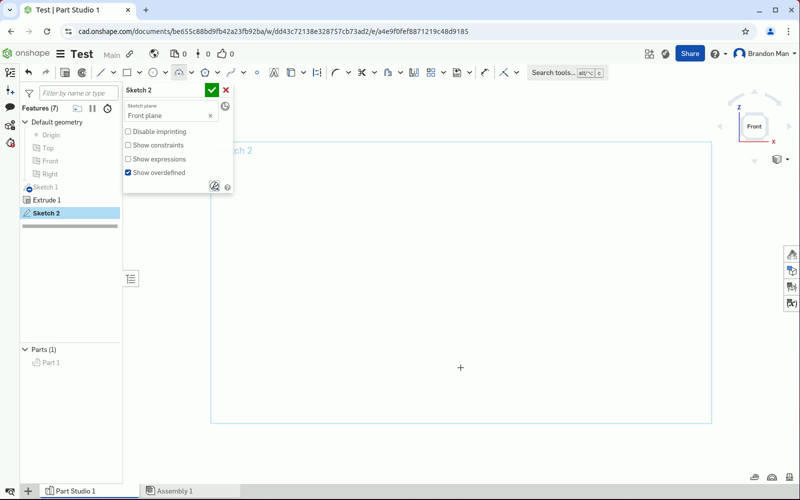
key_up(shift)
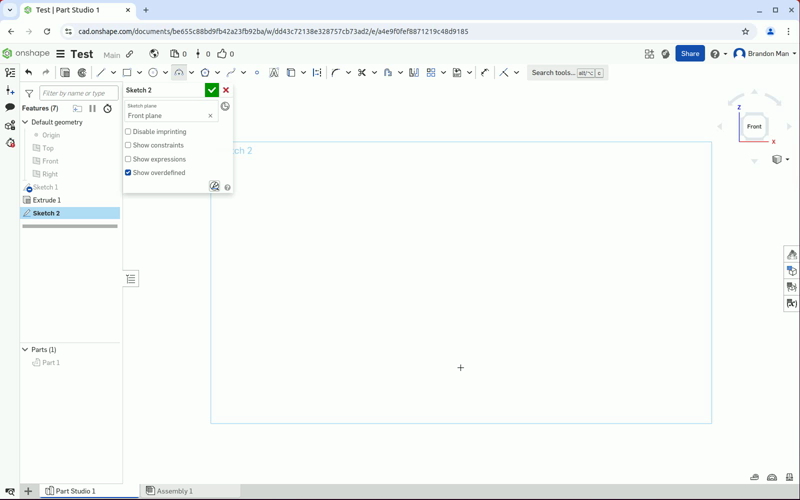
key_down(shift)
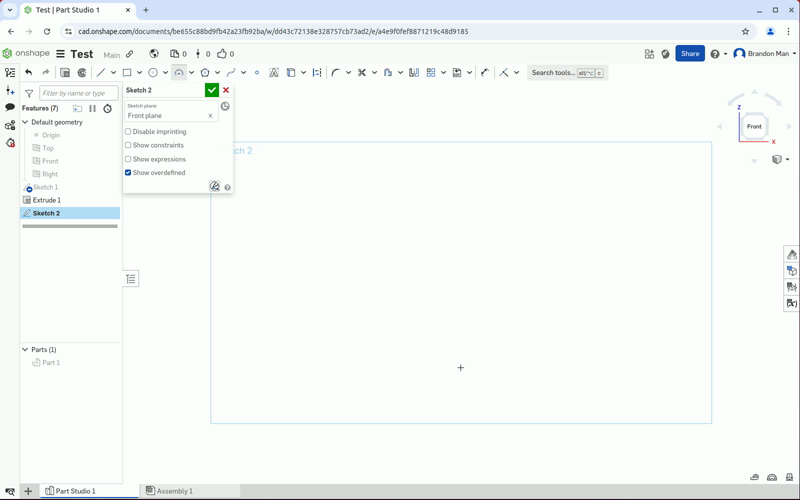
mouse_move(545, 282)
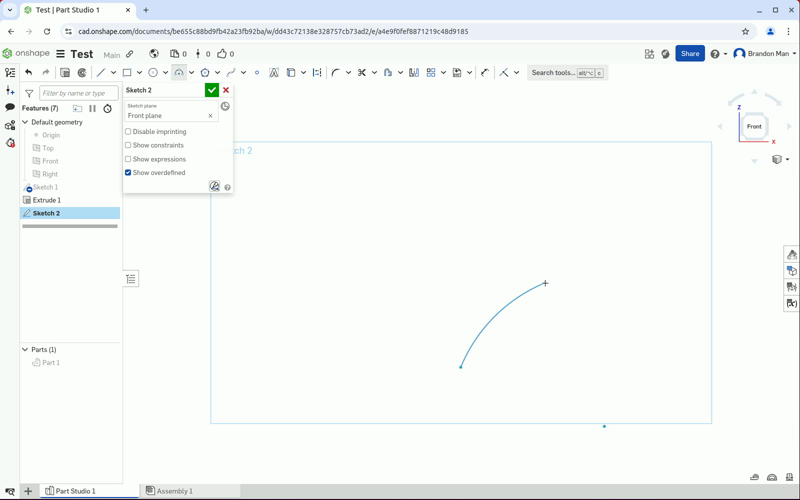
click(545, 282)
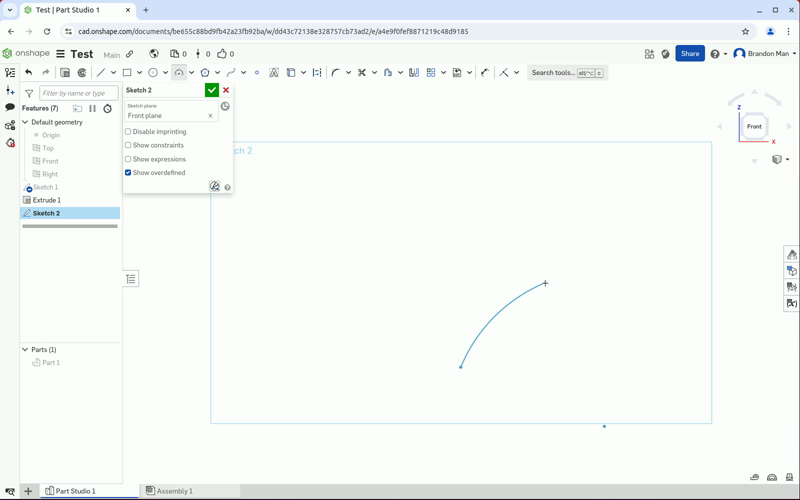
mouse_move(520, 342)
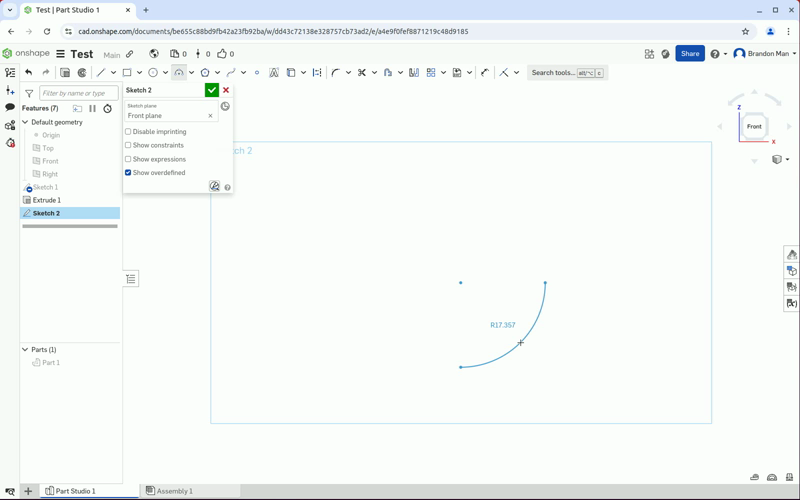
click(520, 342)
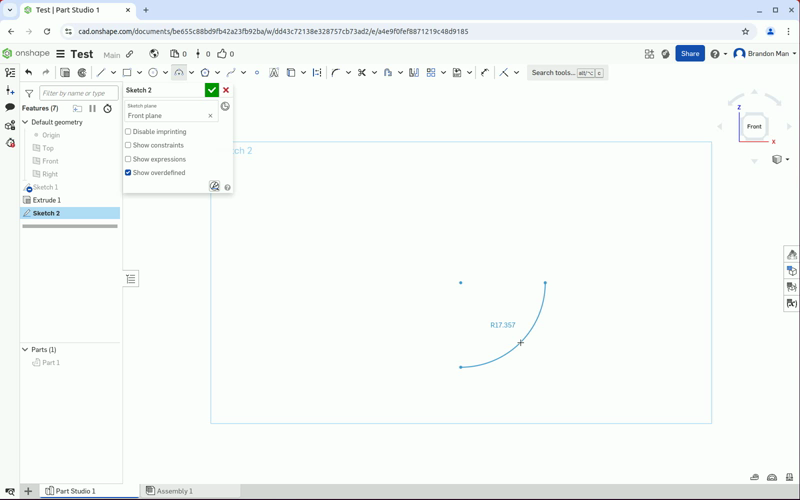
key_up(shift)
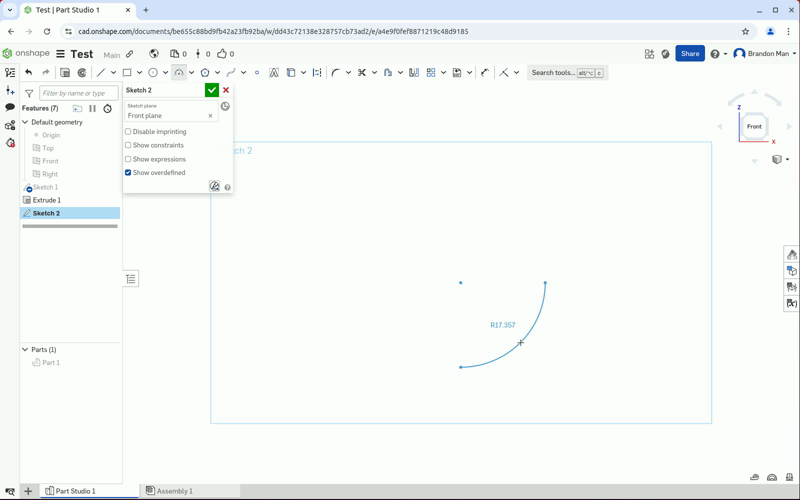
key(esc)
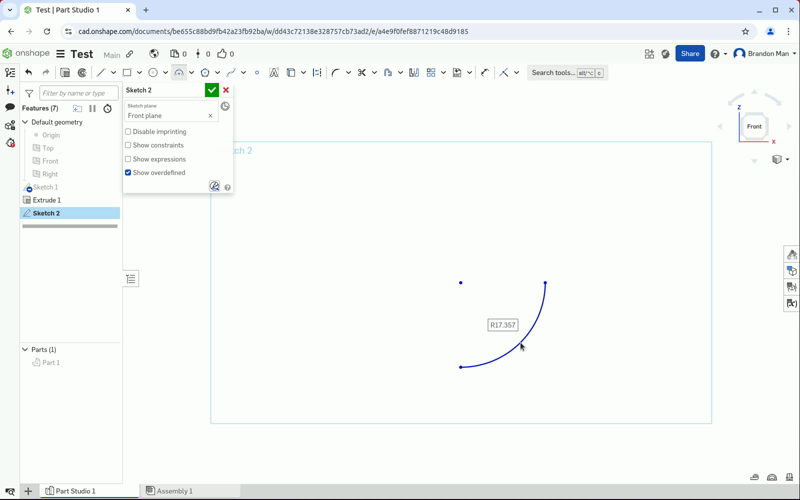
key(l)
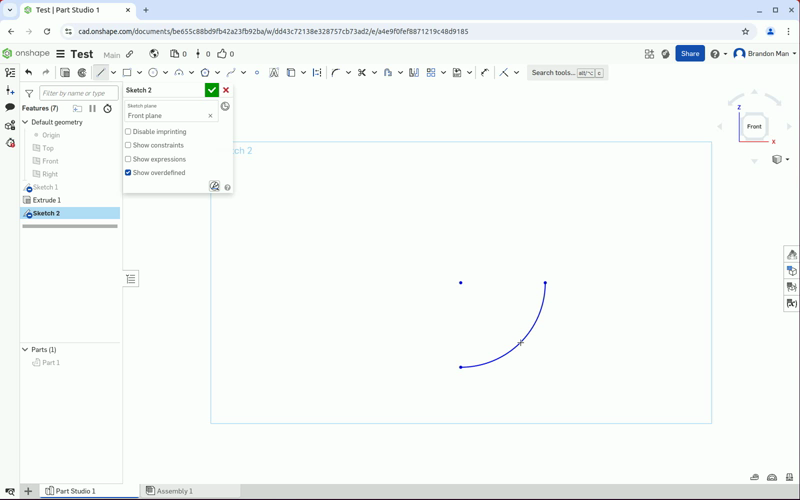
mouse_move(545, 282)
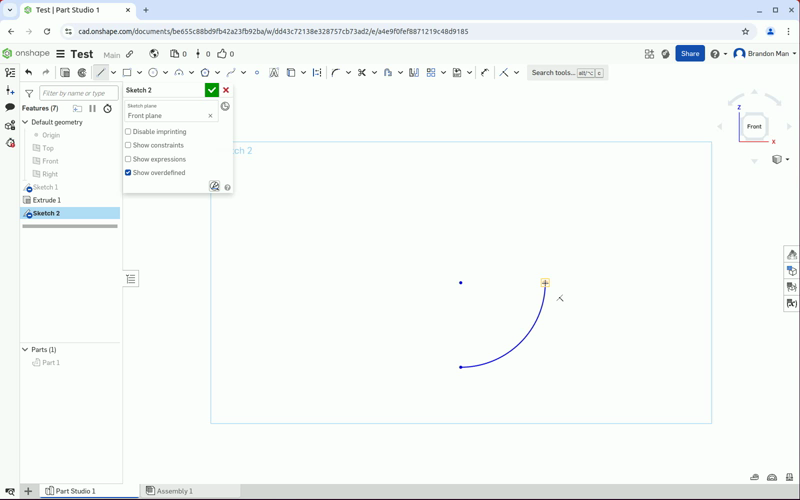
click(545, 282)
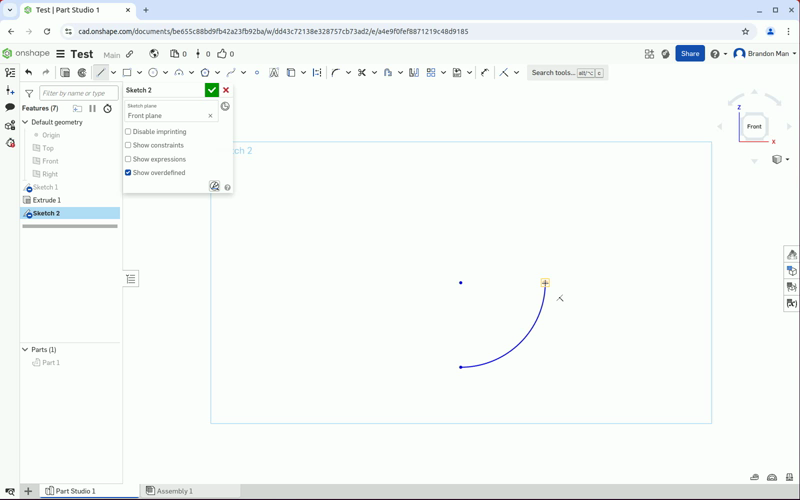
key_down(shift)
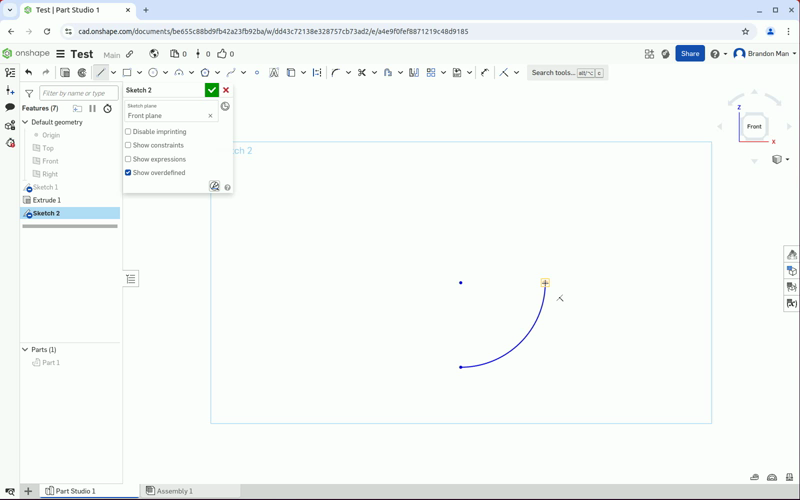
mouse_move(575, 282)
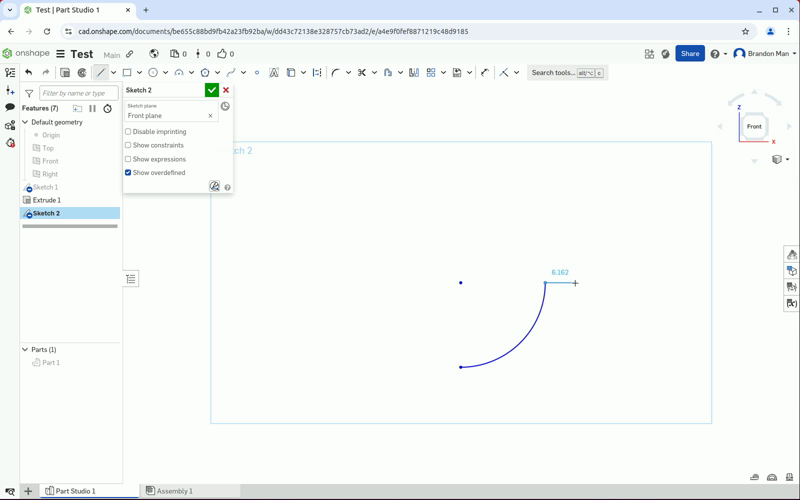
mouse_move(503, 282)
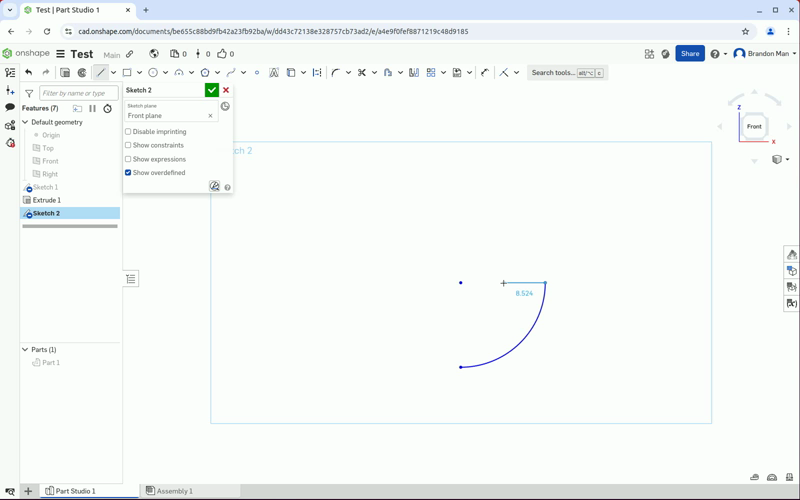
click(503, 282)
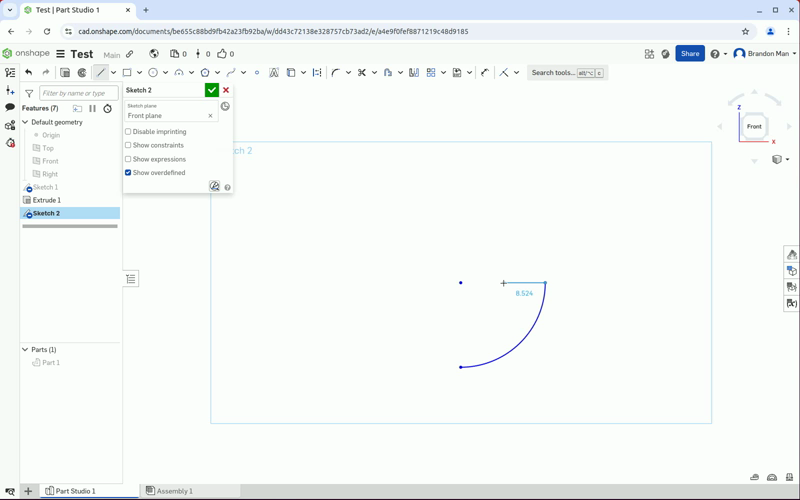
key_up(shift)
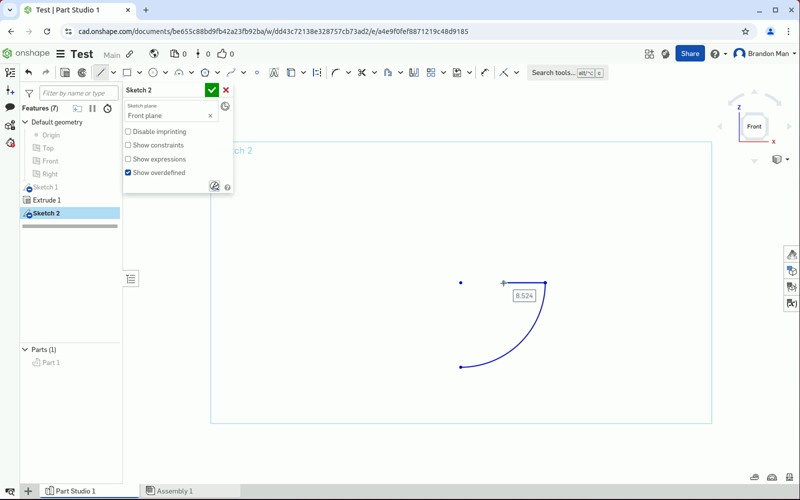
key(esc)
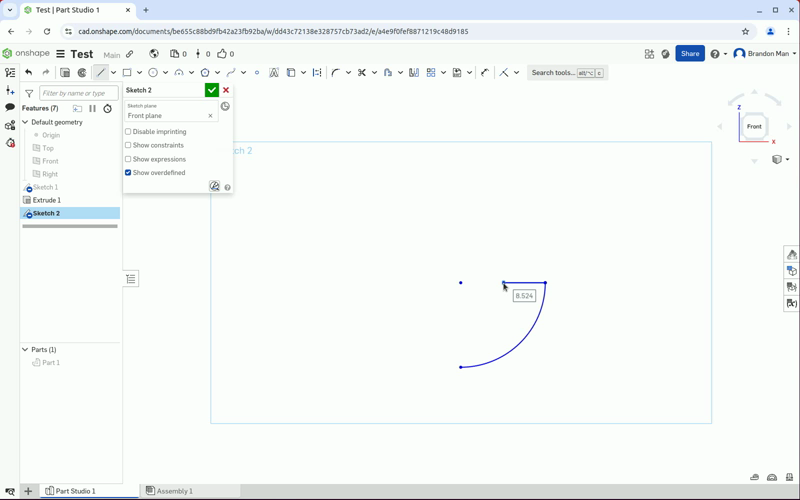
key(a)
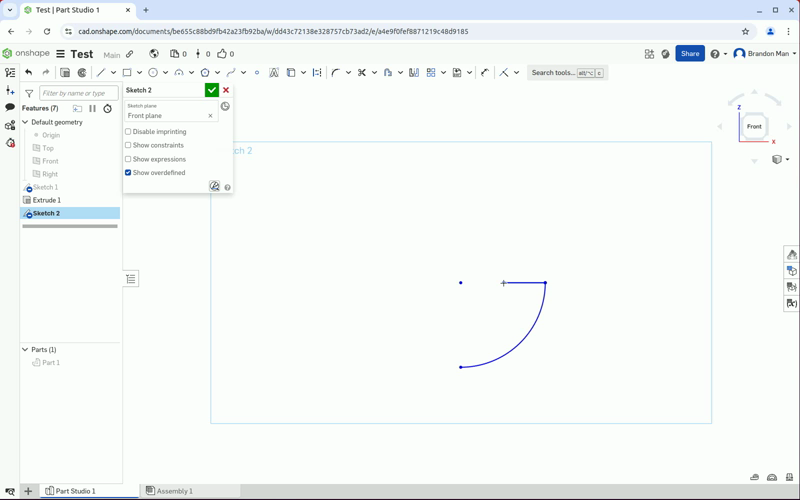
mouse_move(503, 282)
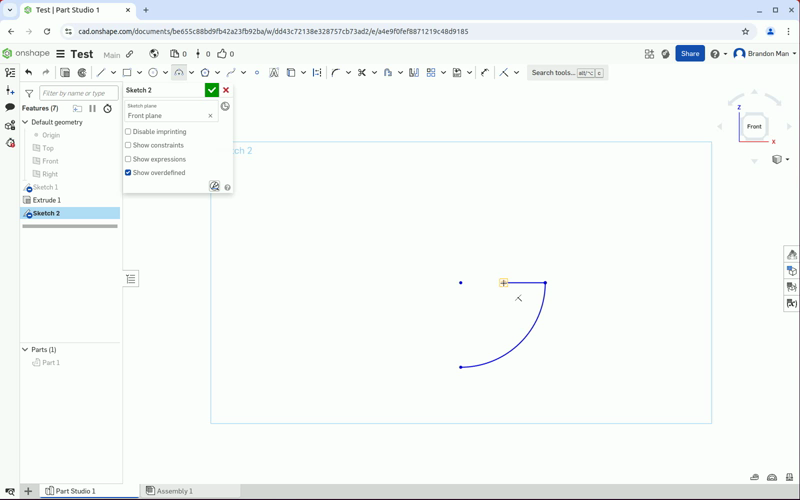
click(503, 282)
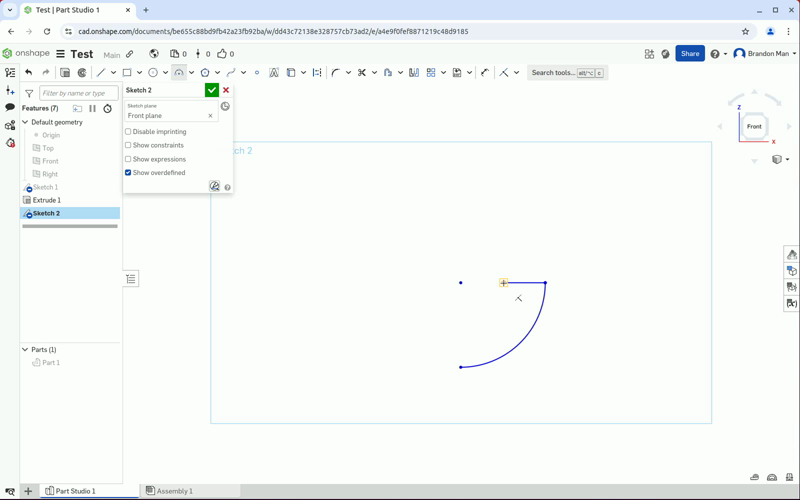
key_down(shift)
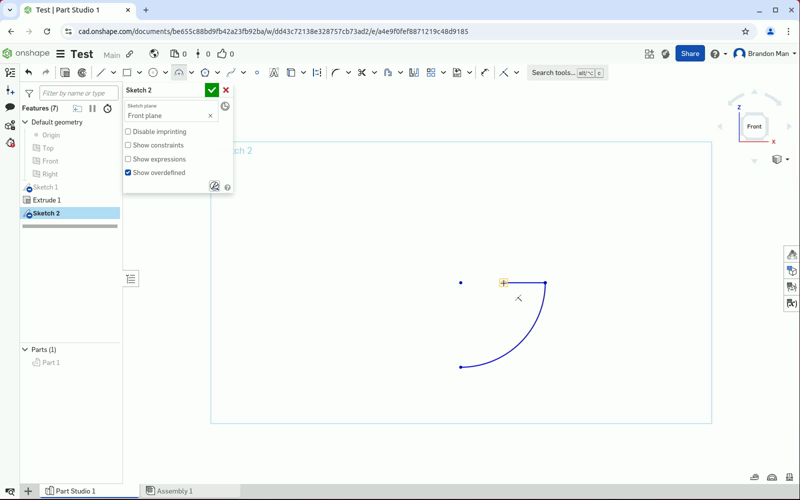
mouse_move(460, 324)
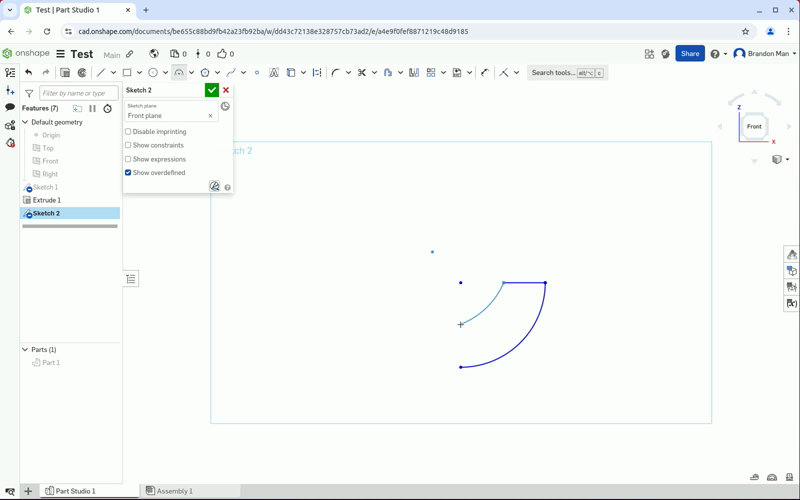
click(460, 324)
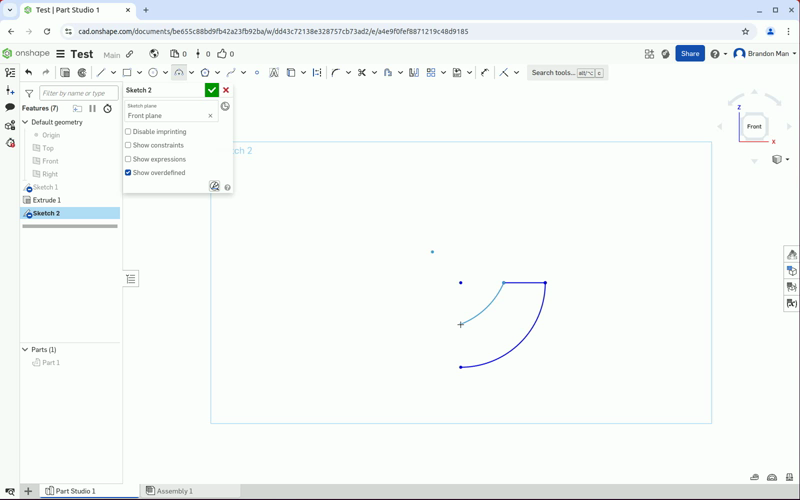
mouse_move(490, 312)
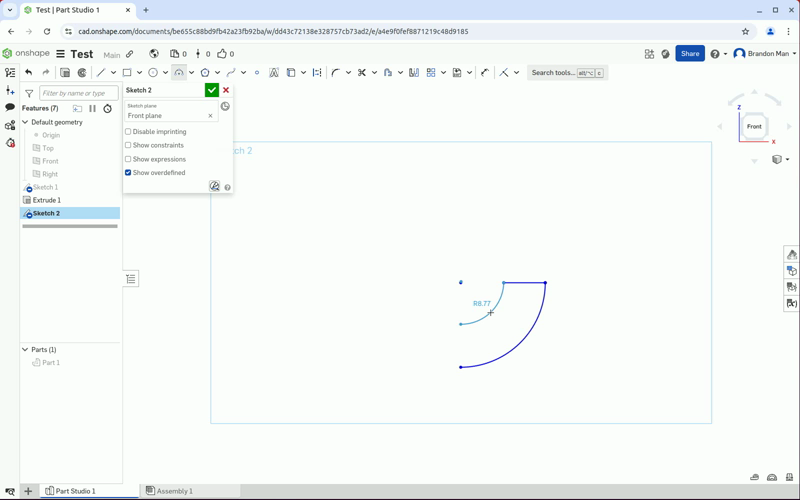
click(490, 312)
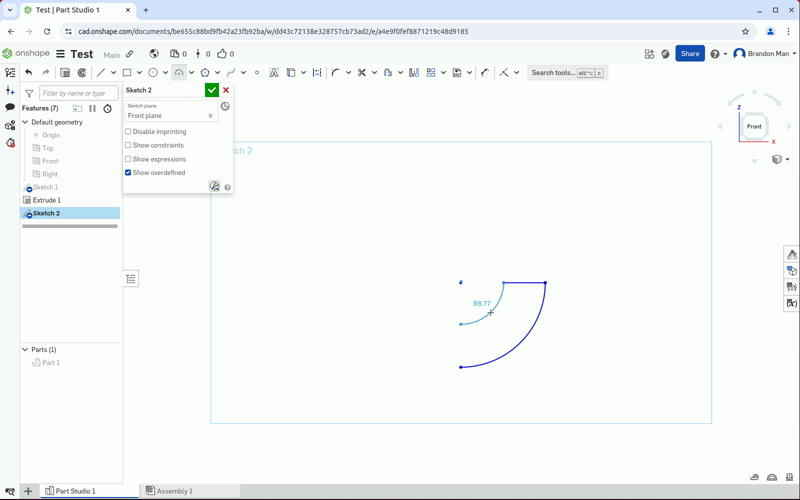
key_up(shift)
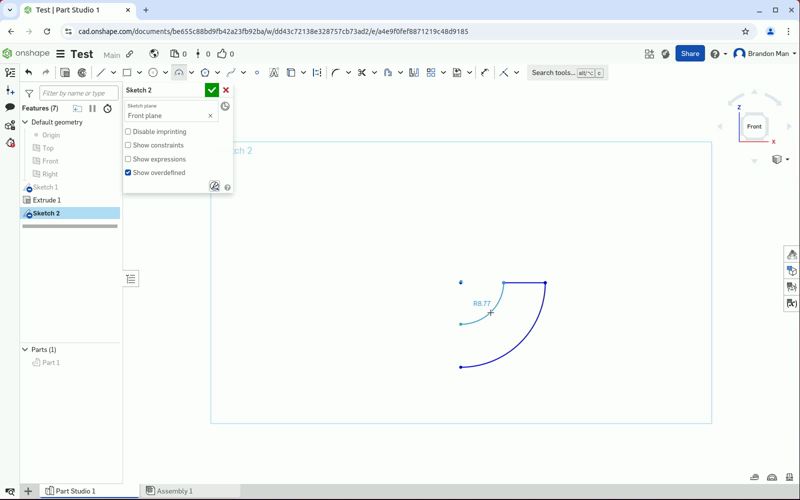
key(esc)
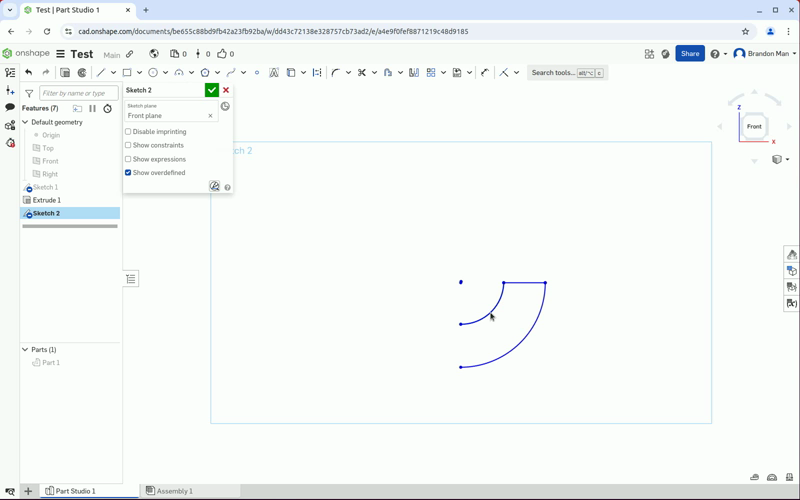
key(l)
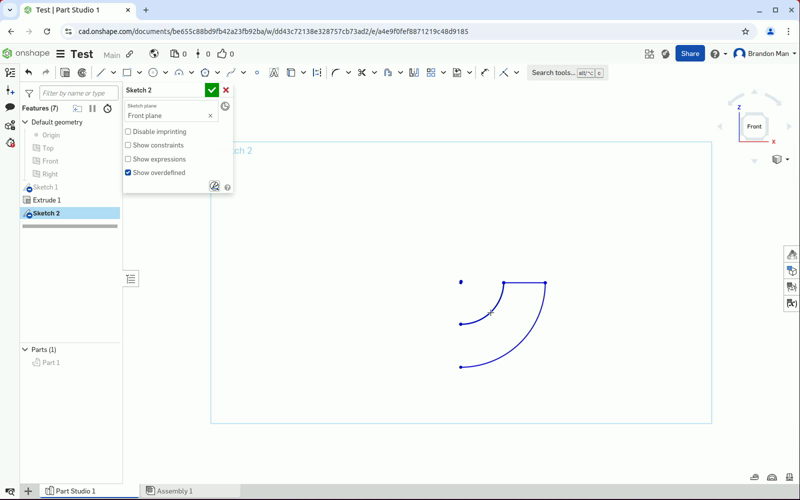
mouse_move(460, 324)
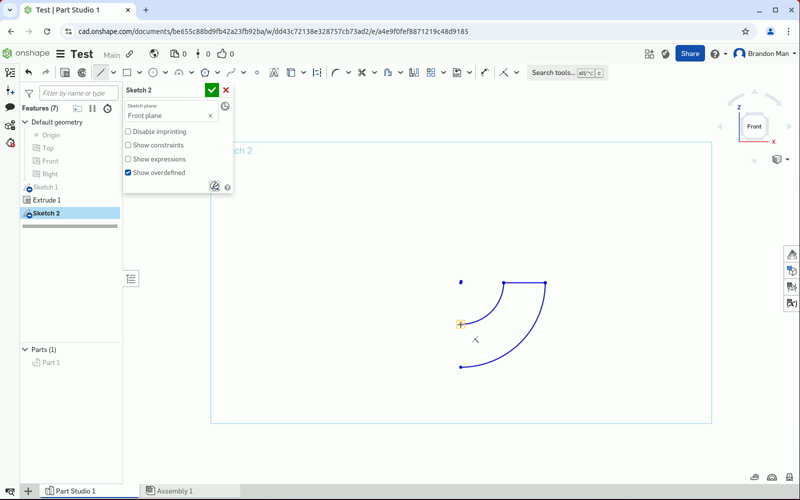
click(460, 324)
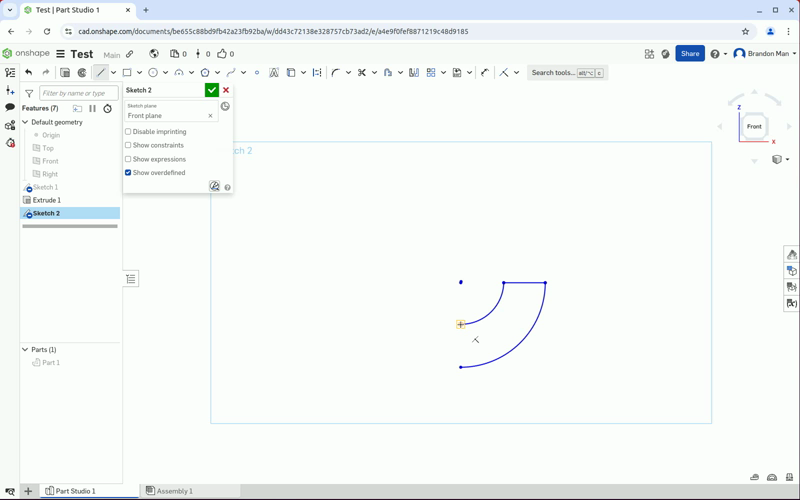
mouse_move(490, 324)
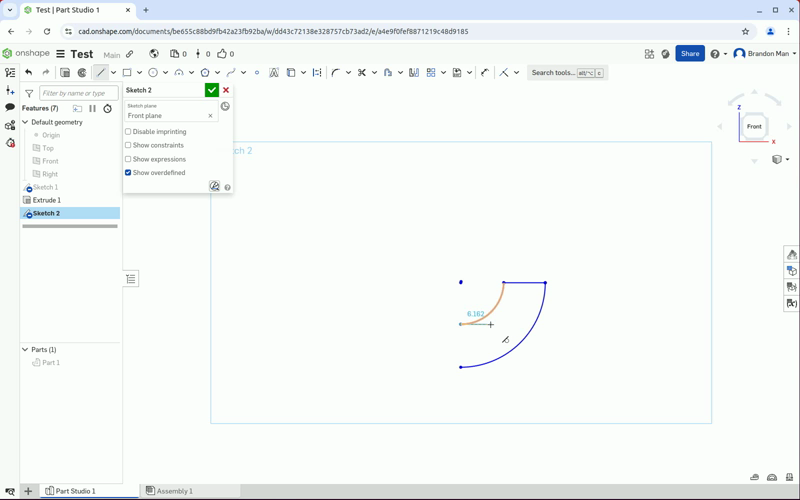
key_down(shift)
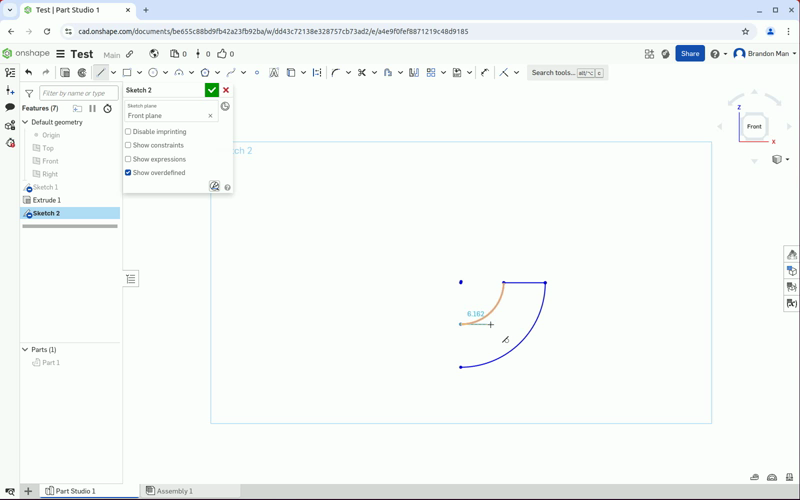
mouse_move(460, 367)
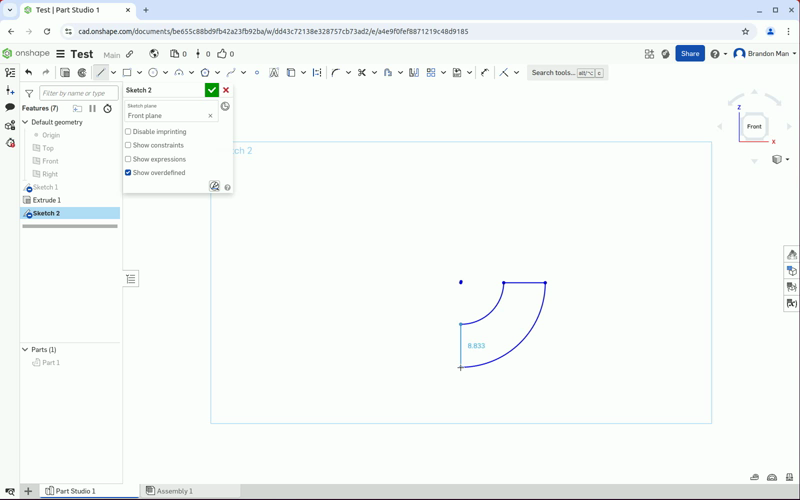
key_up(shift)
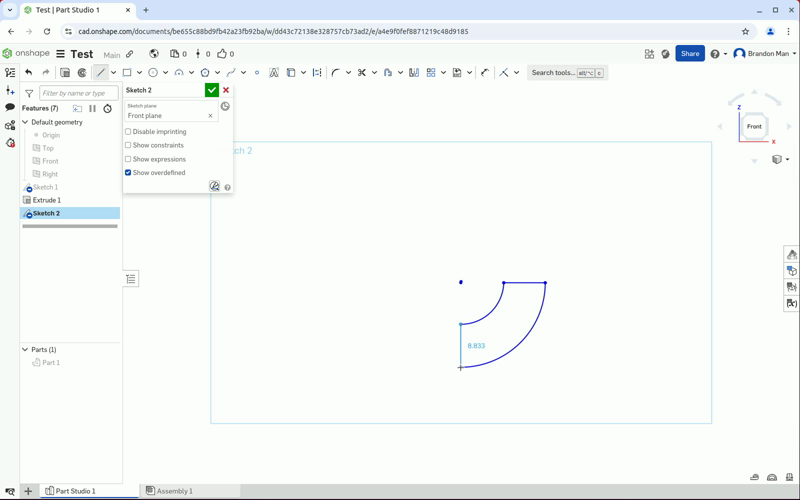
click(460, 367)
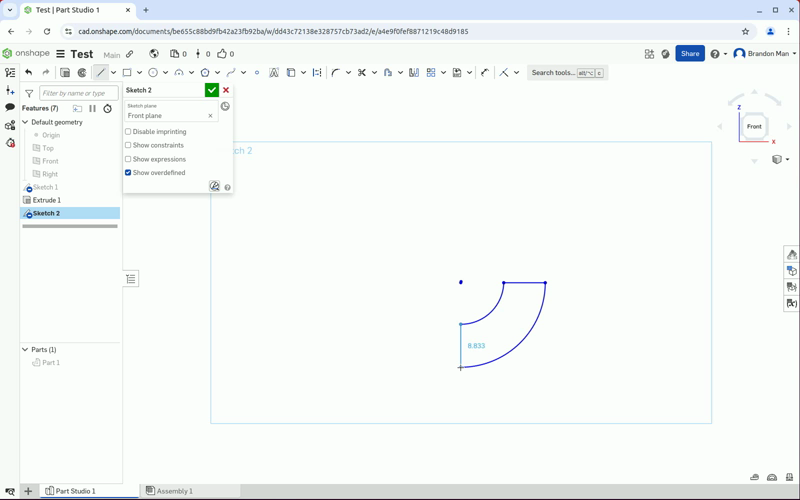
key(esc)
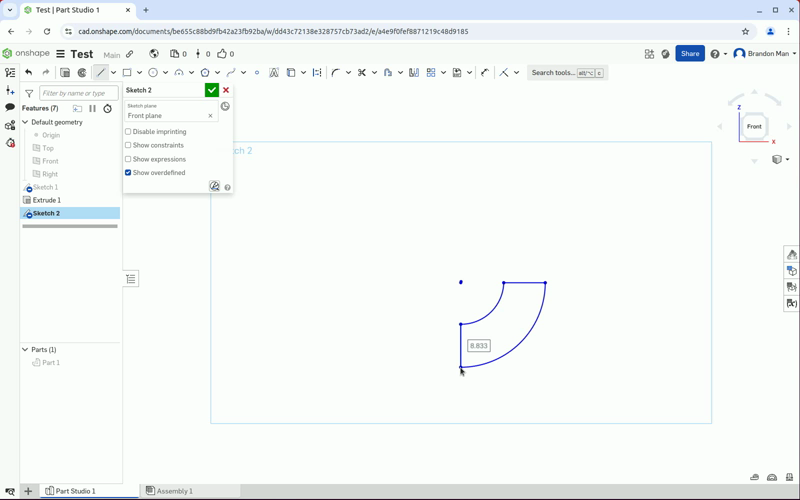
mouse_move(487, 359)
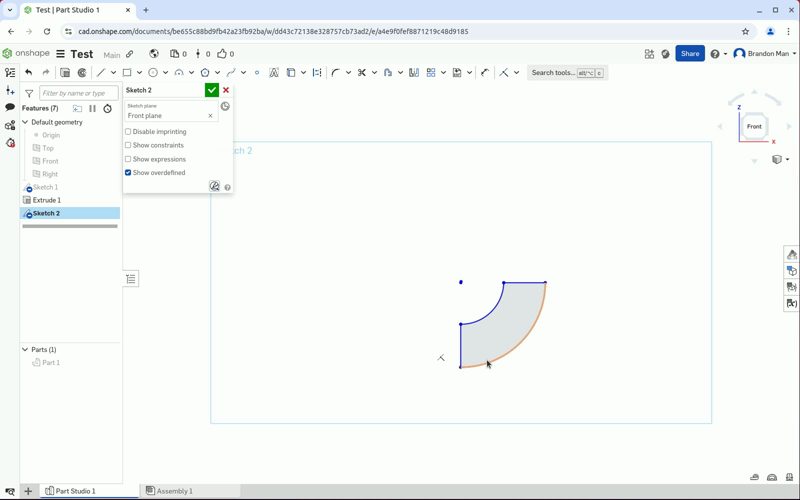
click(487, 359)
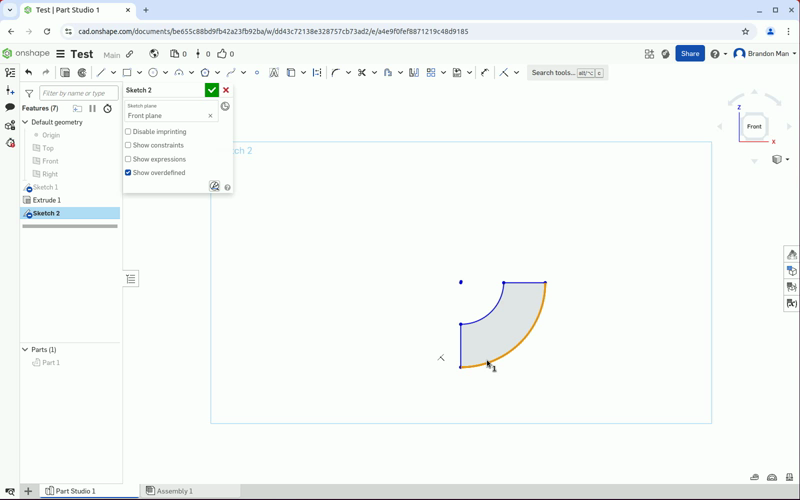
mouse_move(73, 352)
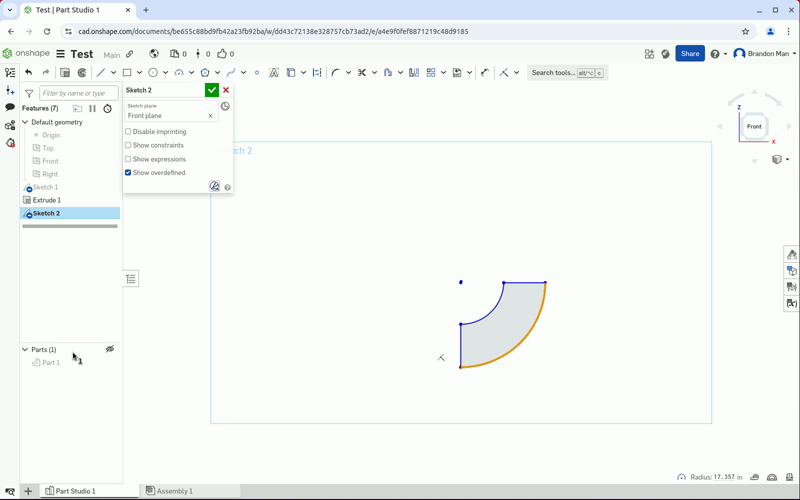
key(shift+y)
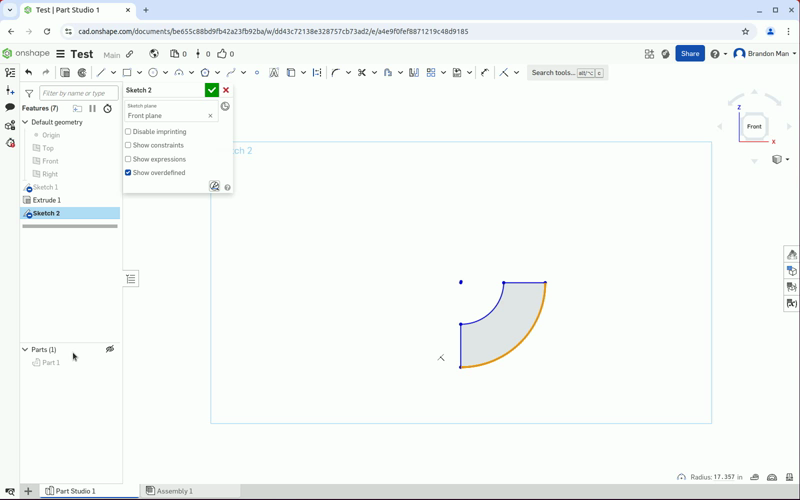
key(shift+e)
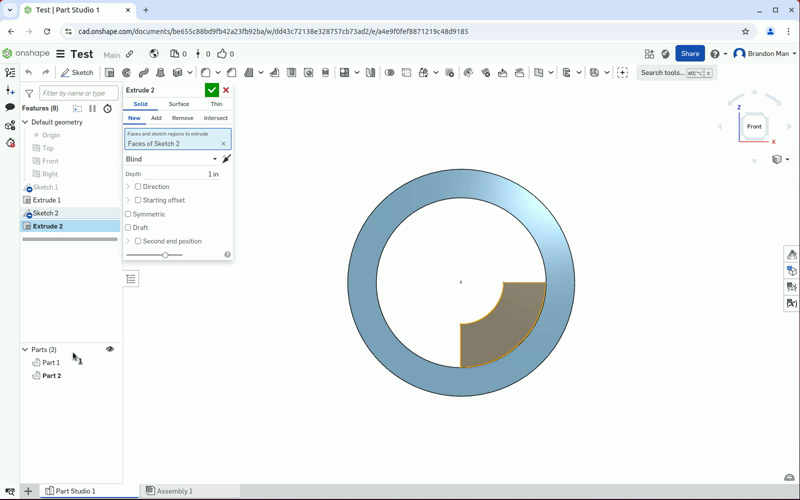
mouse_move(143, 106)
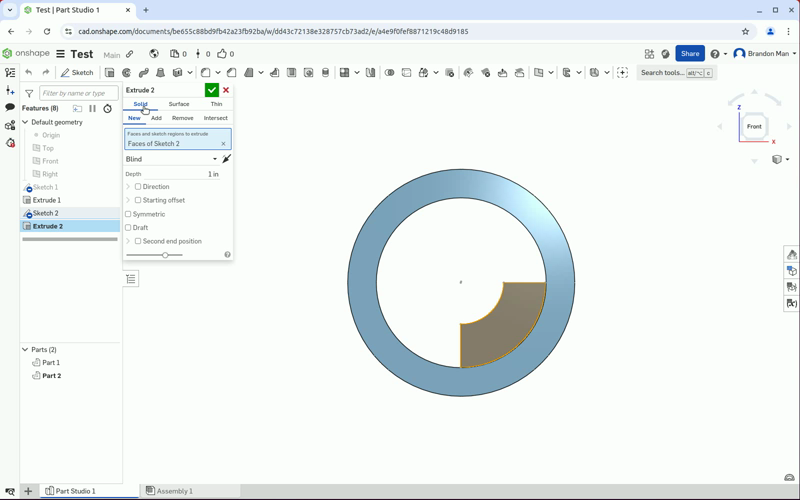
click(143, 106)
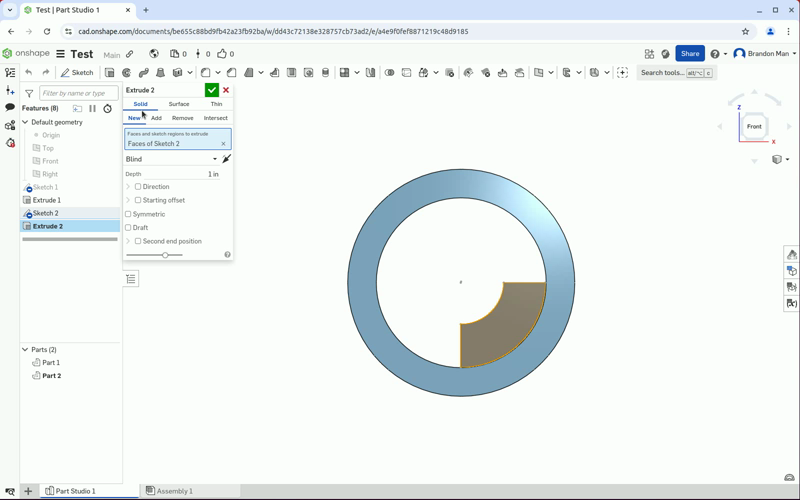
mouse_move(137, 120)
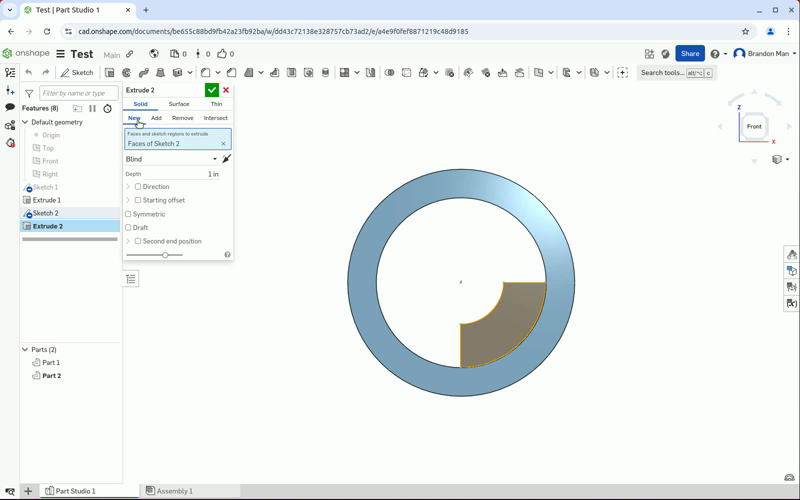
click(137, 120)
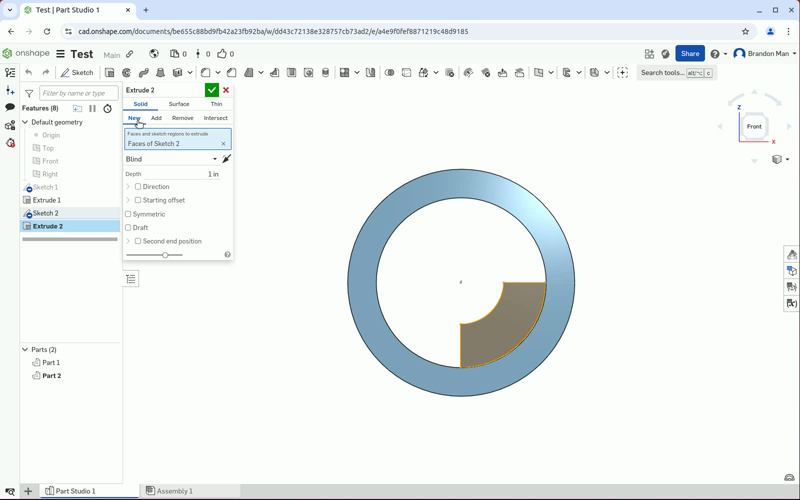
key(tab, 4)
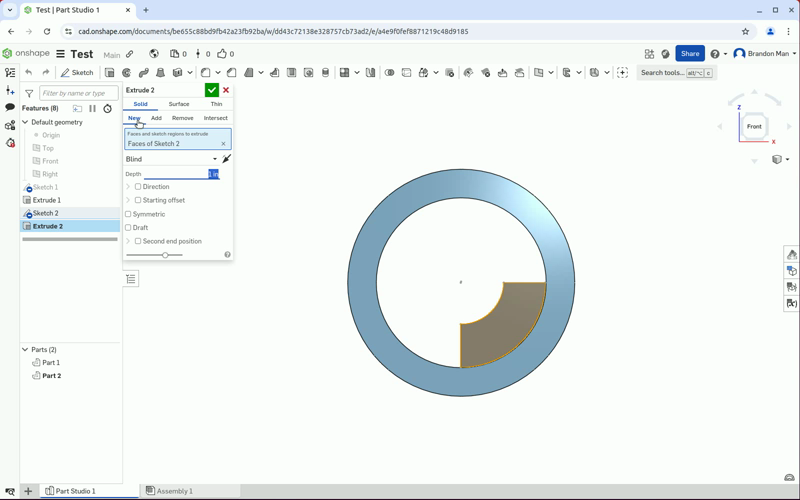
text(14.683)
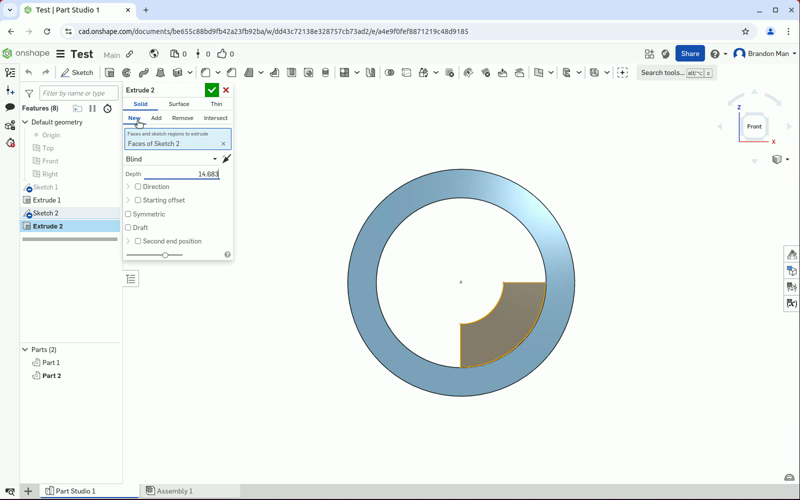
key(enter)
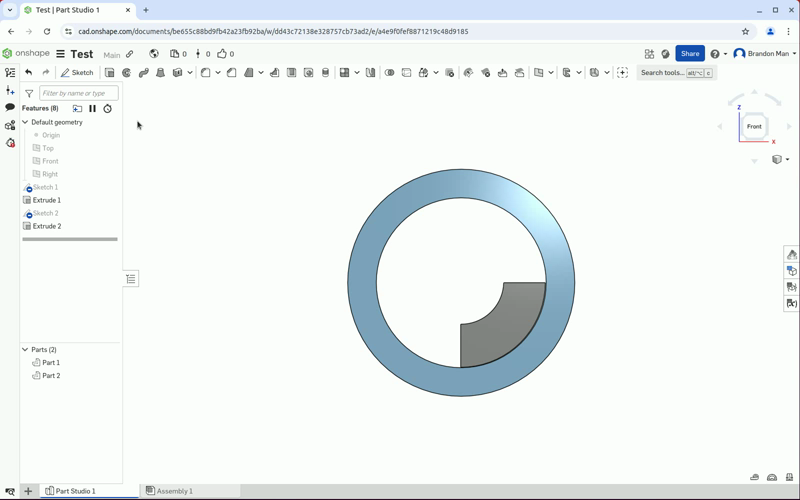
key(shift+h)
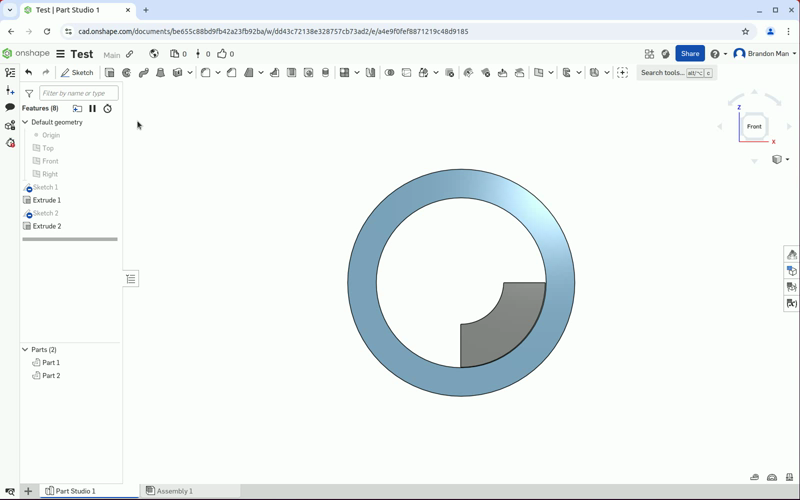
key(shift+h)
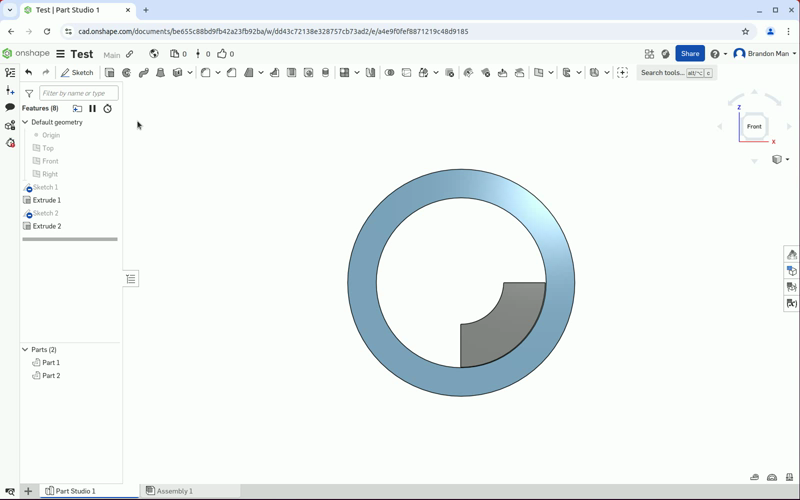
mouse_move(73, 189)
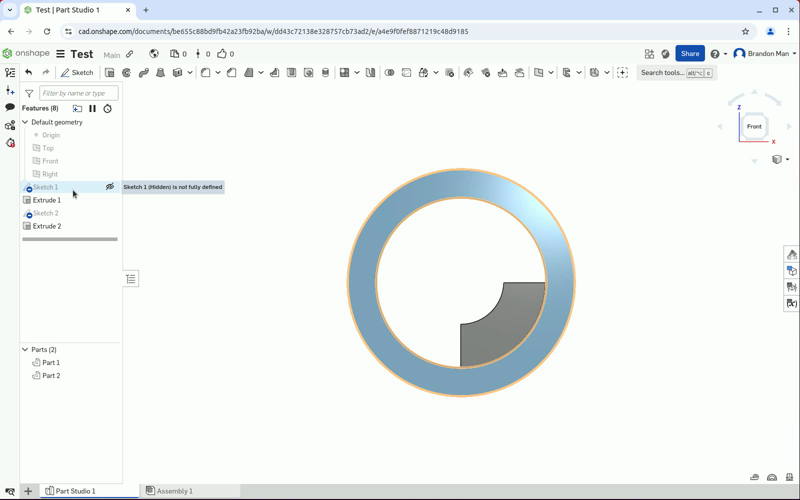
click(73, 189)
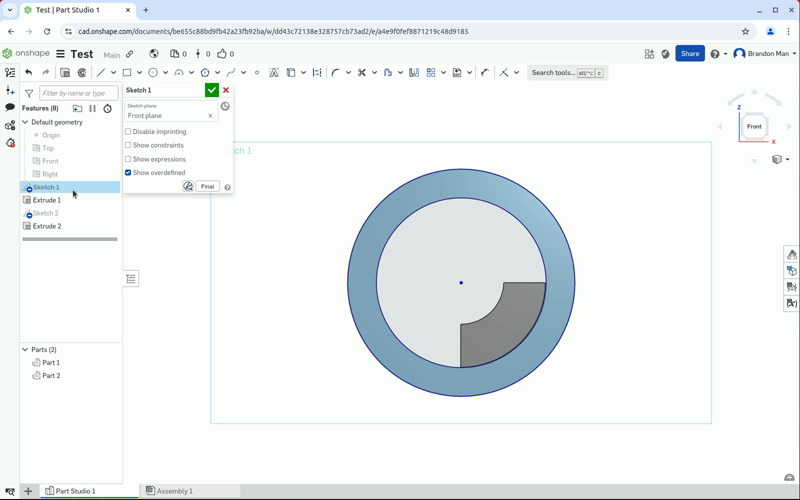
mouse_move(229, 92)
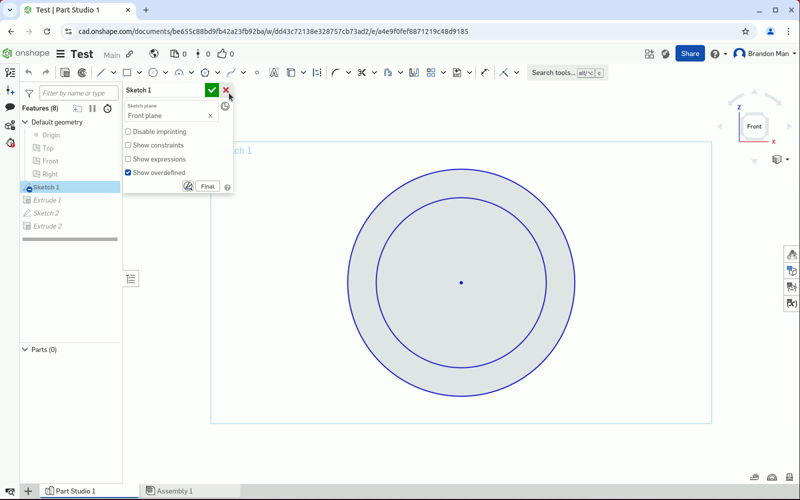
click(229, 92)
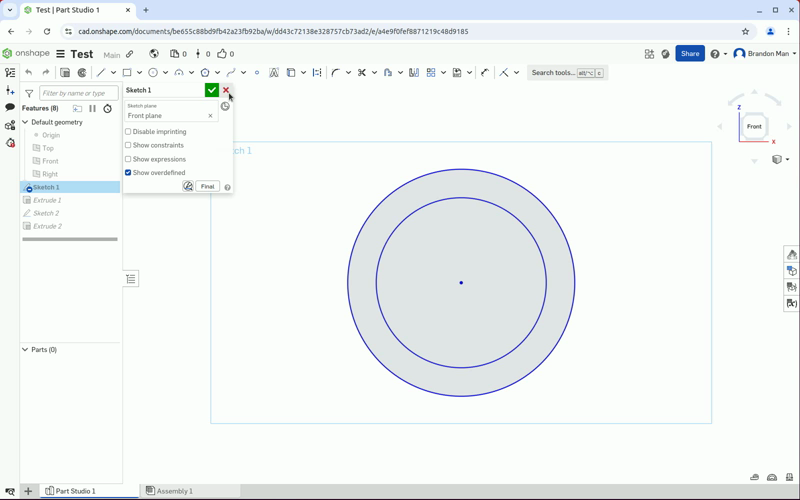
key(shift+s)
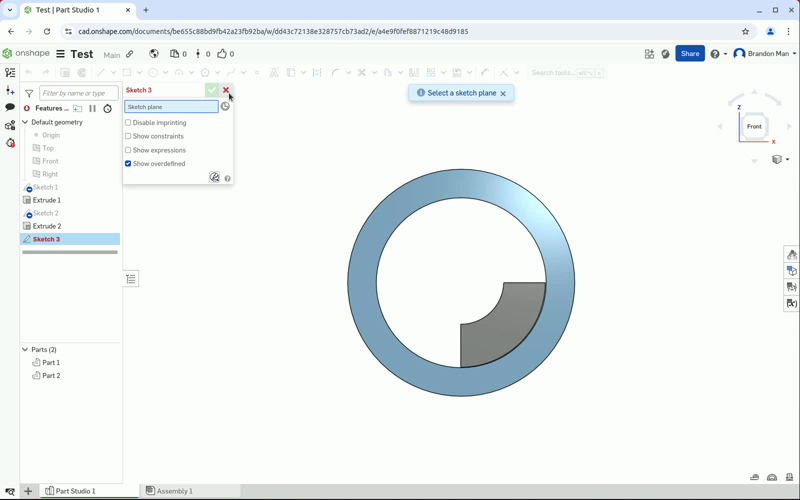
mouse_move(73, 163)
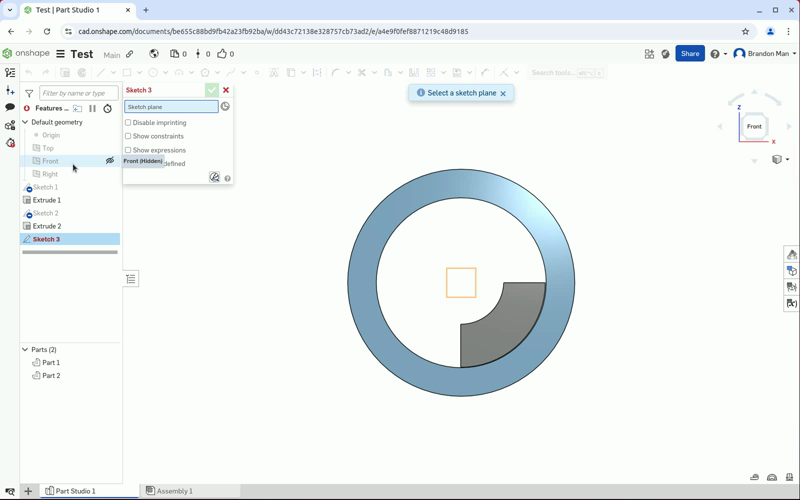
click(73, 163)
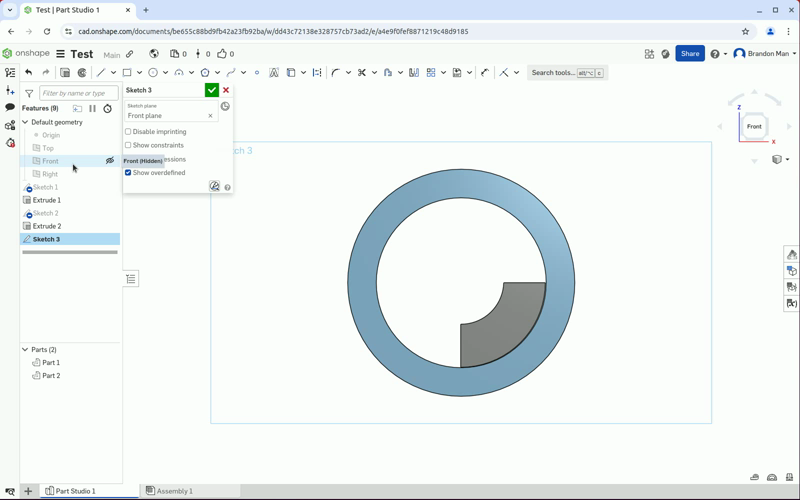
mouse_move(73, 352)
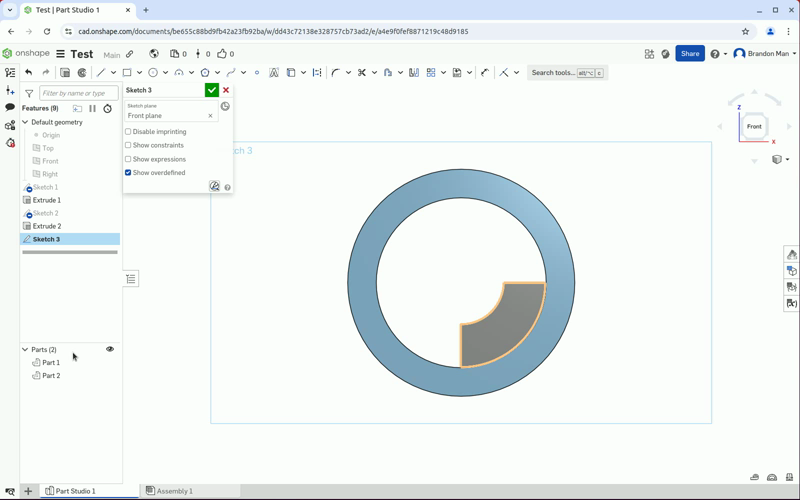
key(y)
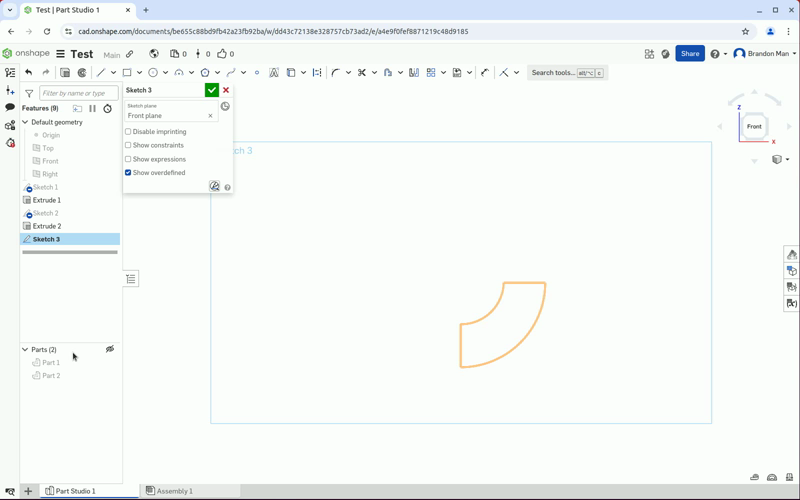
key(l)
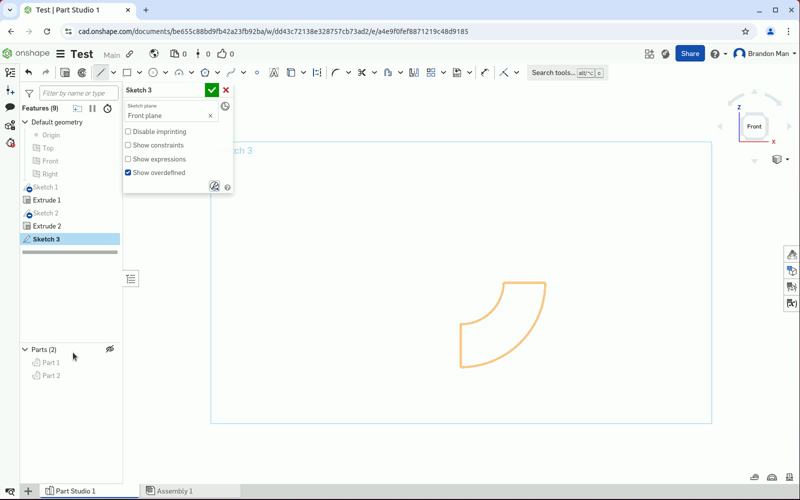
key_down(shift)
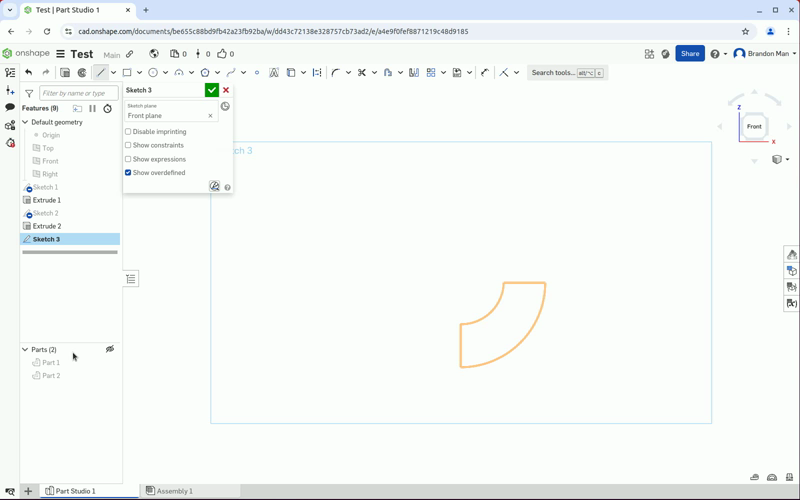
mouse_move(376, 282)
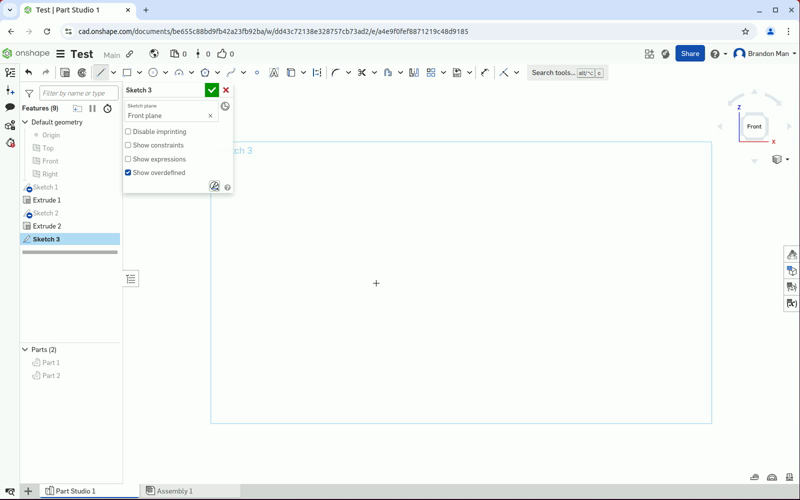
click(376, 282)
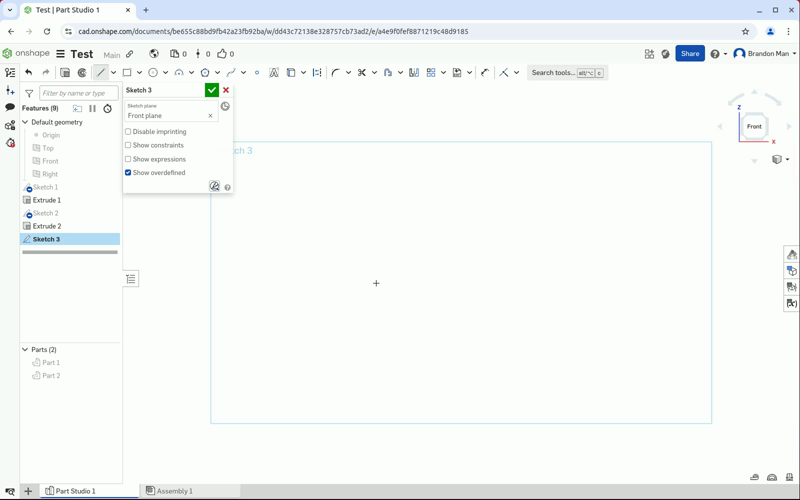
key_up(shift)
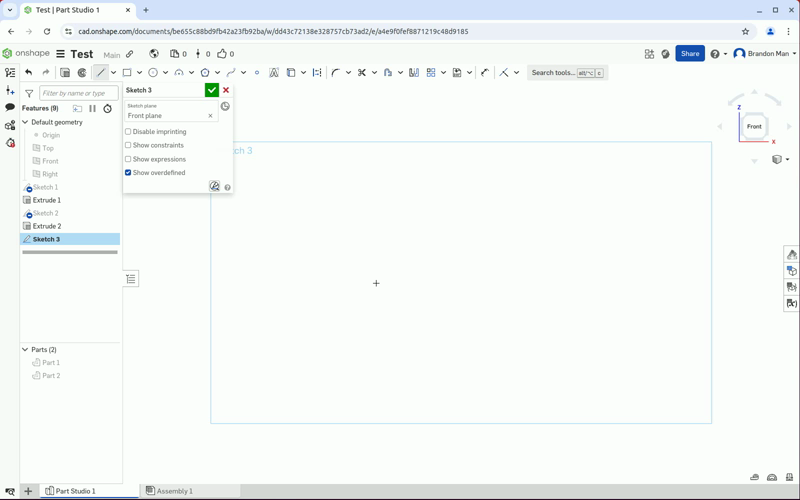
key_down(shift)
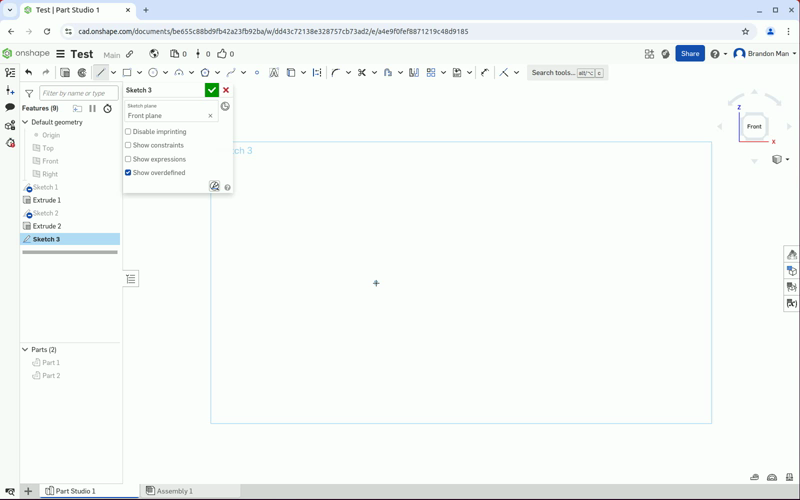
mouse_move(406, 282)
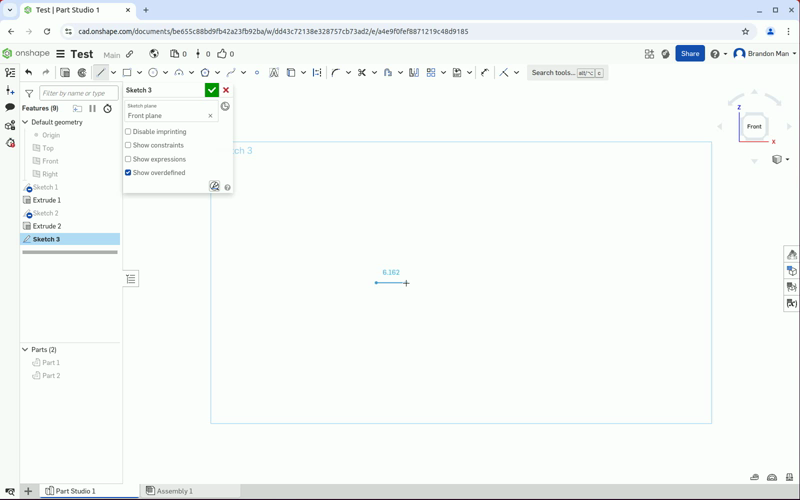
mouse_move(419, 282)
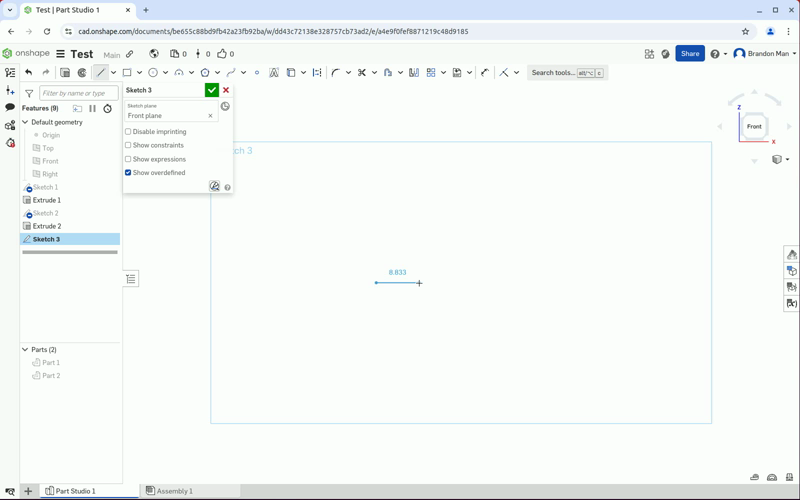
click(419, 282)
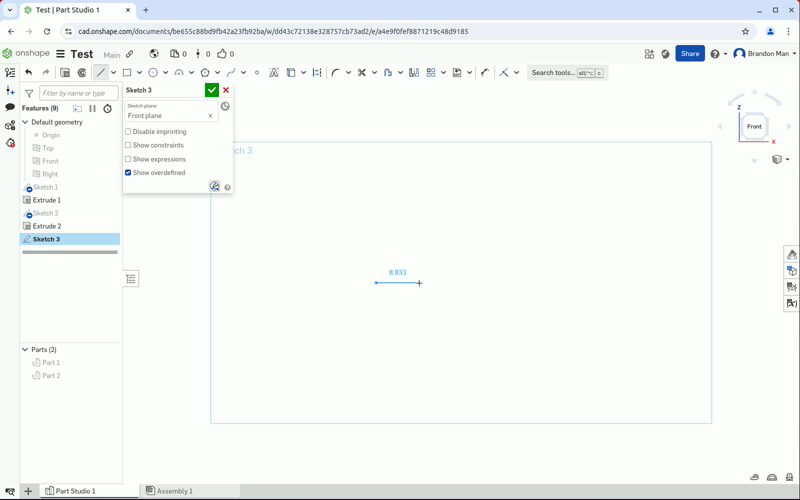
key_up(shift)
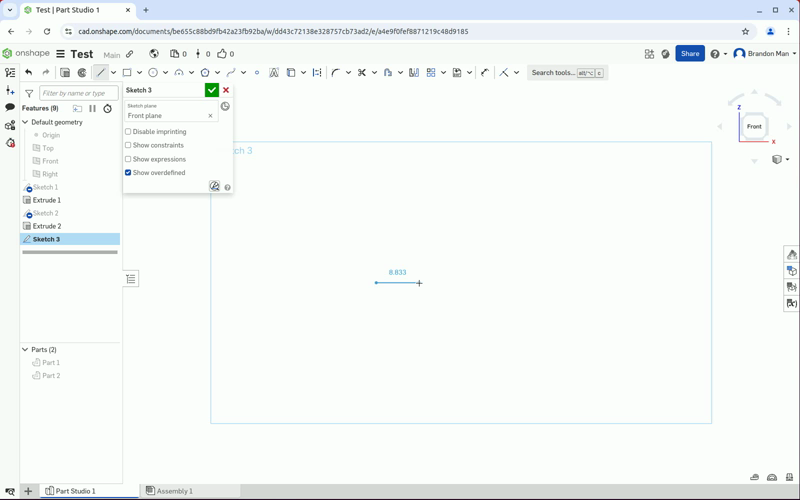
key(esc)
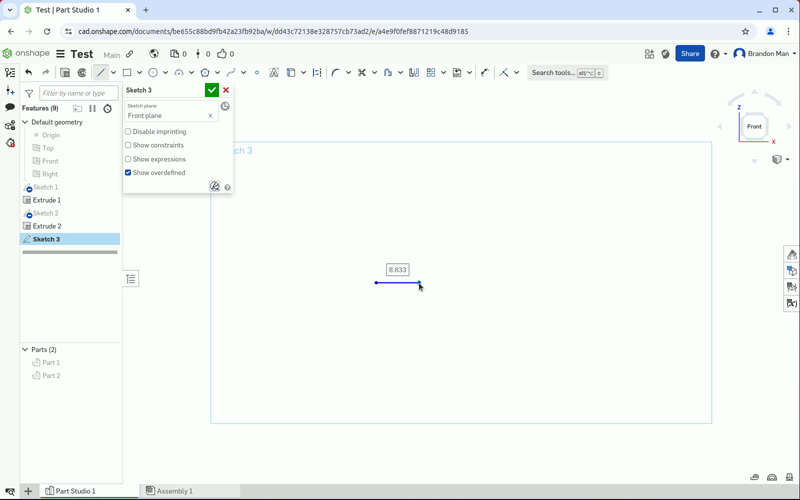
key(a)
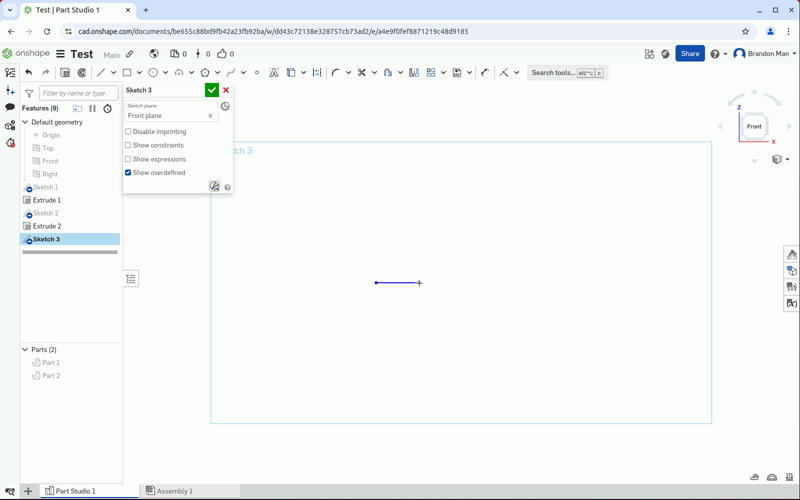
mouse_move(419, 282)
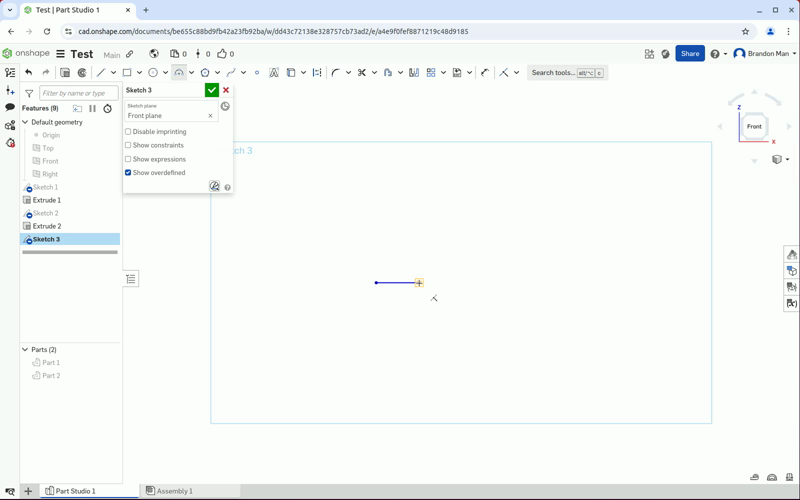
click(419, 282)
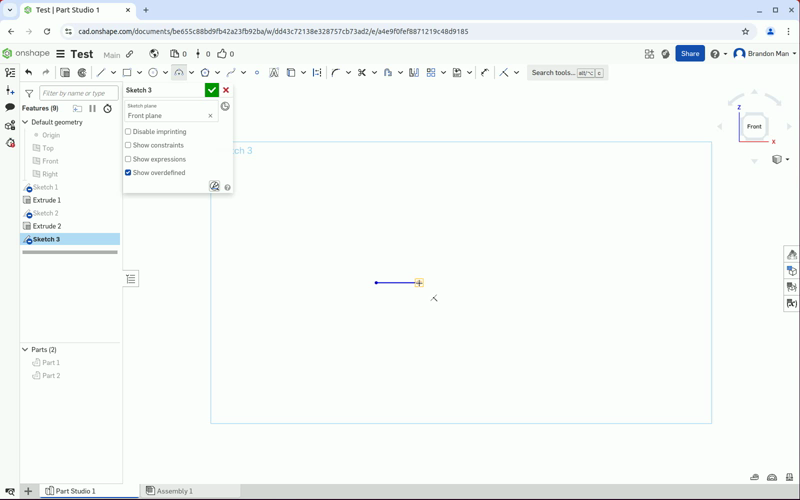
key_down(shift)
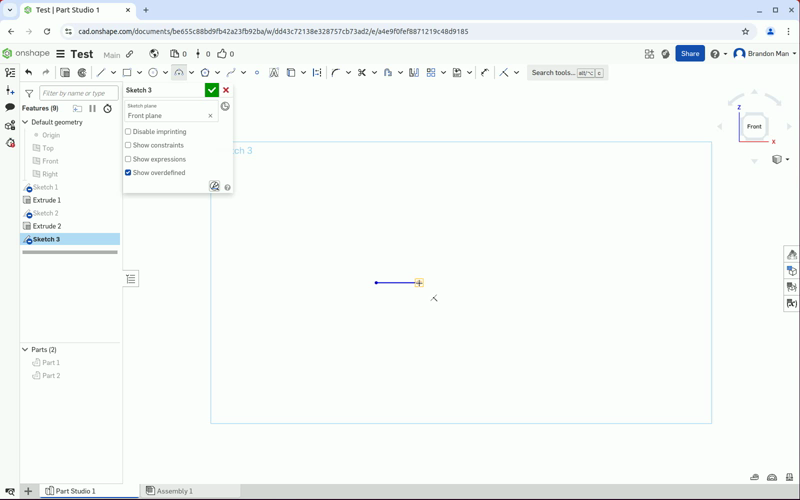
mouse_move(461, 240)
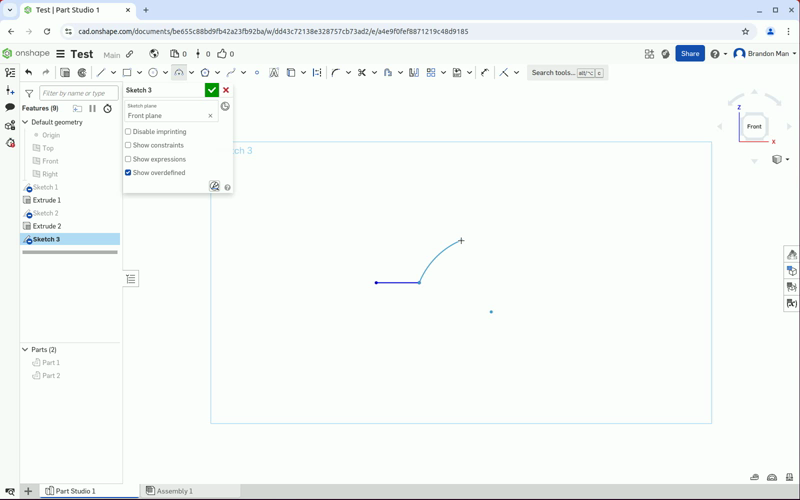
click(461, 240)
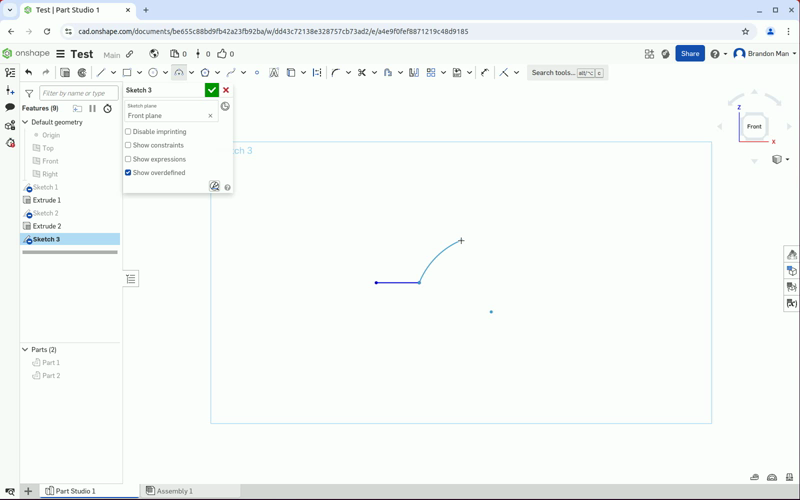
mouse_move(431, 252)
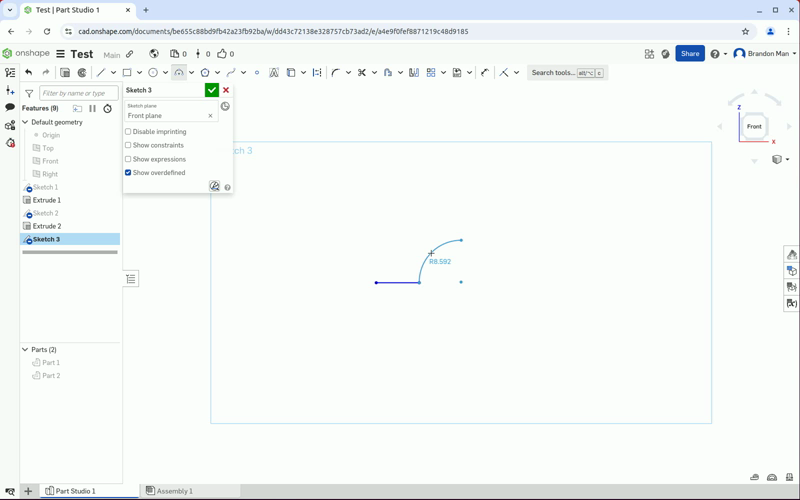
click(431, 252)
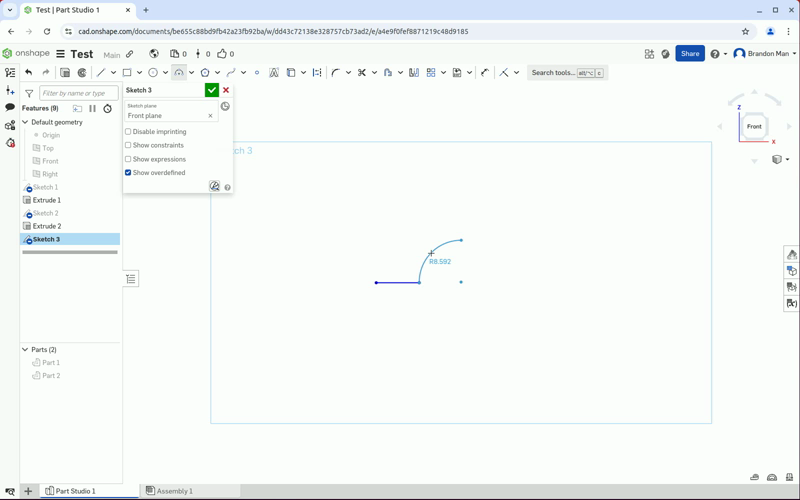
key_up(shift)
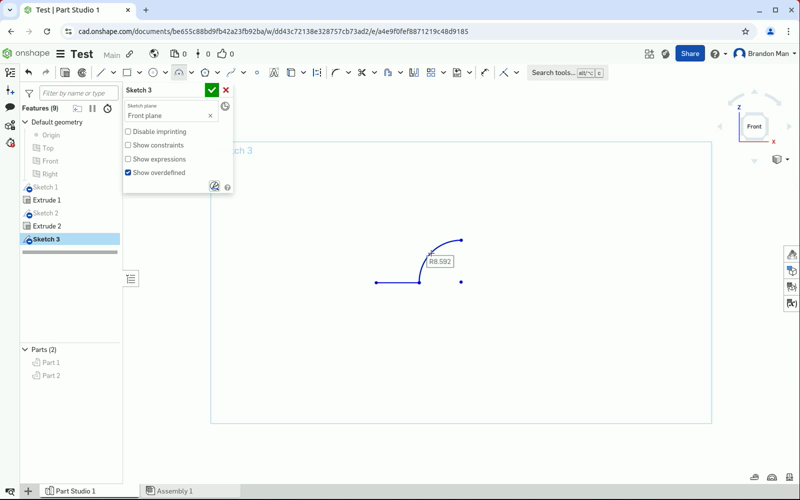
key(esc)
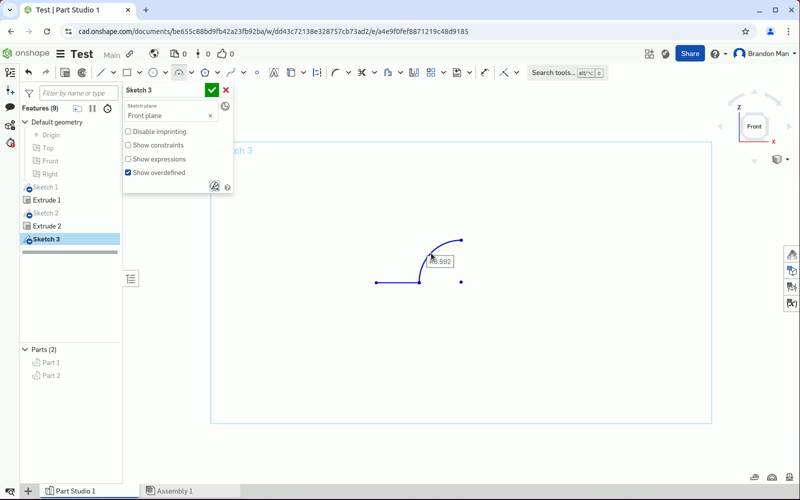
key(l)
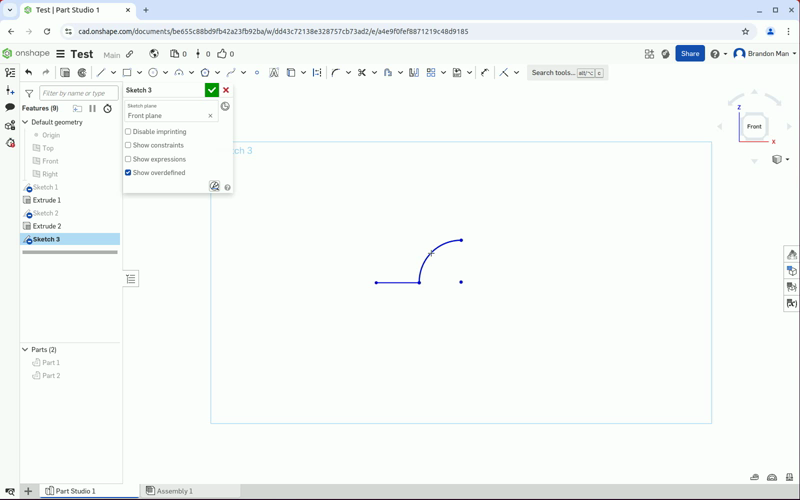
mouse_move(461, 240)
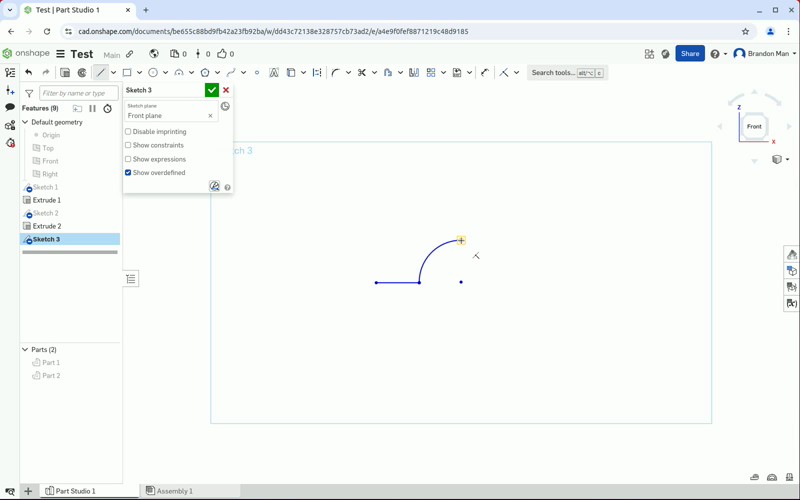
click(461, 240)
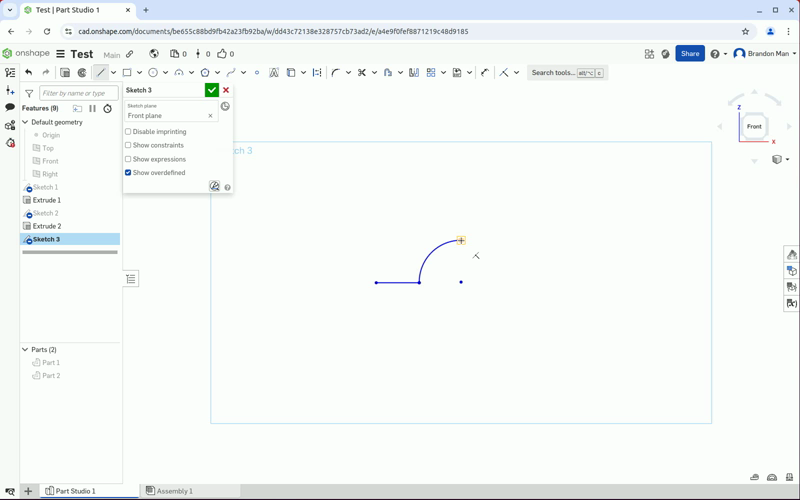
key_down(shift)
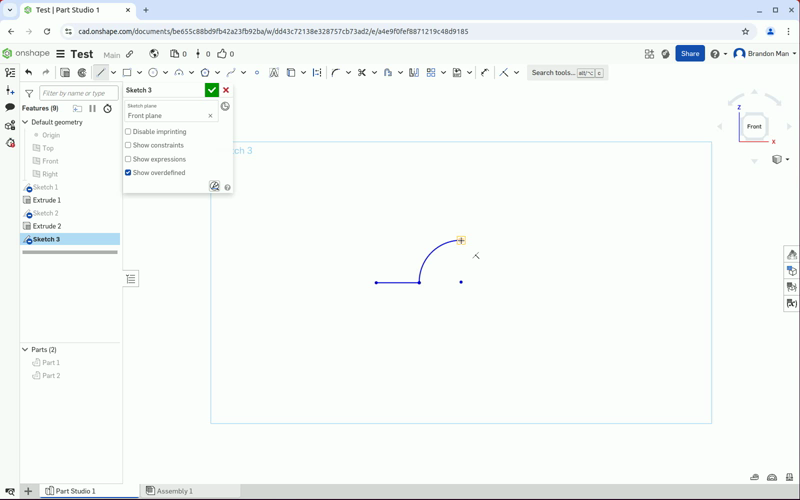
mouse_move(491, 240)
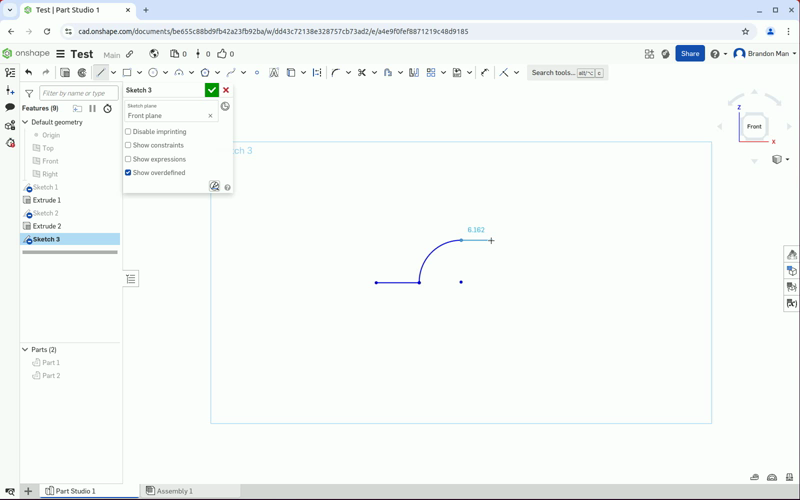
mouse_move(461, 198)
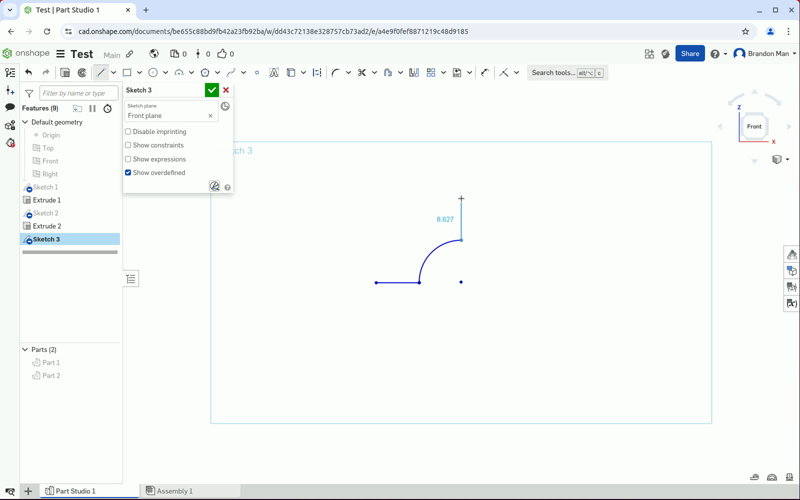
click(461, 198)
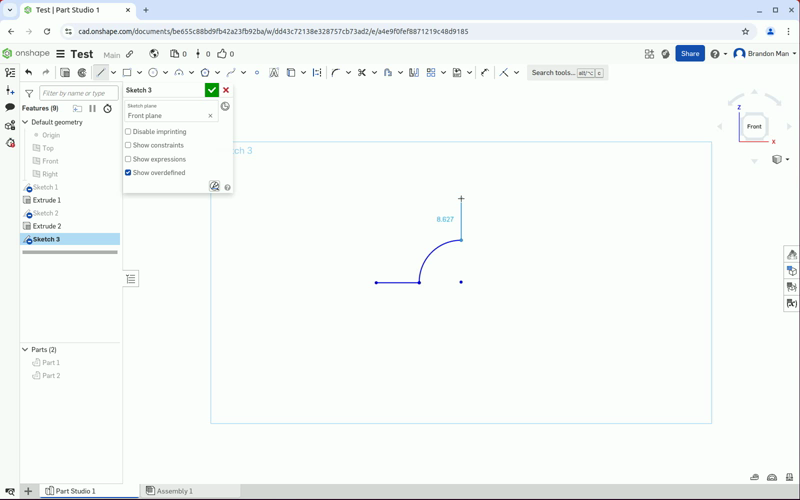
key_up(shift)
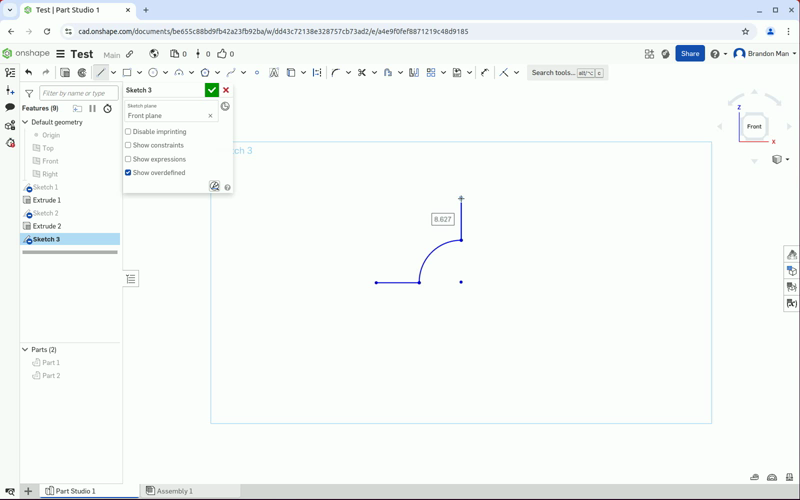
key(esc)
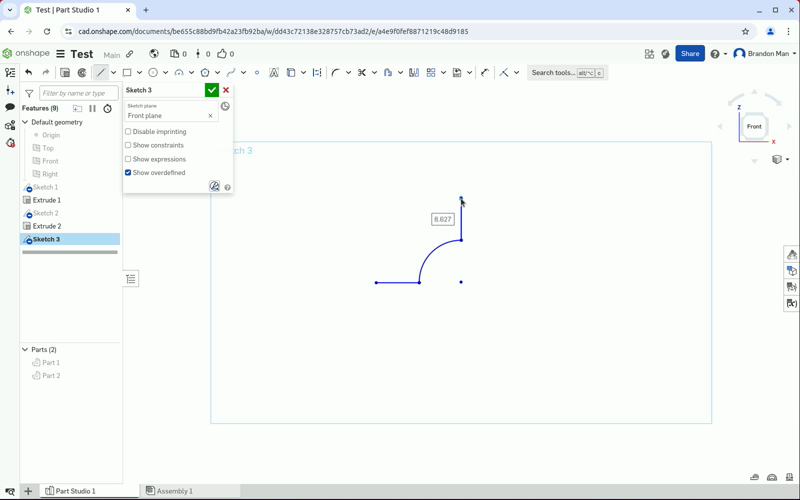
key(a)
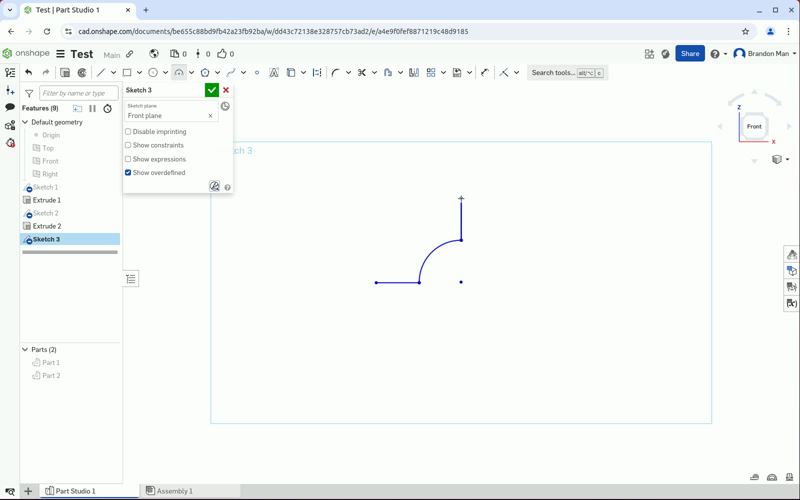
mouse_move(461, 198)
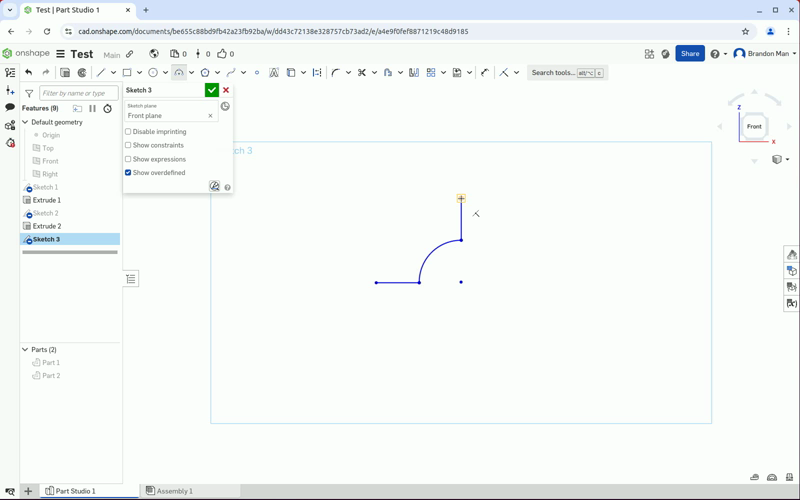
click(461, 198)
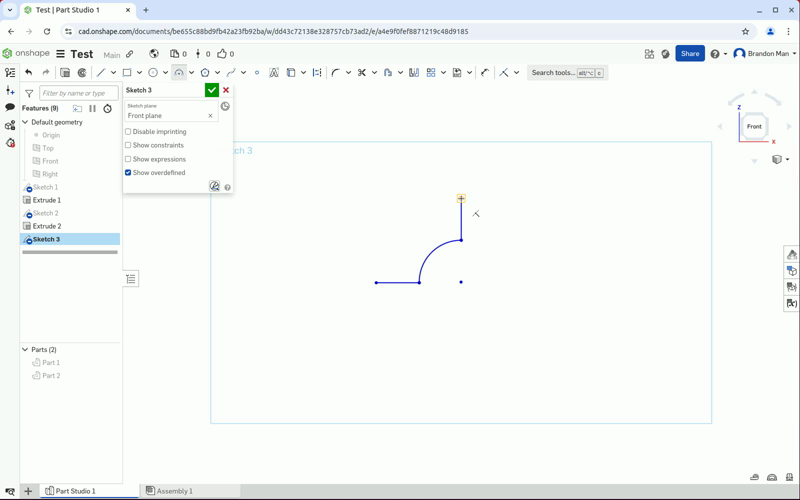
mouse_move(376, 282)
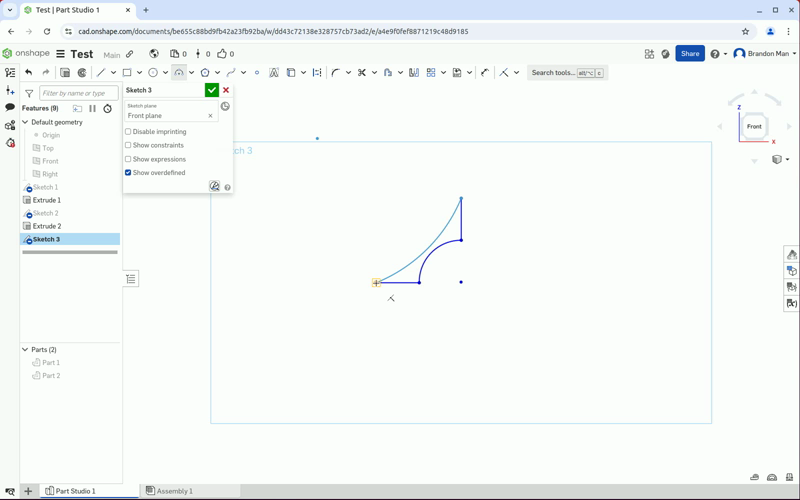
click(376, 282)
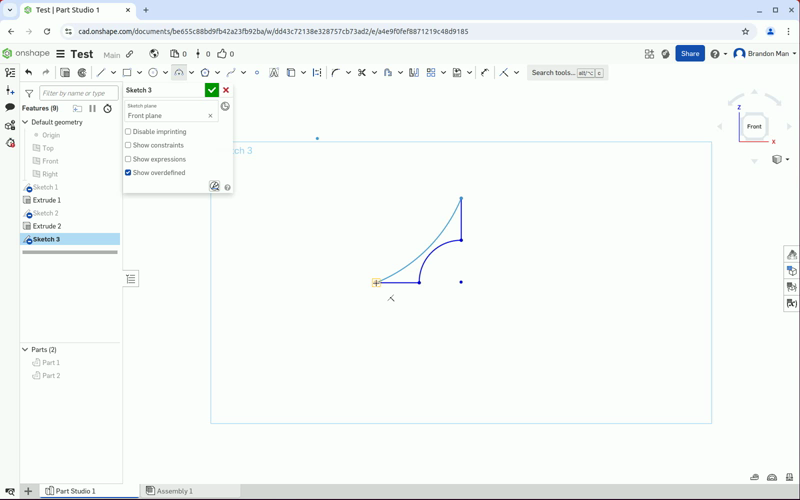
key_down(shift)
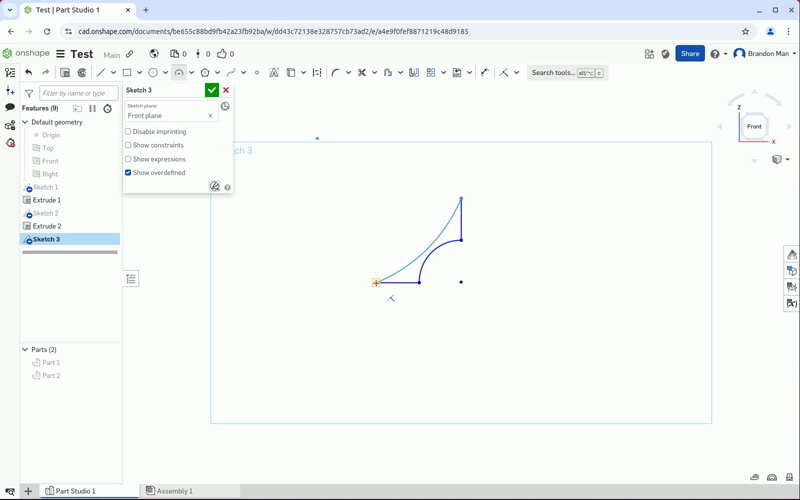
mouse_move(401, 222)
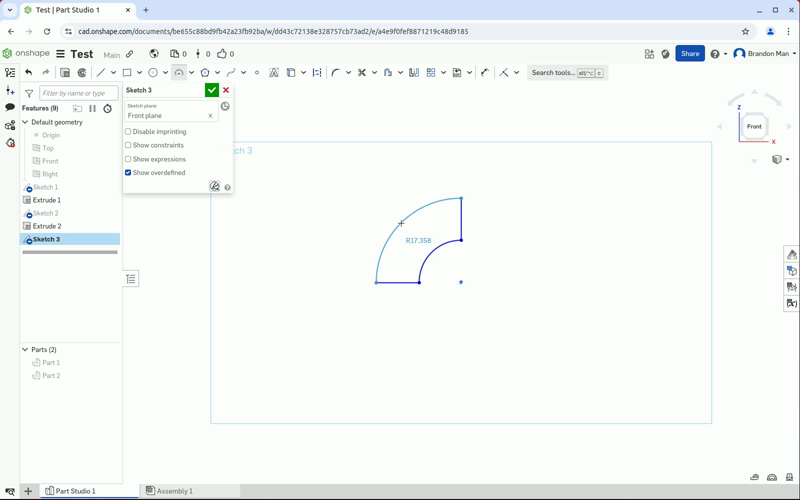
click(401, 222)
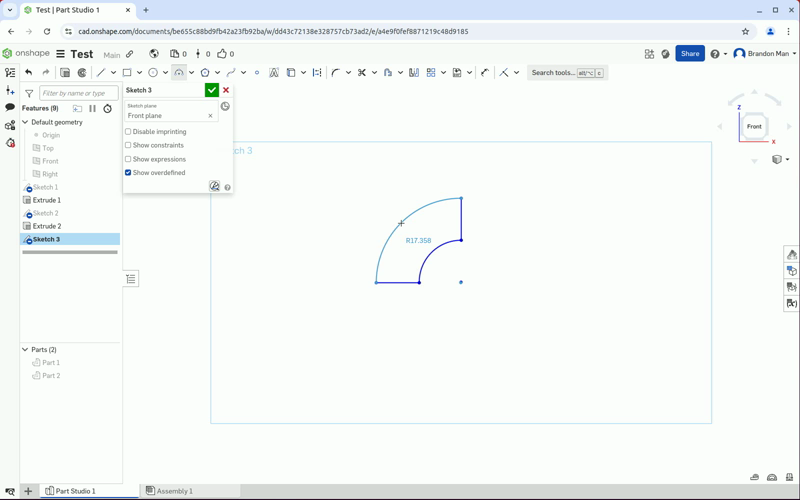
key_up(shift)
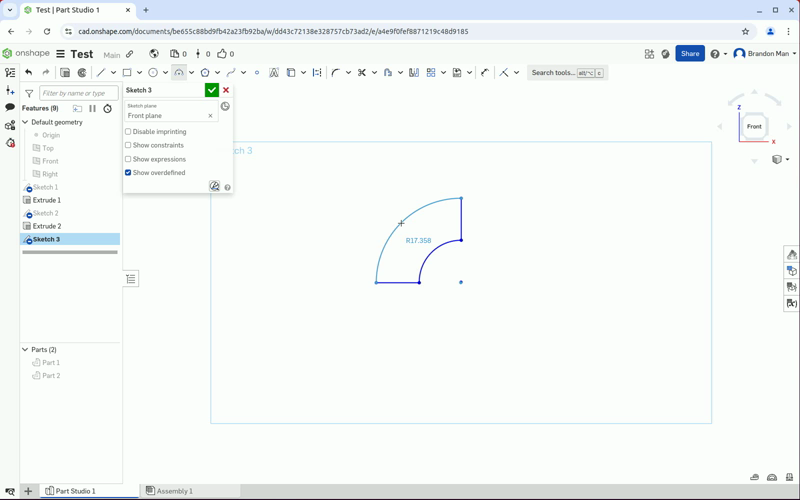
key(esc)
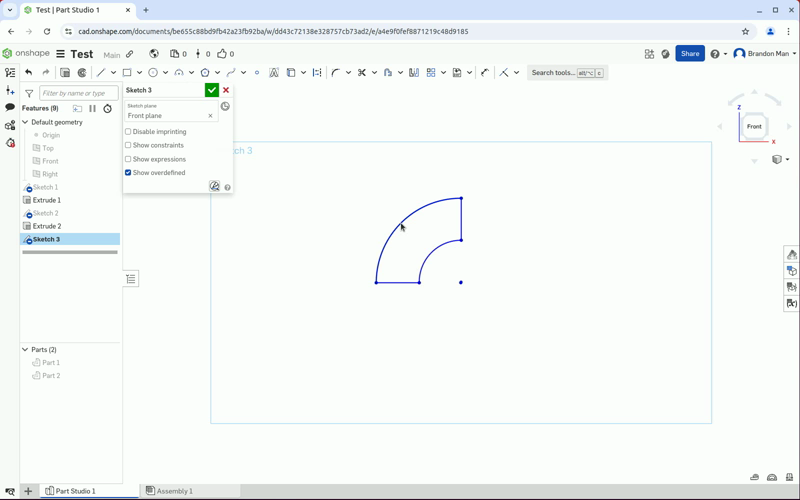
mouse_move(429, 231)
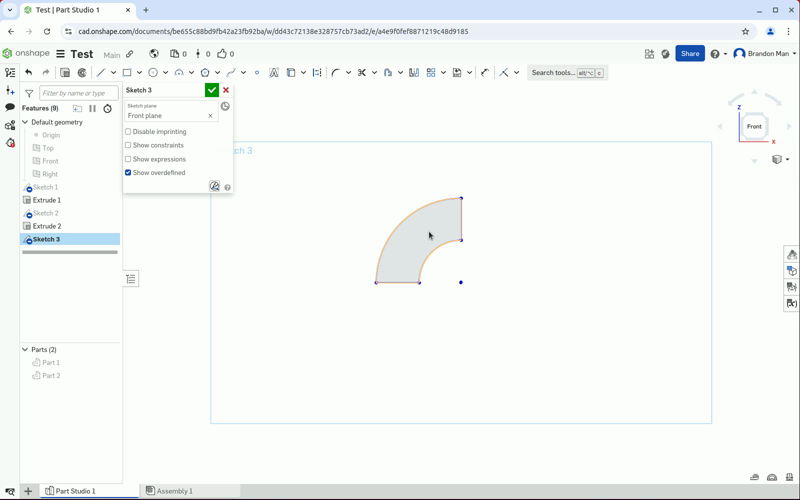
click(429, 231)
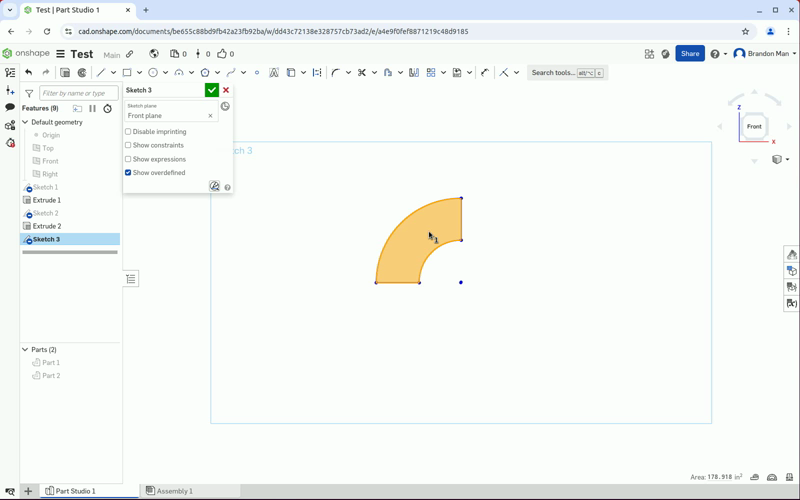
mouse_move(73, 352)
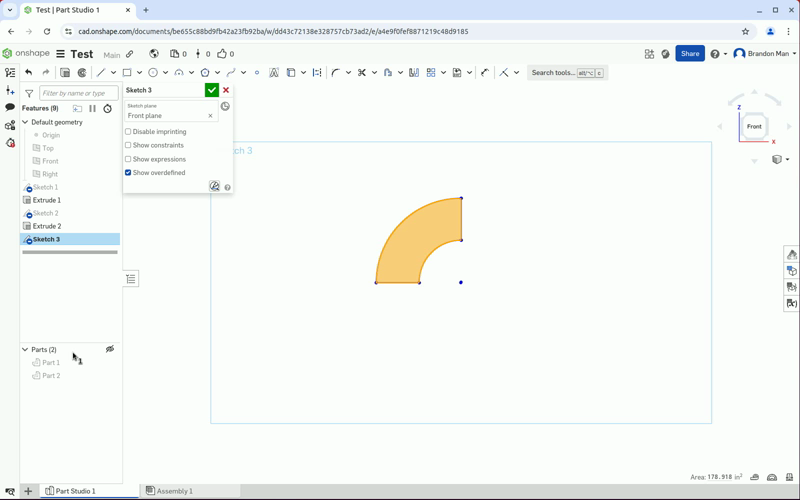
key(shift+y)
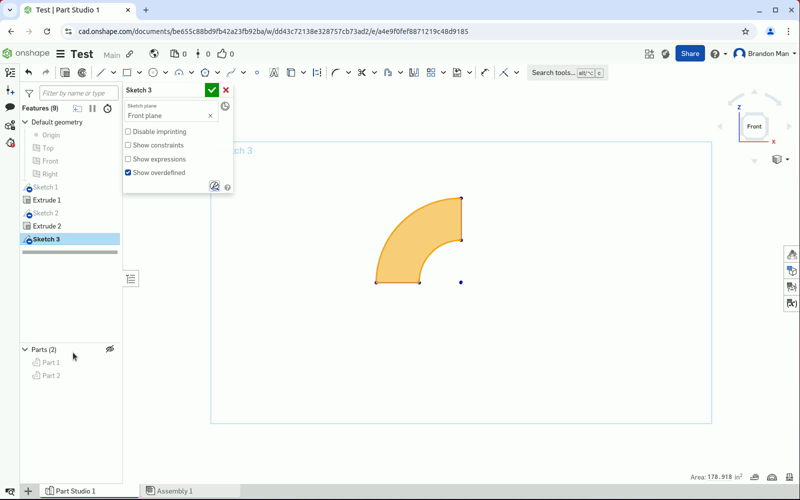
key(shift+e)
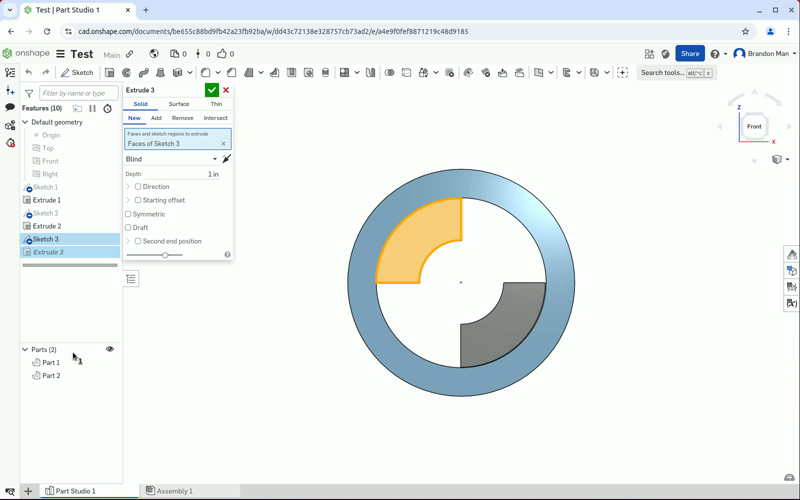
mouse_move(143, 106)
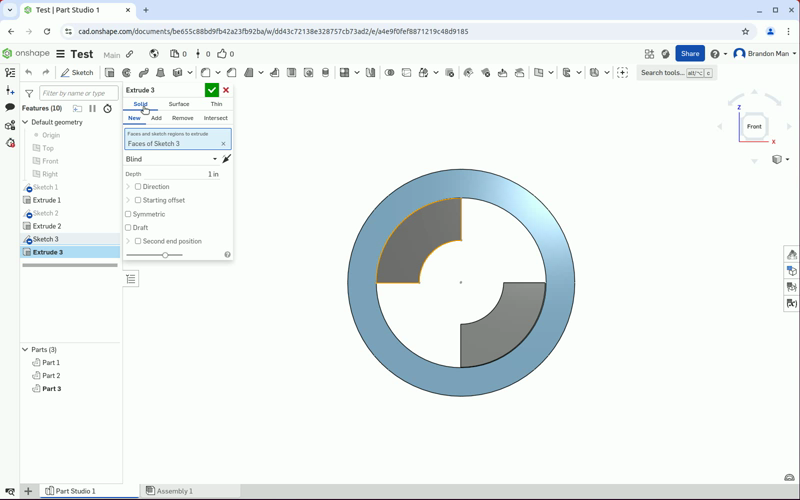
click(143, 106)
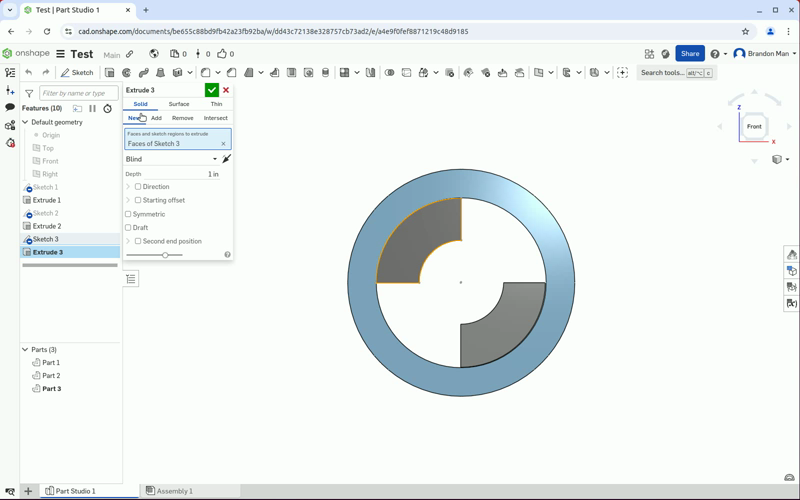
mouse_move(137, 120)
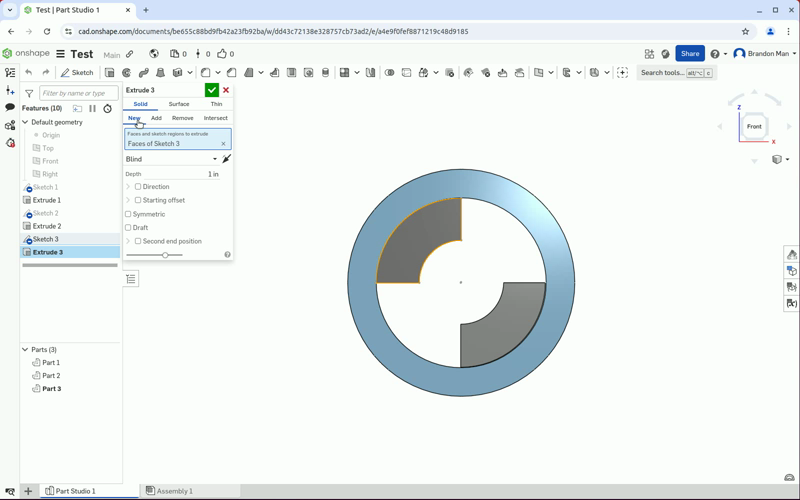
click(137, 120)
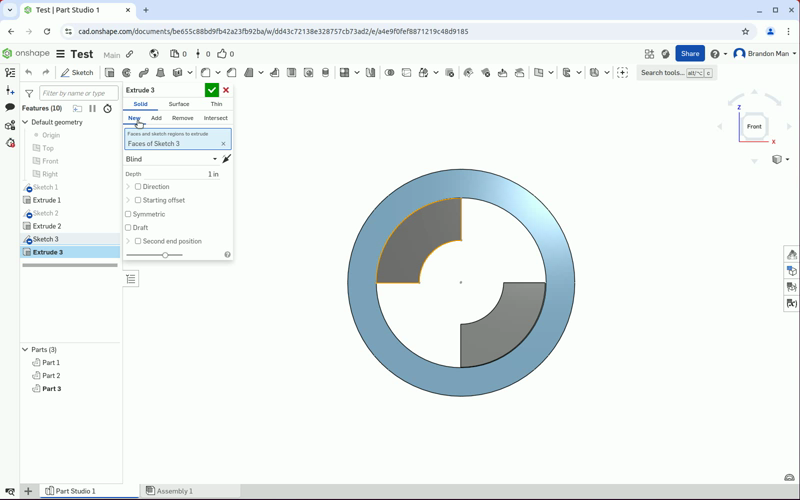
key(tab, 4)
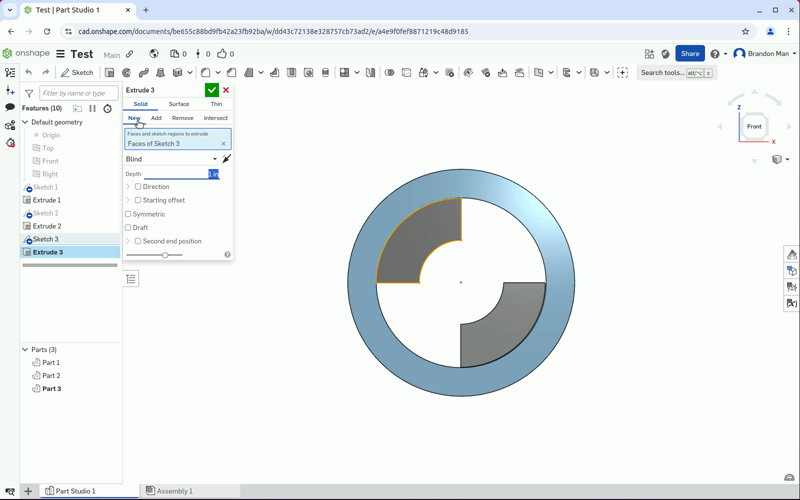
text(14.683)
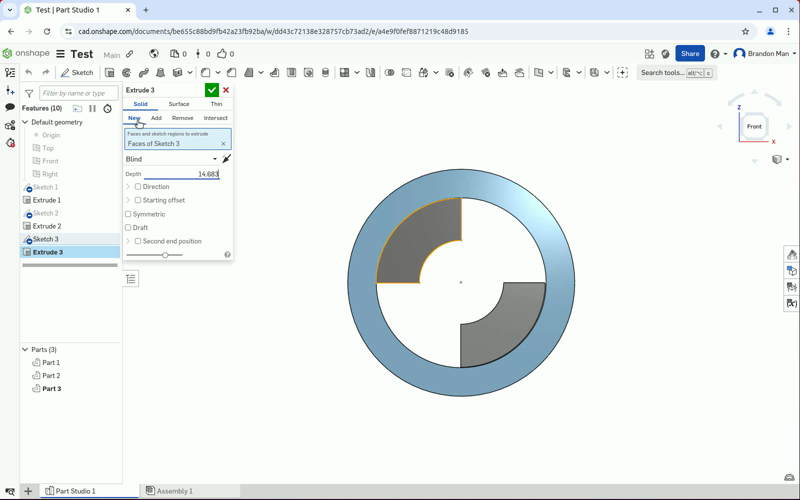
key(enter)
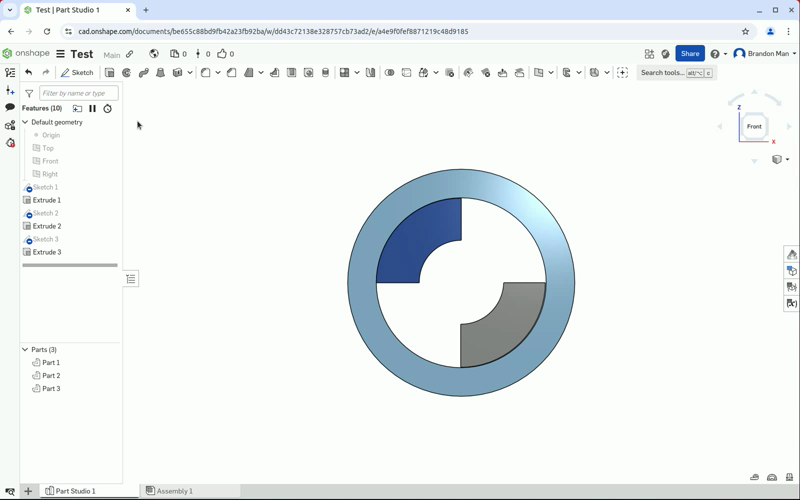
key(shift+h)
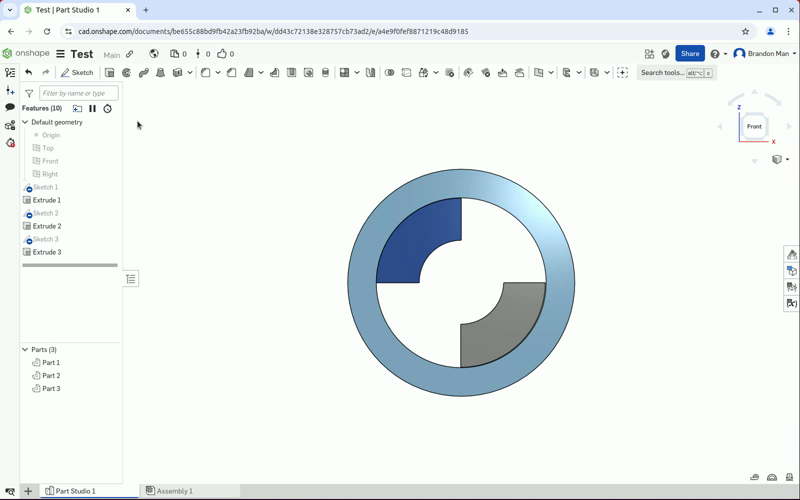
key(shift+h)
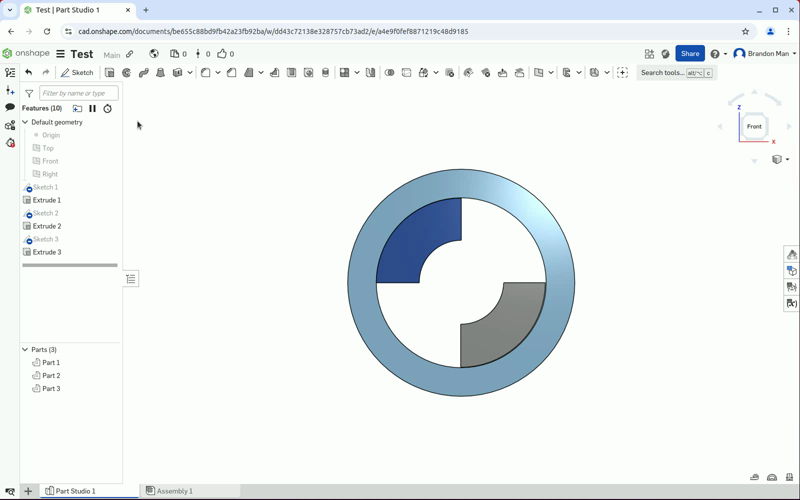
mouse_move(73, 189)
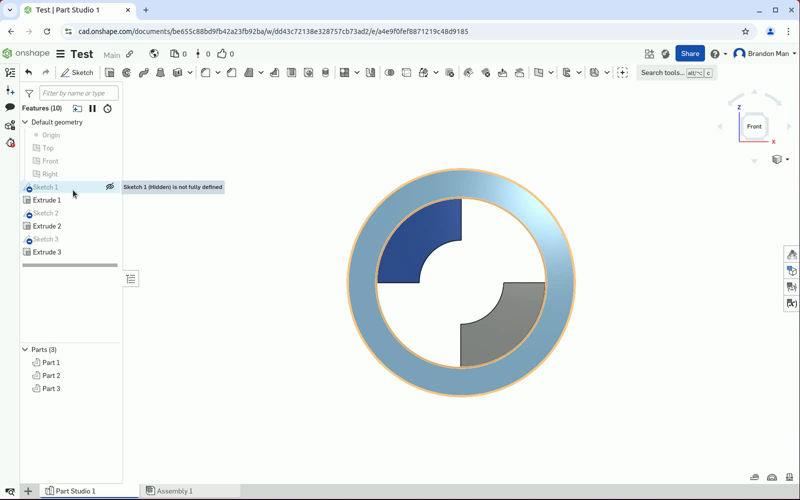
click(73, 189)
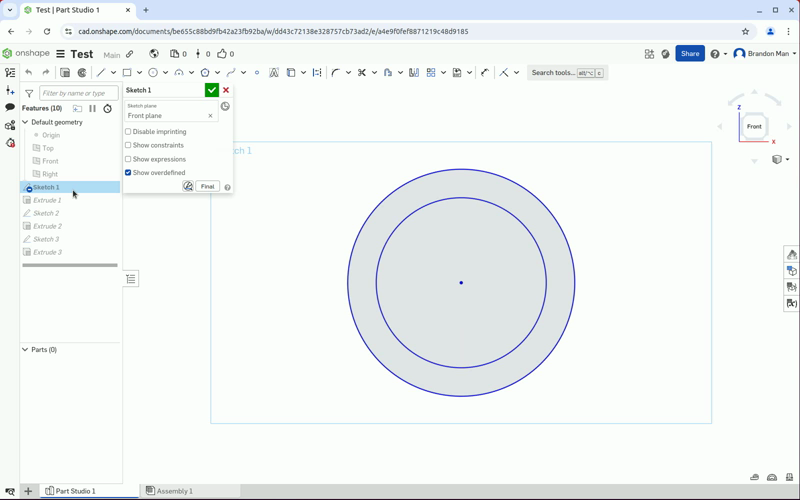
mouse_move(229, 92)
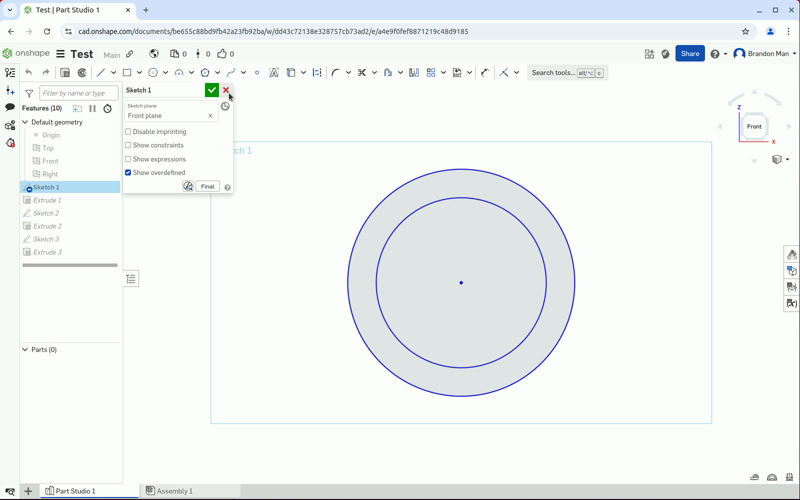
click(229, 92)
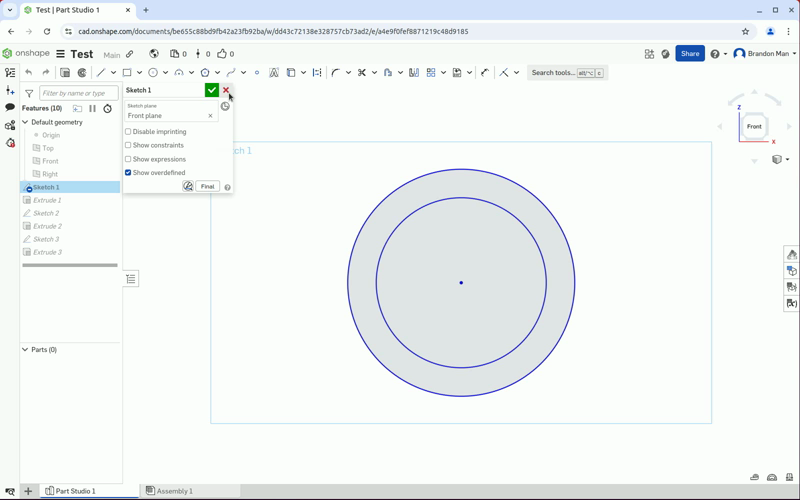
key(shift+s)
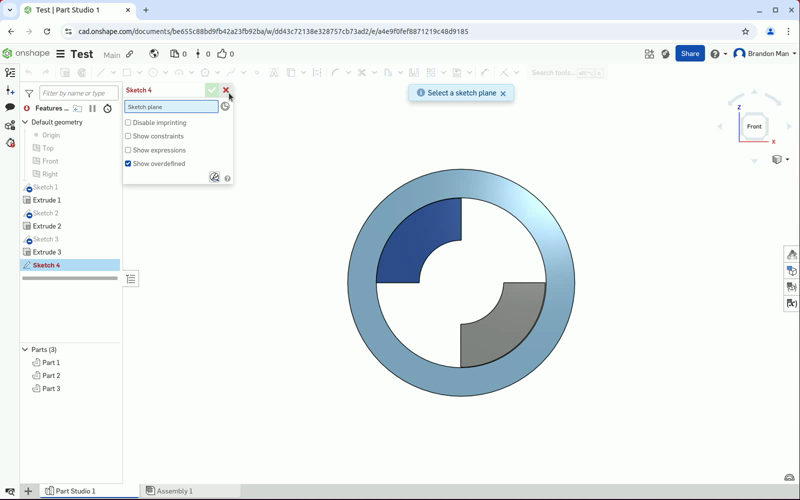
mouse_move(73, 163)
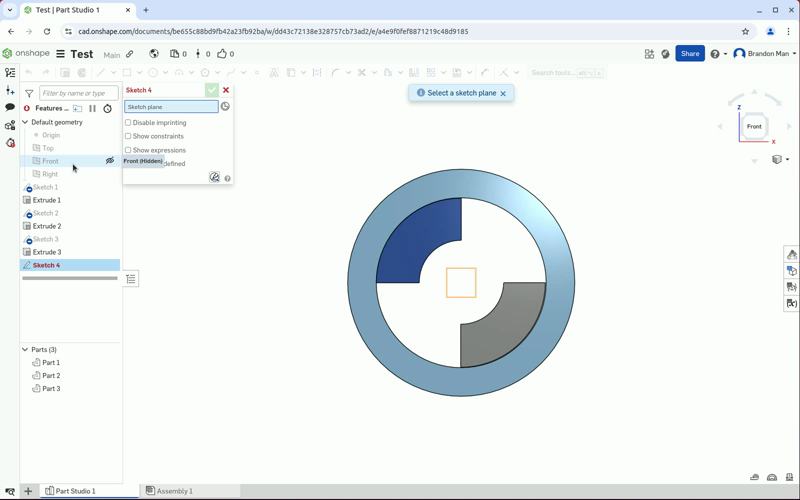
click(73, 163)
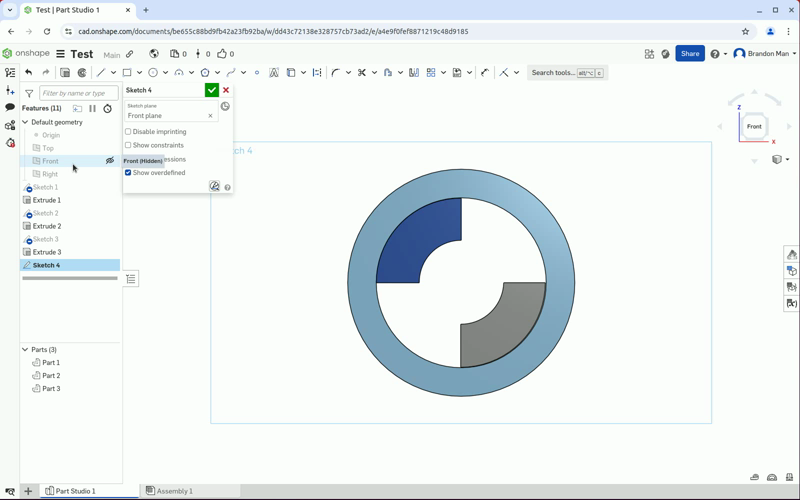
mouse_move(73, 352)
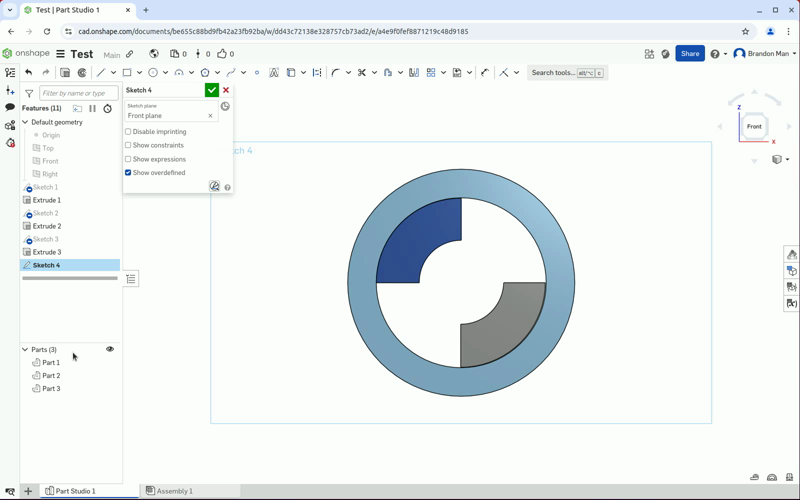
key(y)
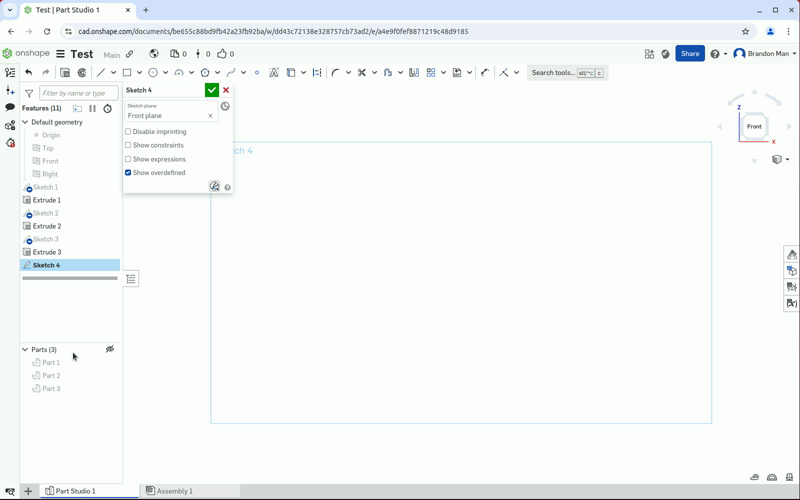
key(c)
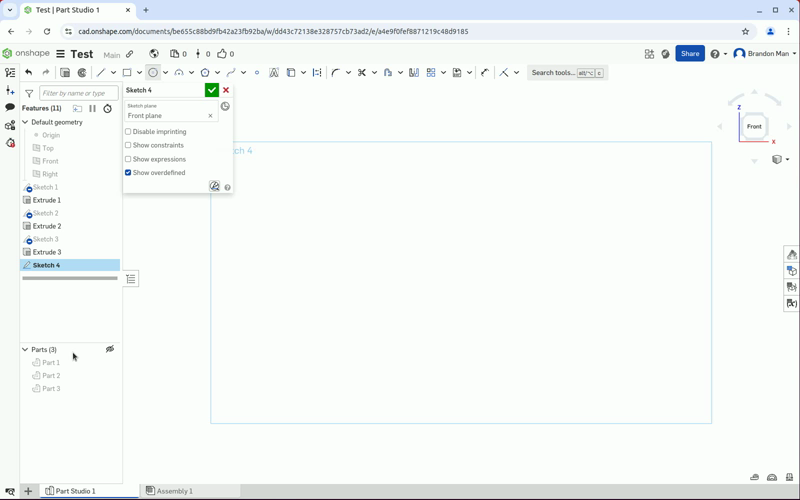
key_down(shift)
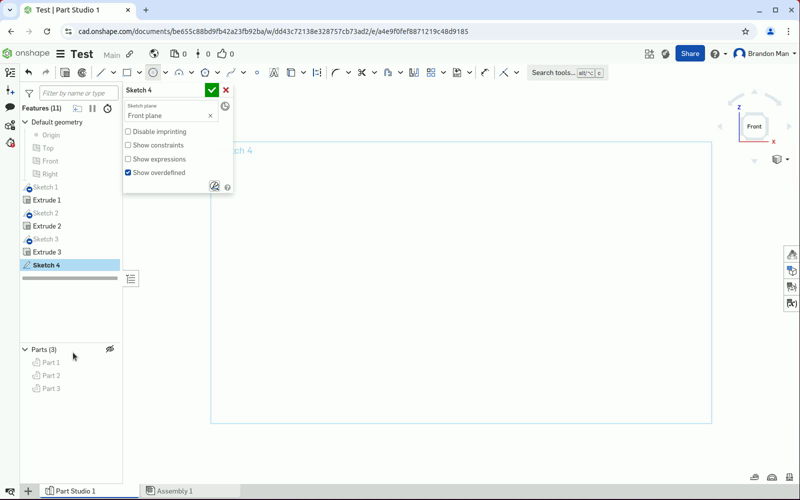
mouse_move(461, 282)
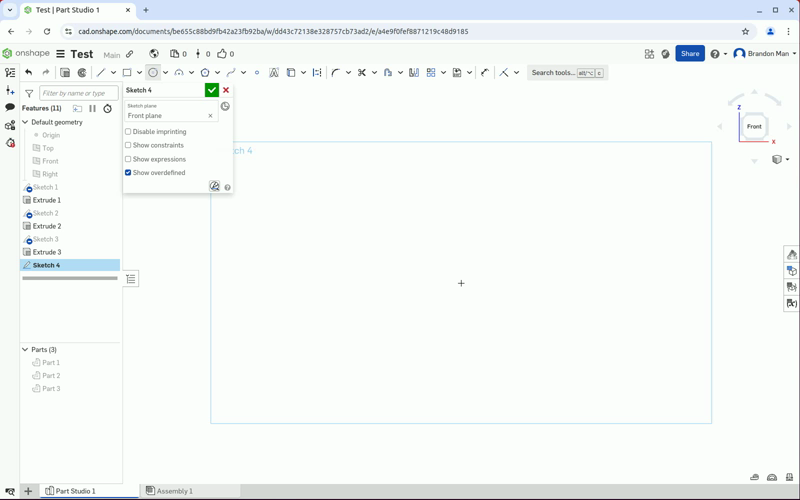
click(461, 282)
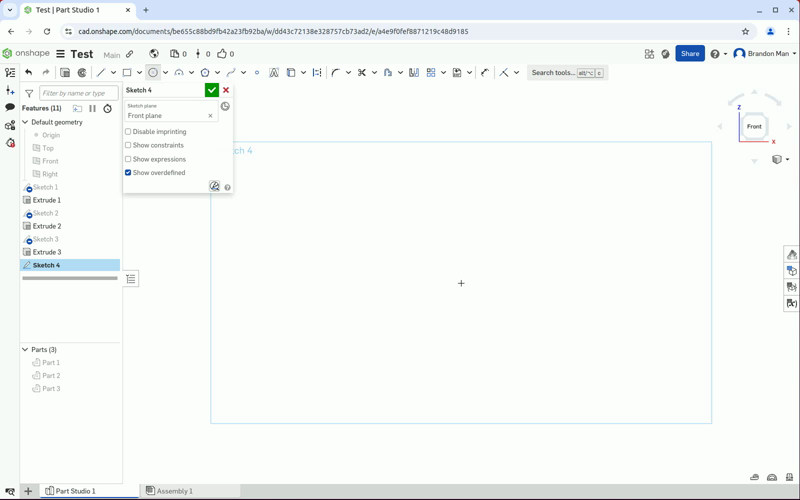
key_up(shift)
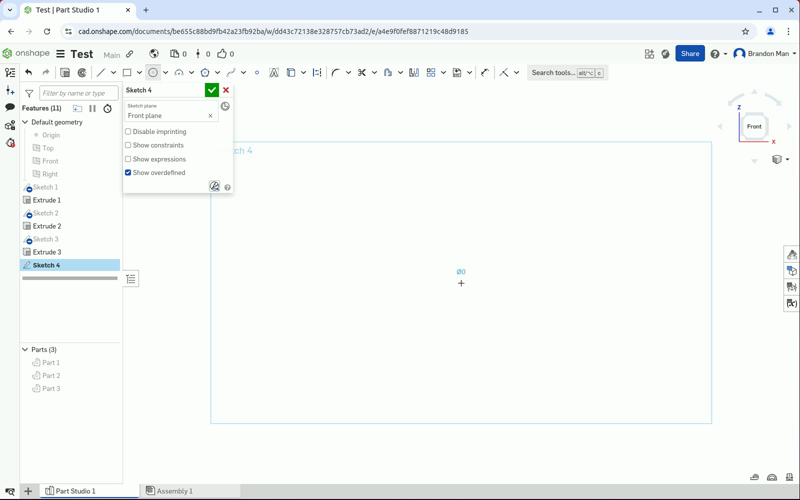
mouse_move(504, 282)
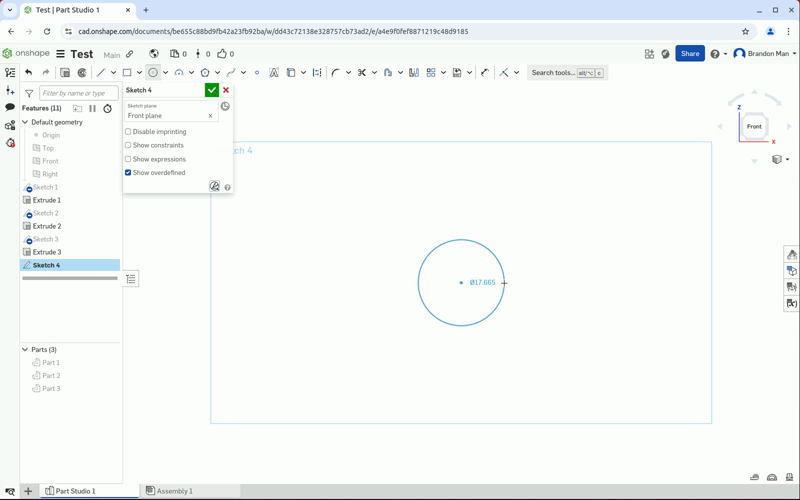
click(504, 282)
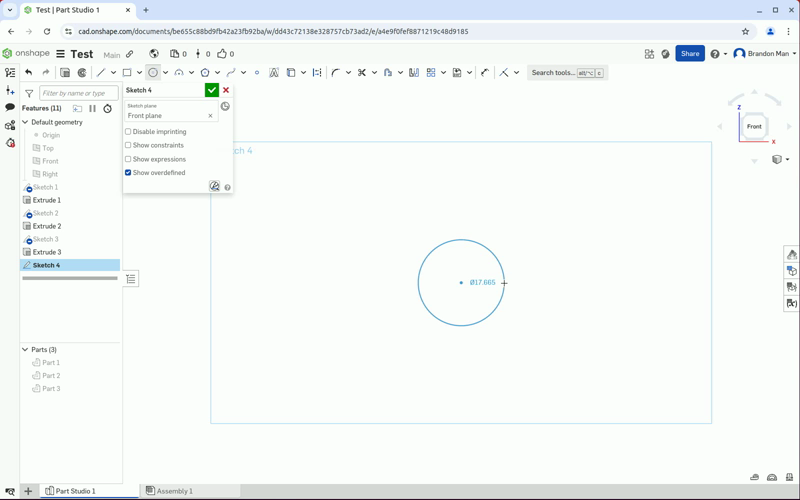
key(esc)
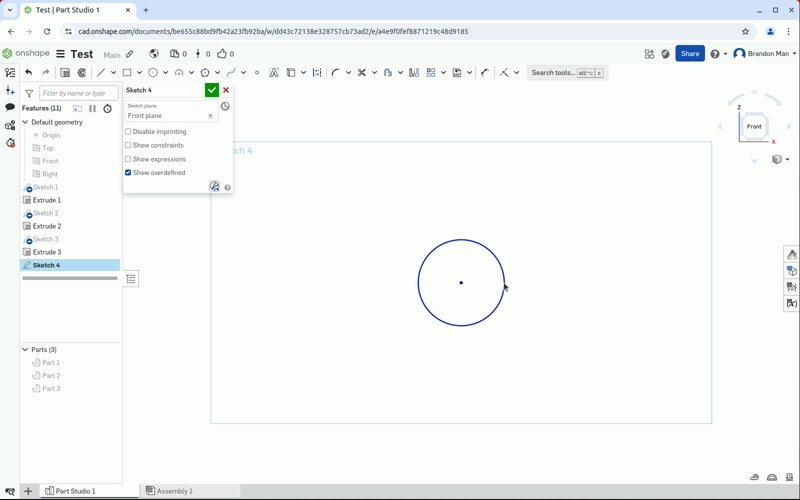
key(c)
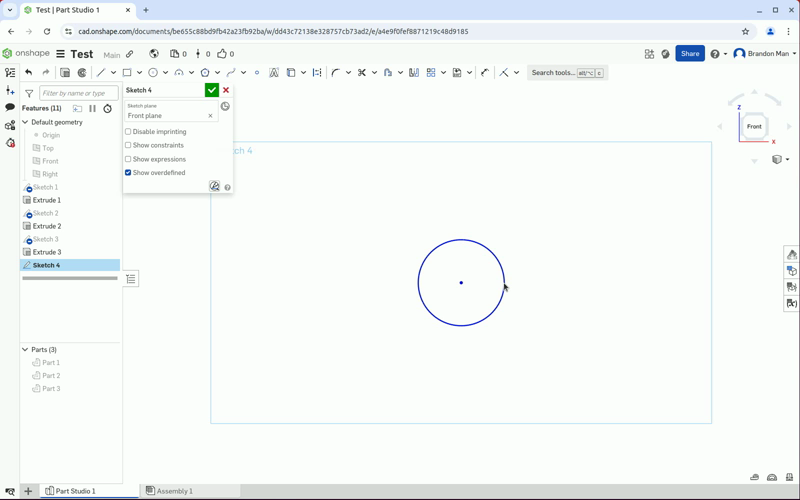
key_down(shift)
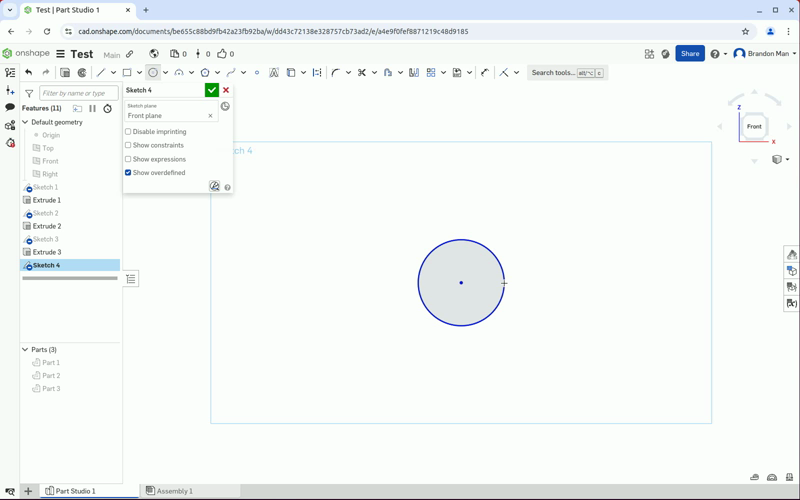
mouse_move(461, 282)
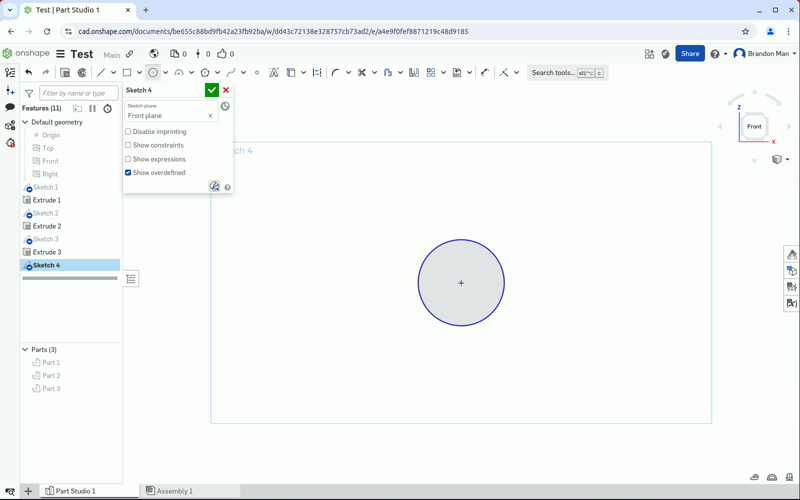
click(461, 282)
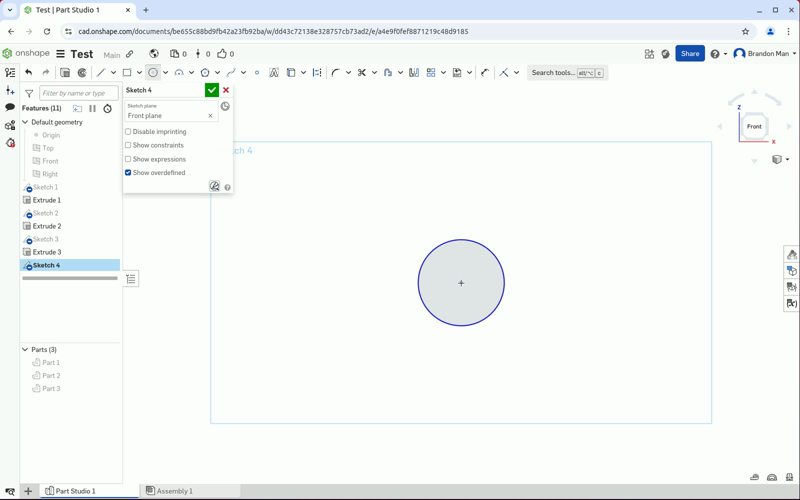
key_up(shift)
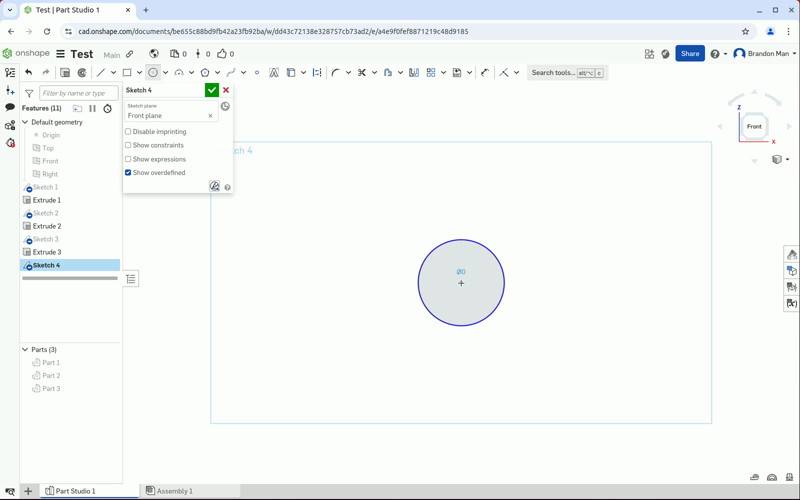
mouse_move(483, 282)
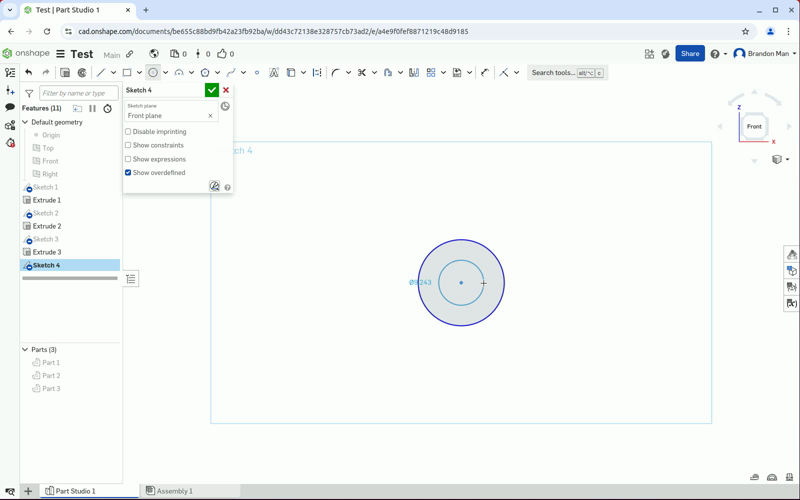
click(483, 282)
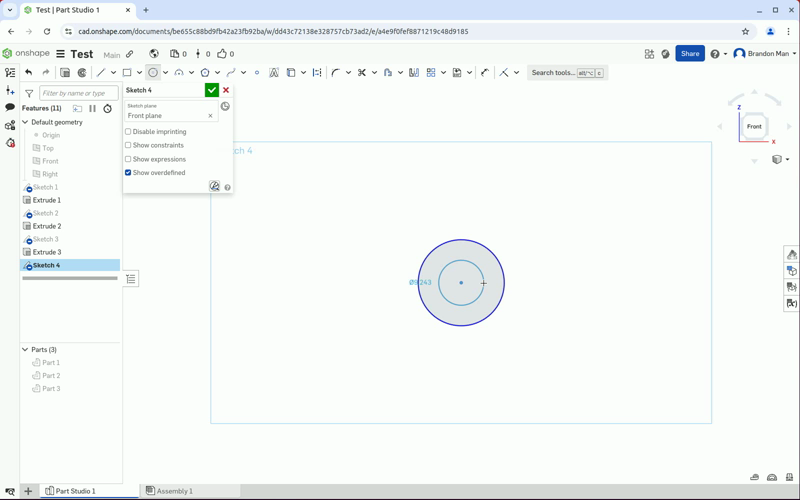
key(esc)
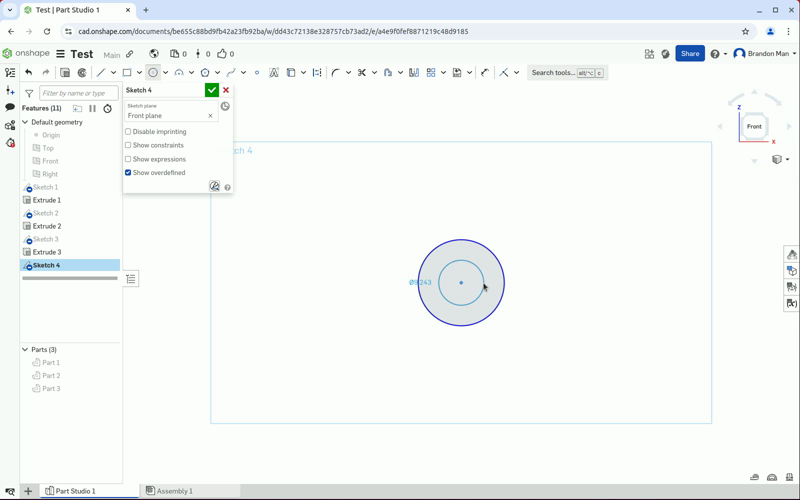
mouse_move(488, 296)
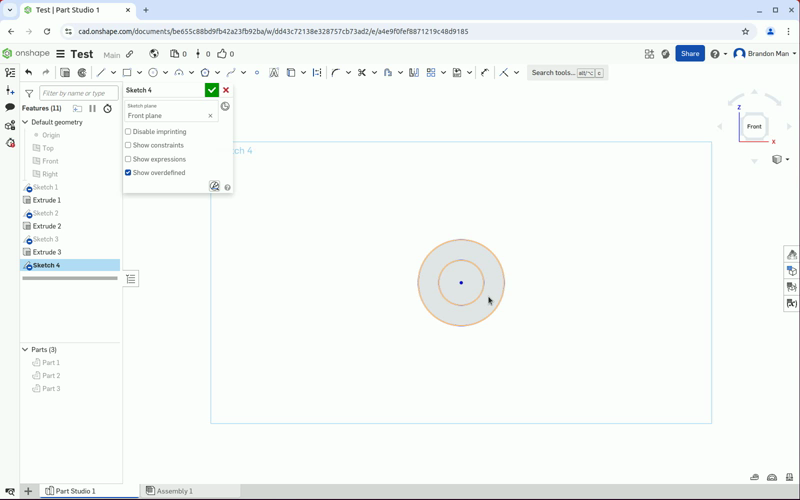
click(488, 296)
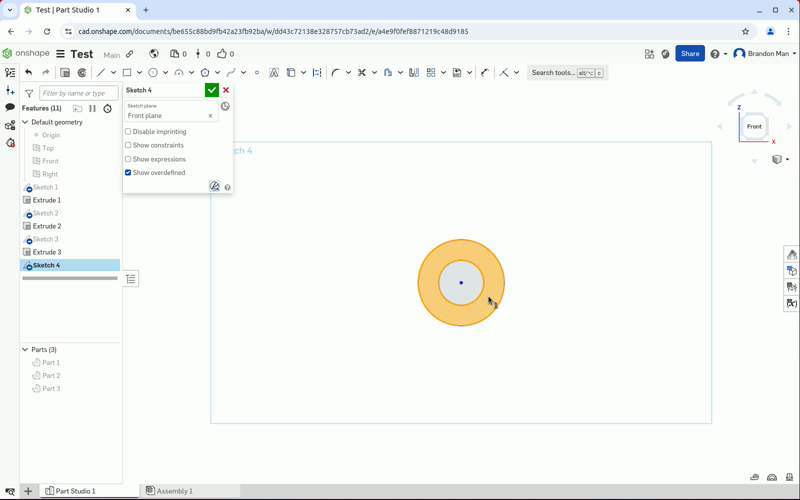
mouse_move(73, 352)
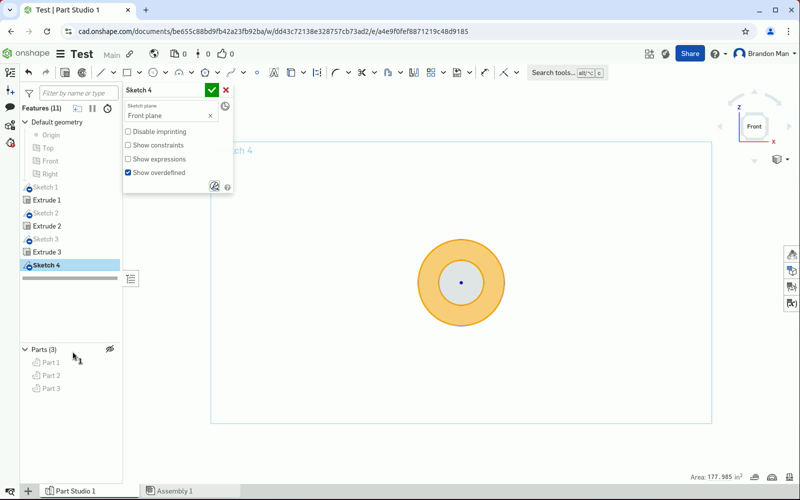
key(shift+y)
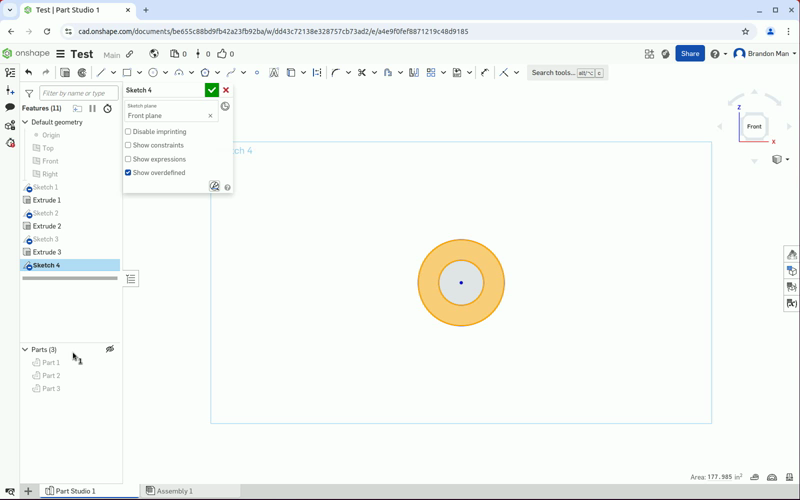
key(shift+e)
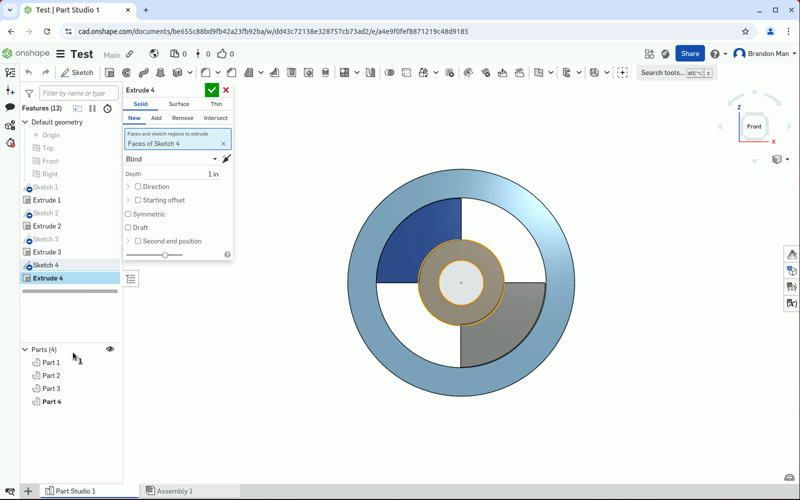
mouse_move(143, 106)
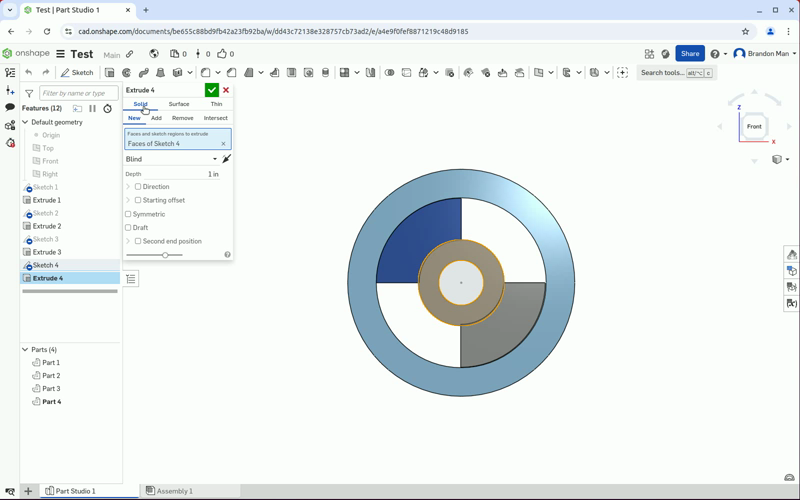
click(143, 106)
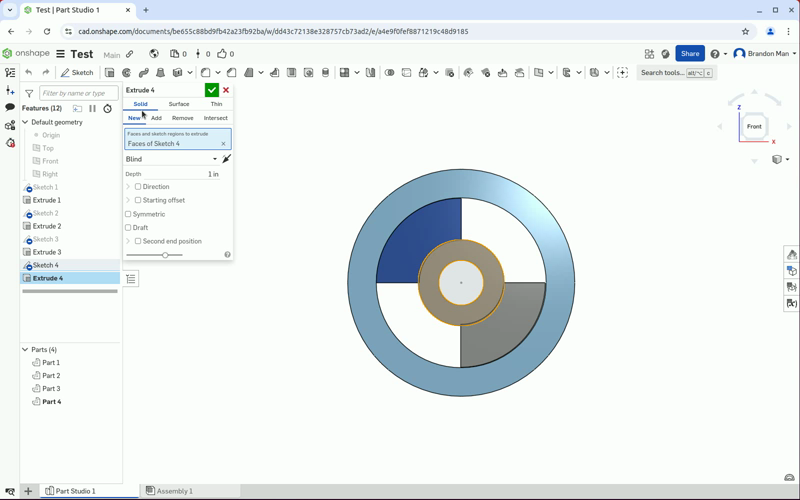
mouse_move(137, 120)
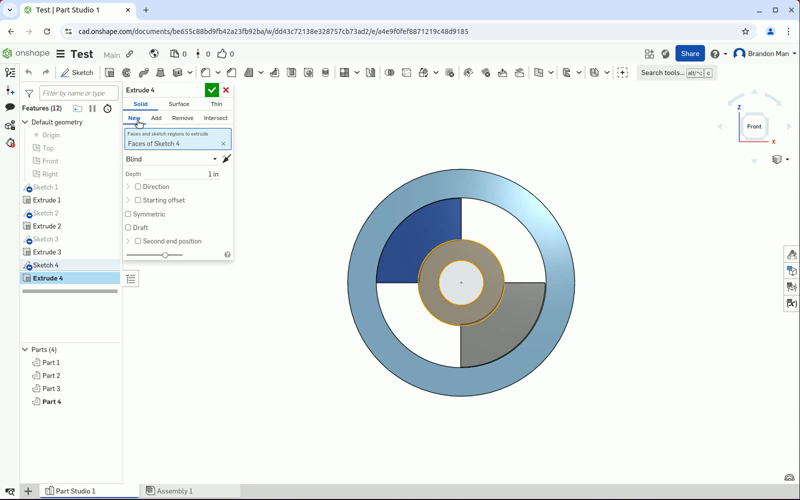
click(137, 120)
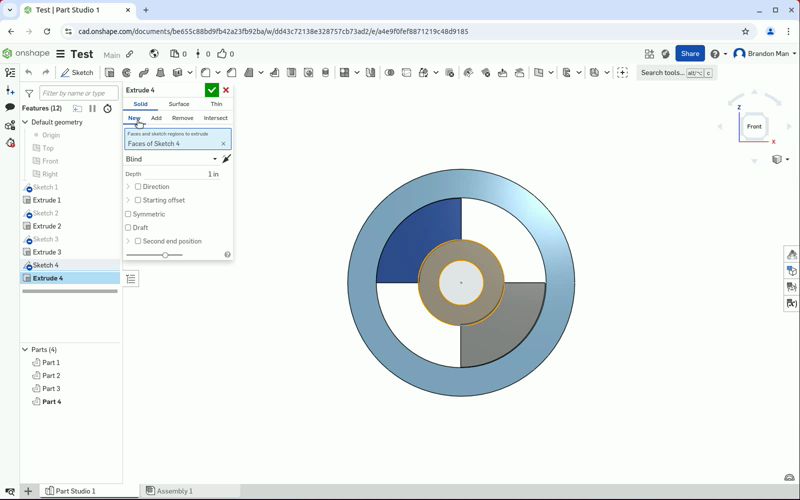
key(tab, 4)
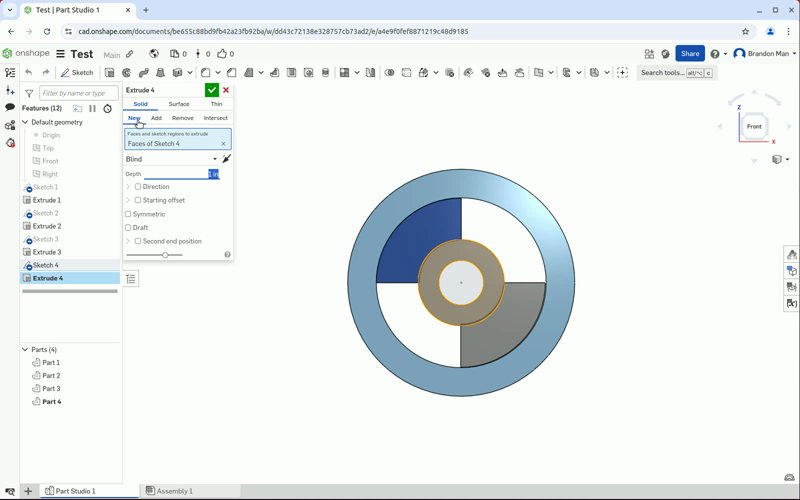
text(14.683)
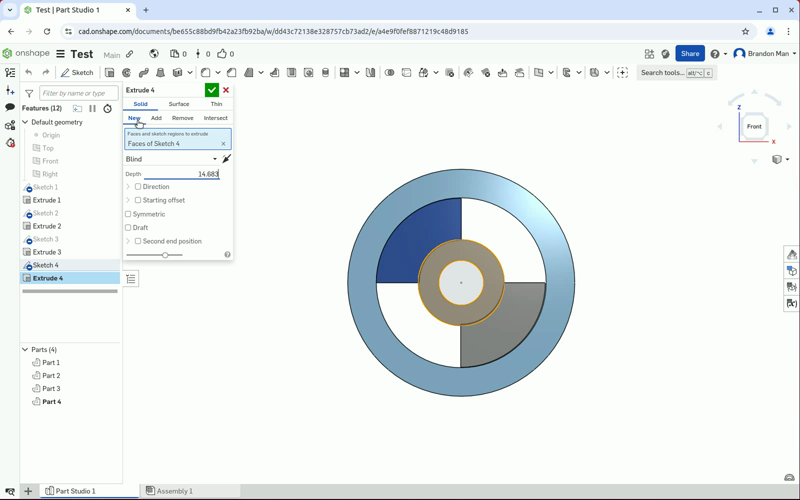
key(enter)
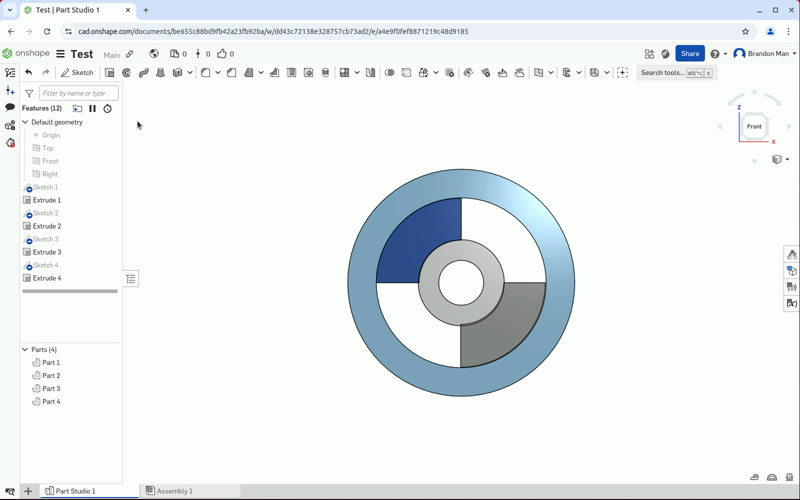
key(shift+h)
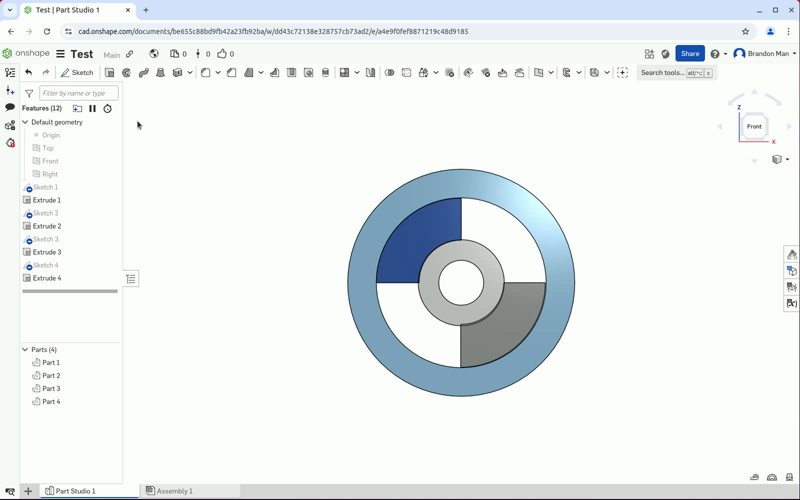
key(shift+h)
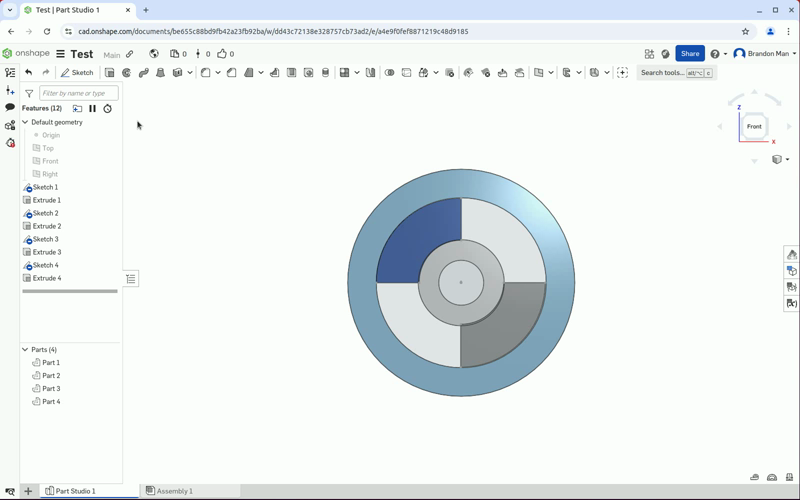
key(shift+7)
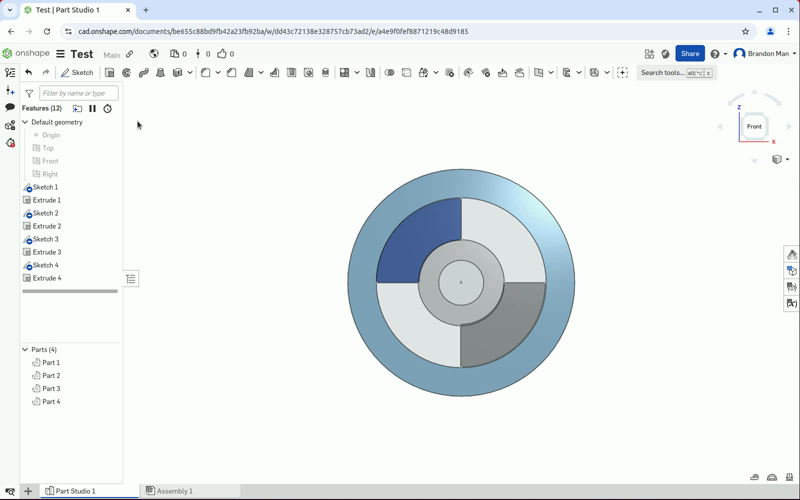
key(left, 2)
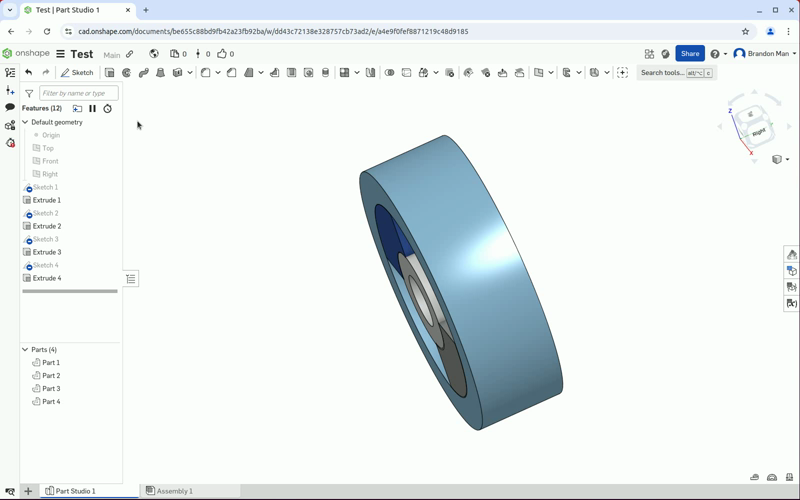
key(down, 2)
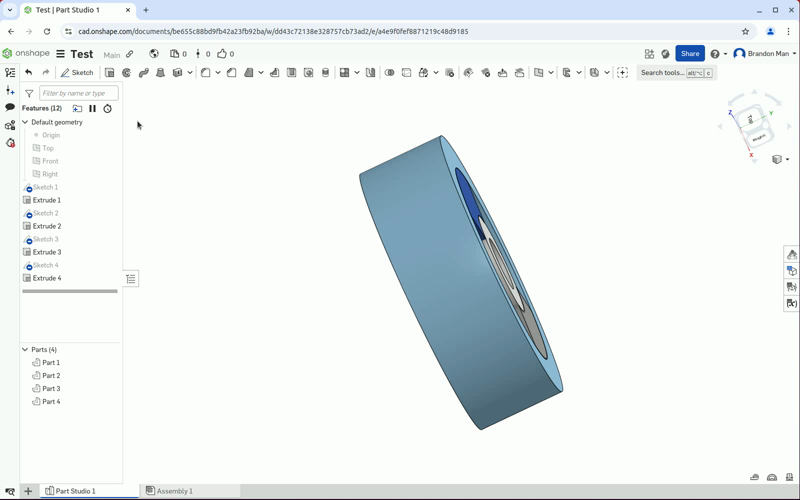
key(up, 2)
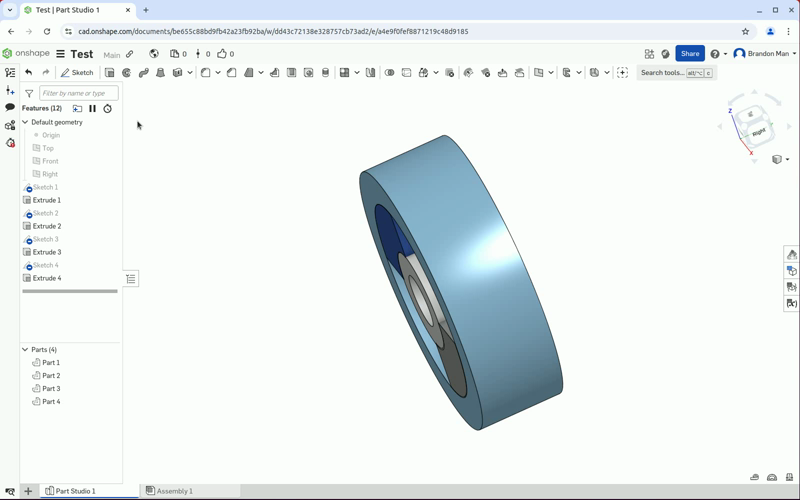
key(right, 2)
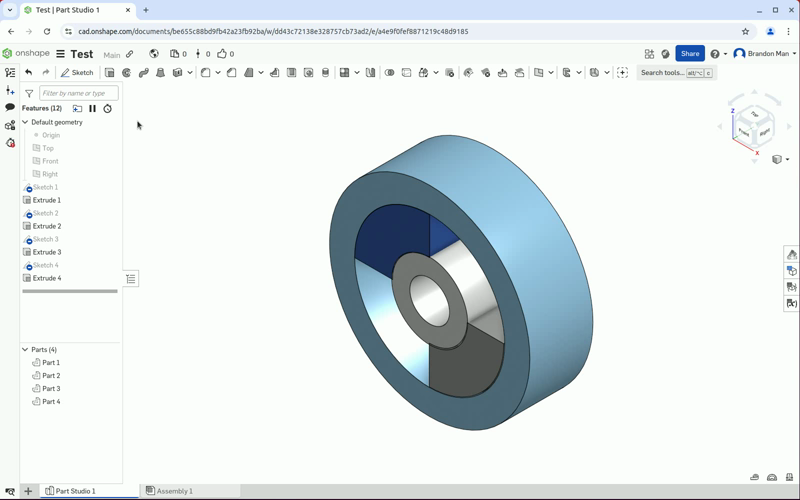
mouse_move(73, 189)
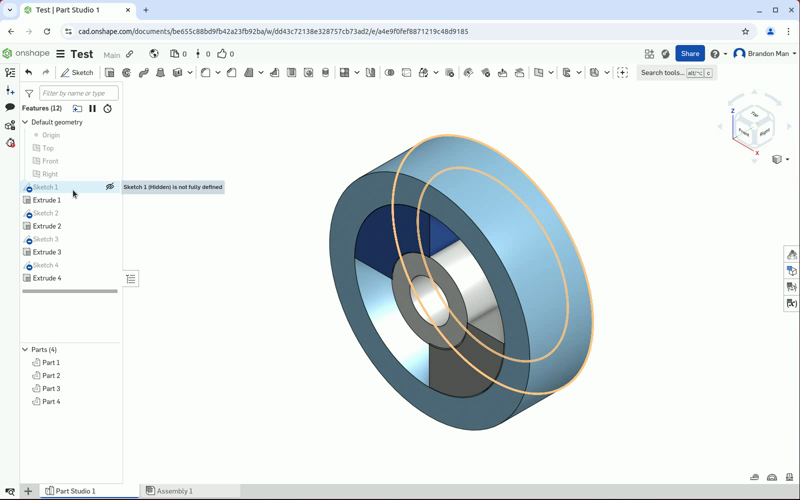
click(73, 189)